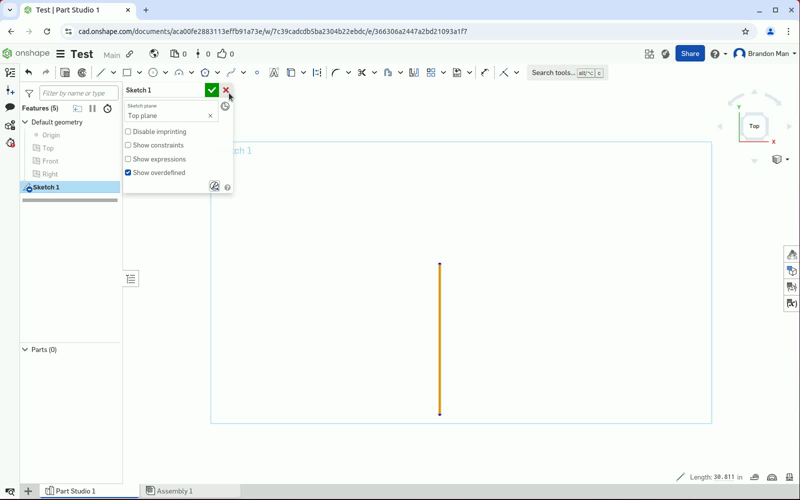
key(shift+h)
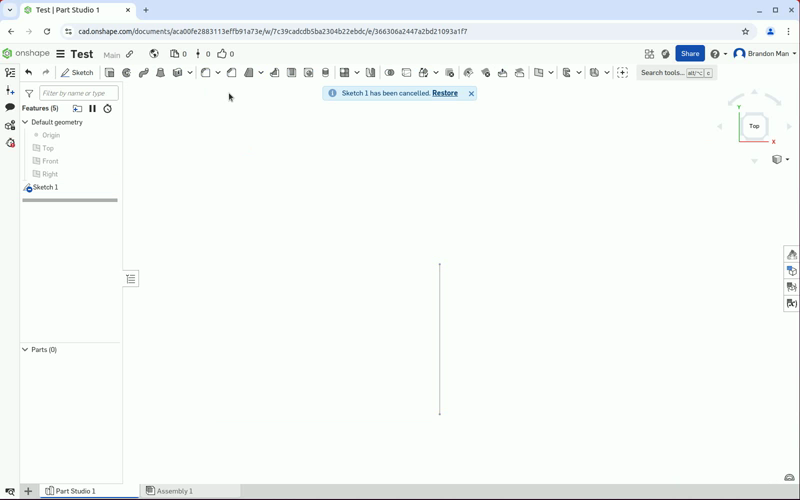
key(shift+s)
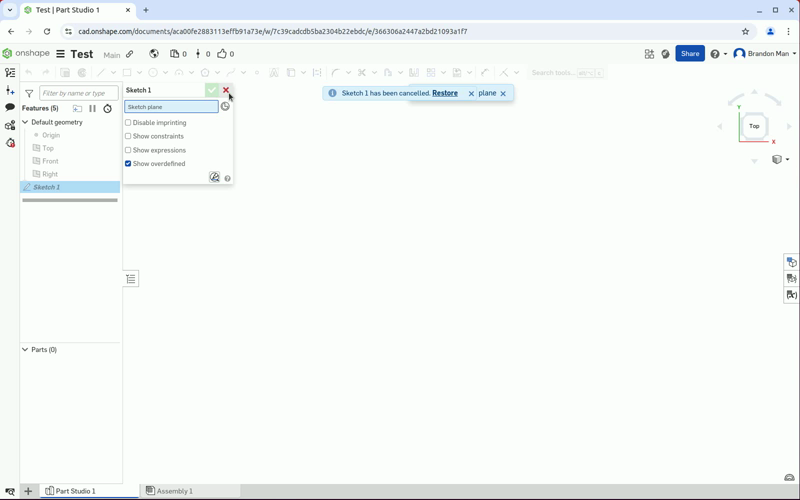
mouse_move(73, 150)
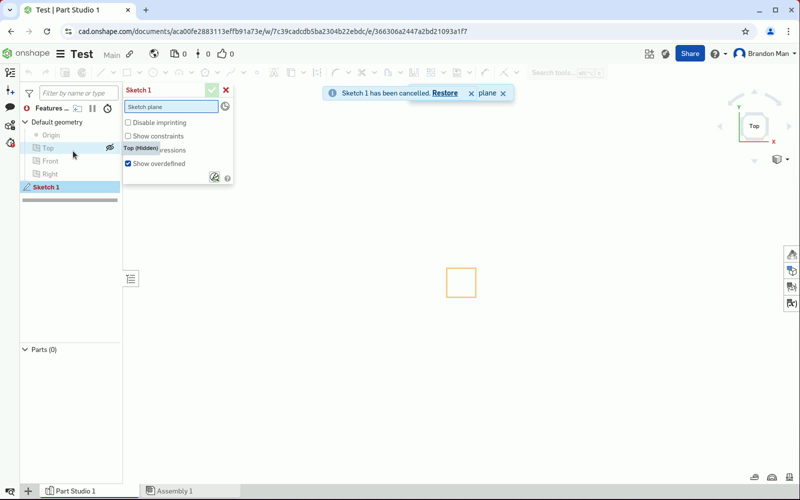
click(73, 150)
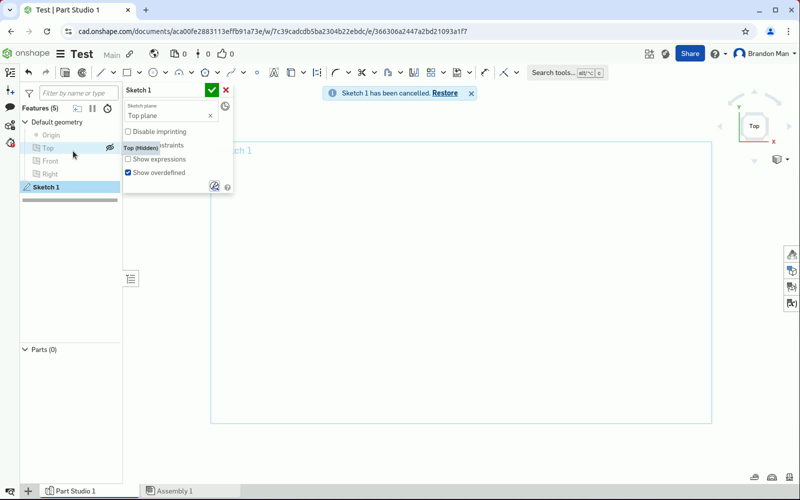
mouse_move(73, 352)
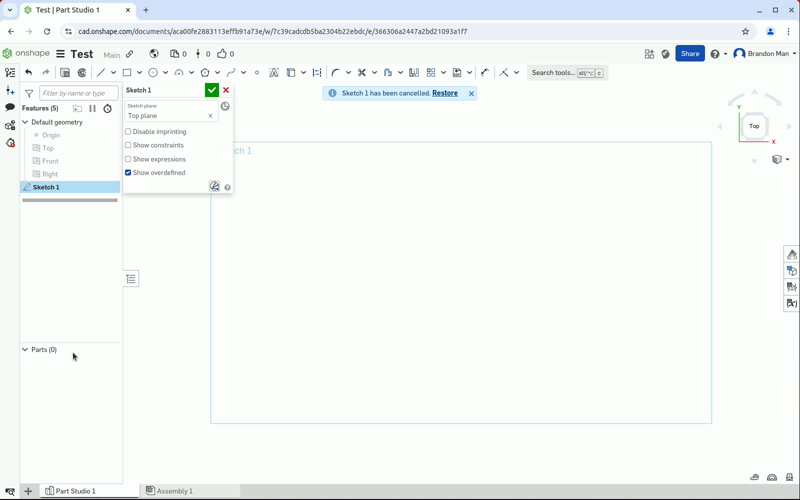
key(y)
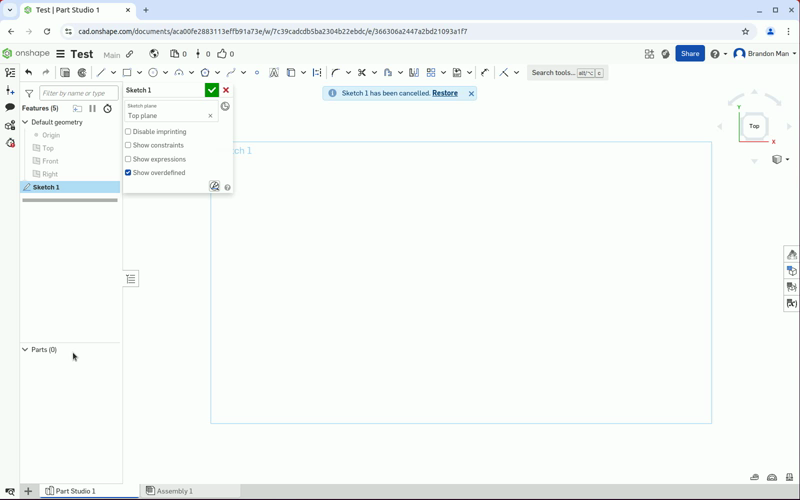
key(l)
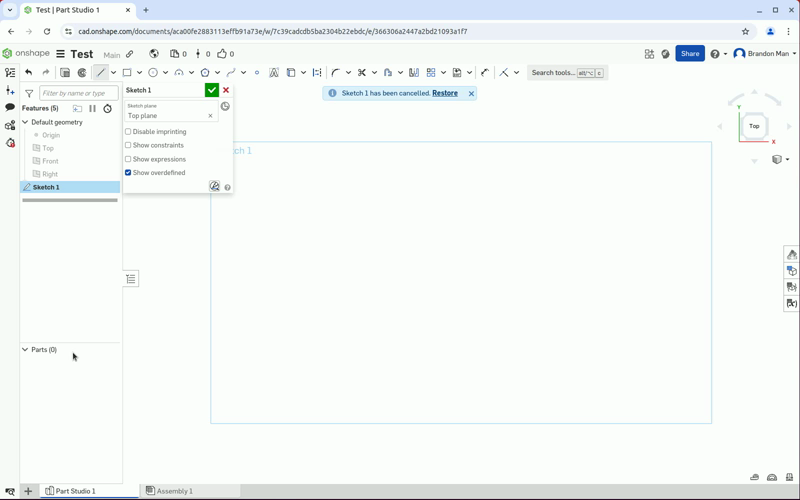
key_down(shift)
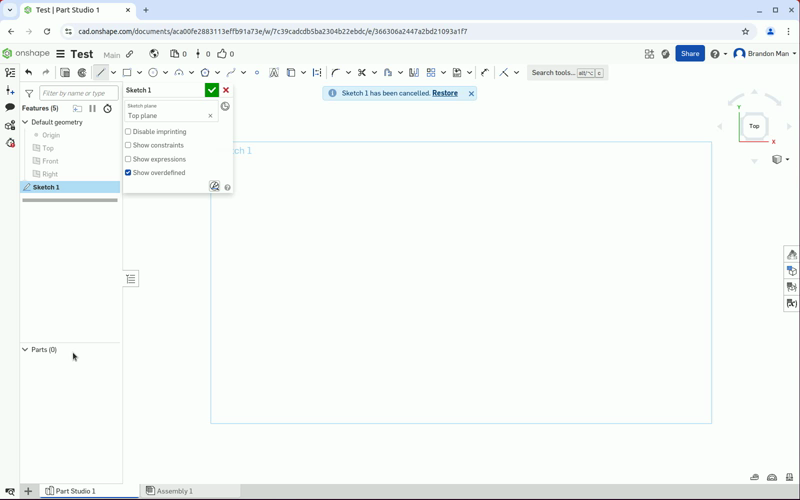
mouse_move(410, 342)
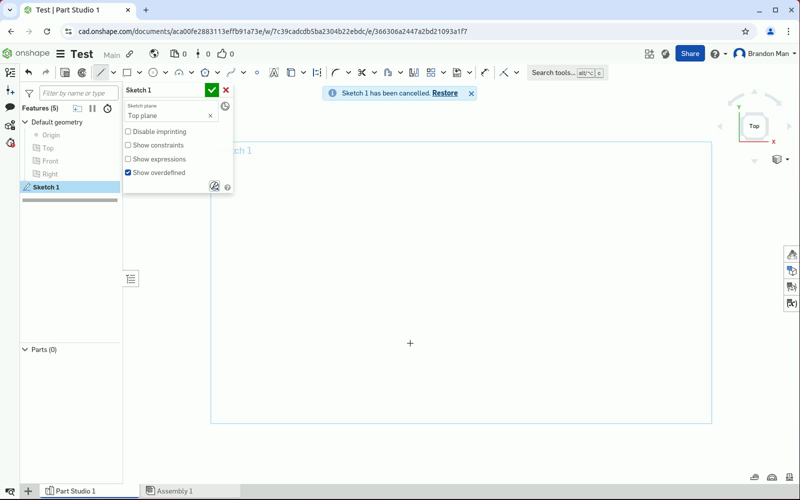
click(410, 342)
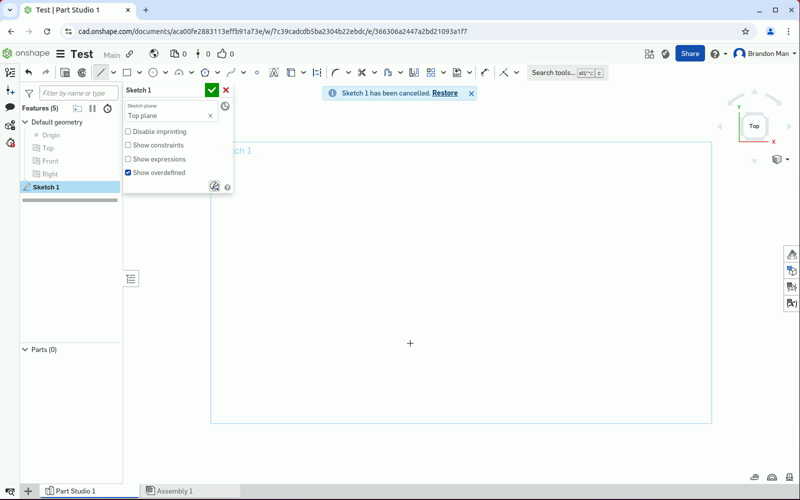
key_up(shift)
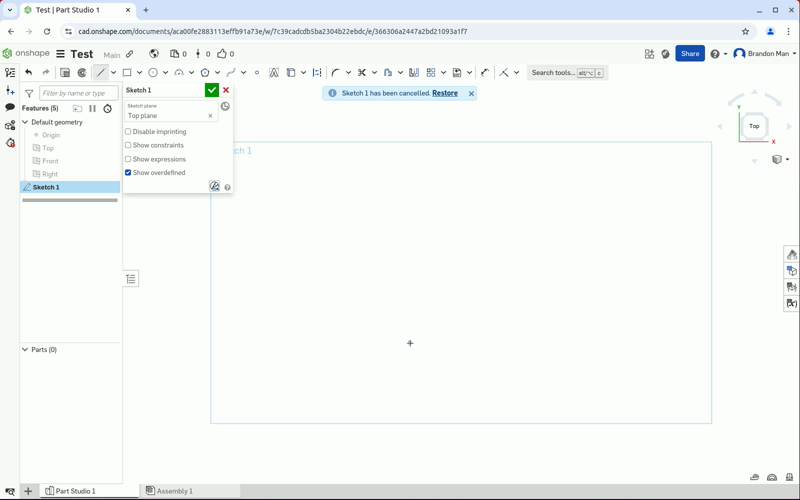
key_down(shift)
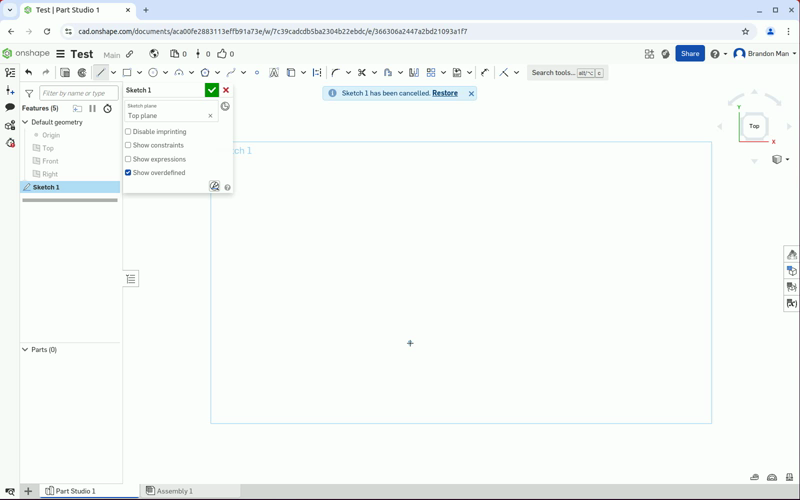
mouse_move(522, 342)
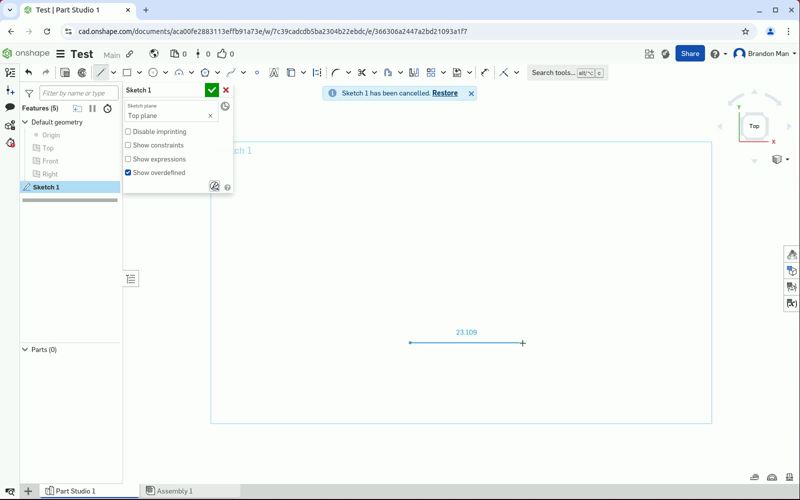
click(522, 342)
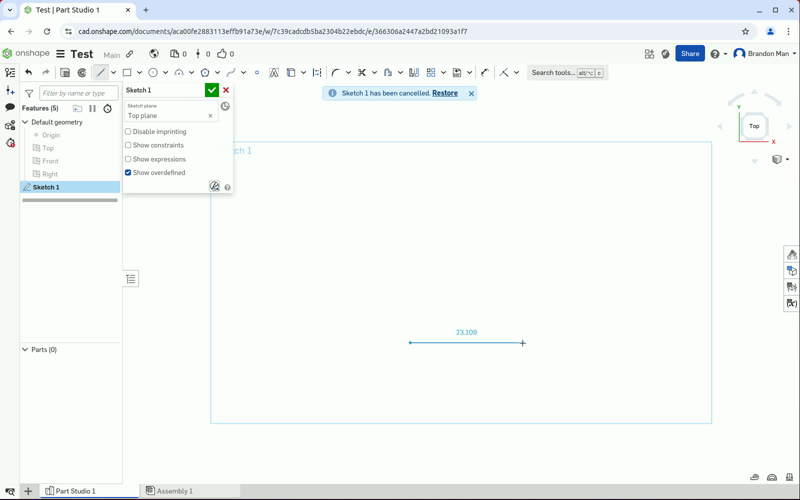
key_up(shift)
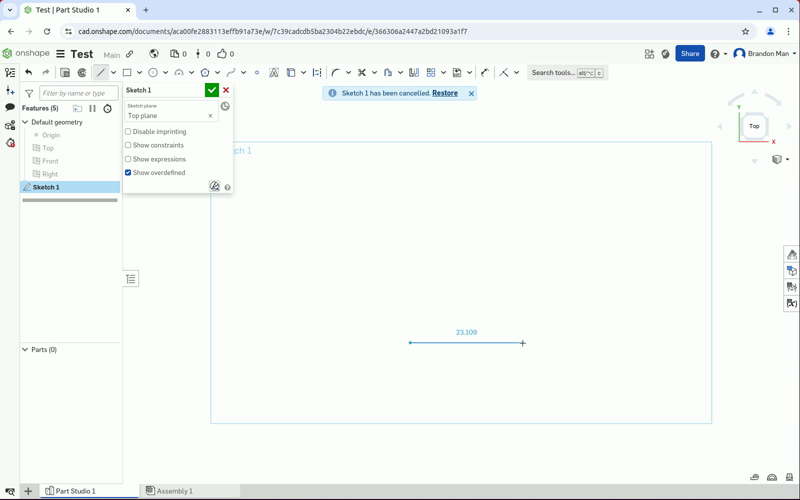
key_down(shift)
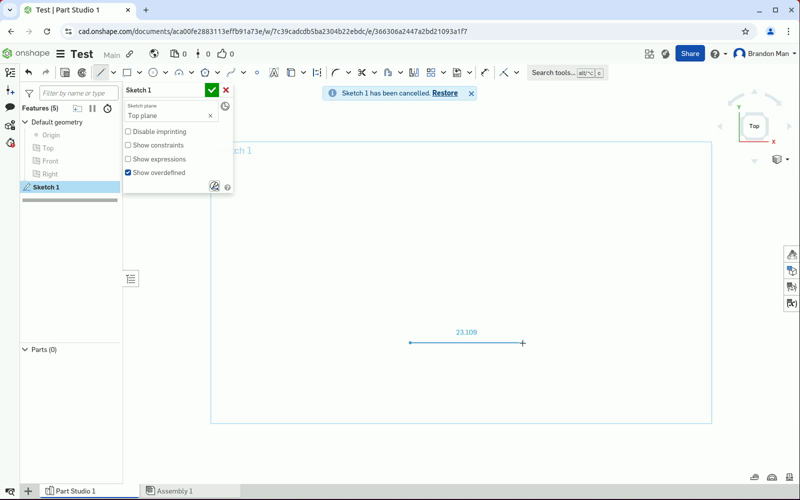
mouse_move(522, 230)
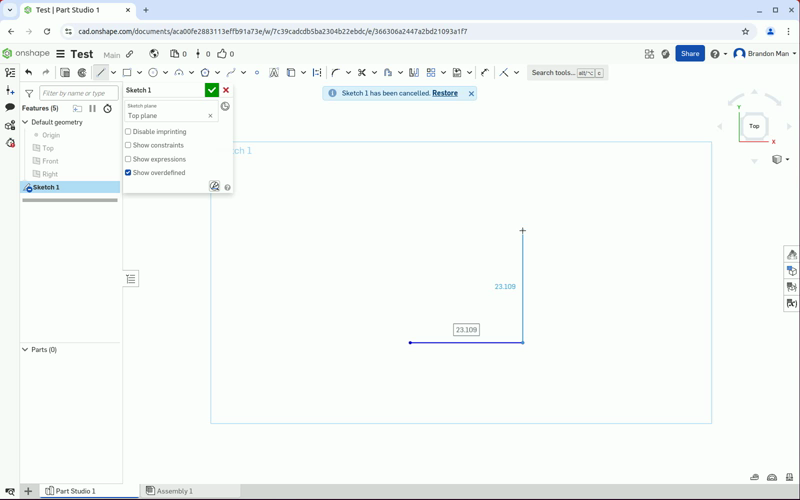
click(522, 230)
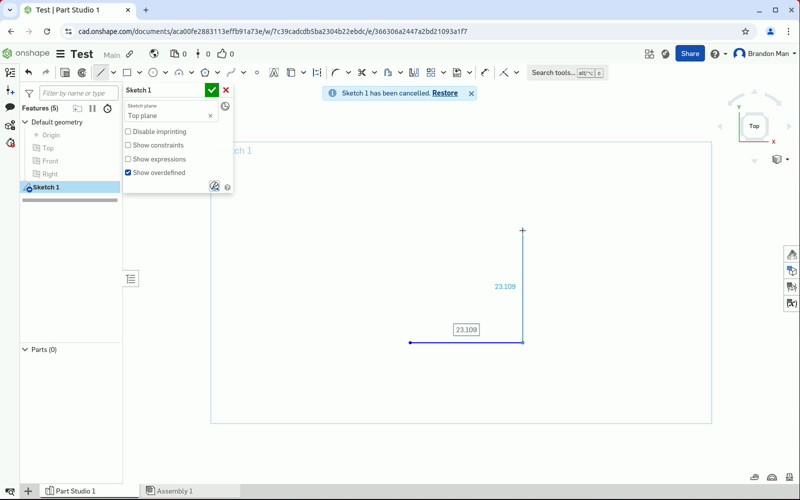
key_up(shift)
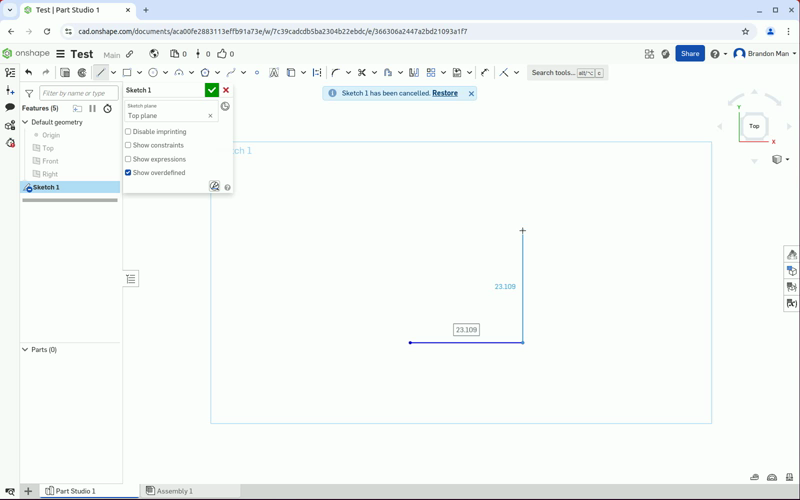
key_down(shift)
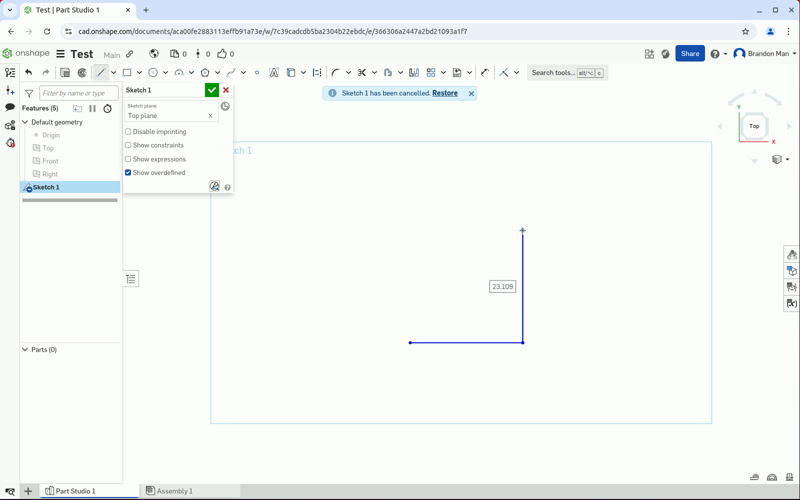
mouse_move(410, 230)
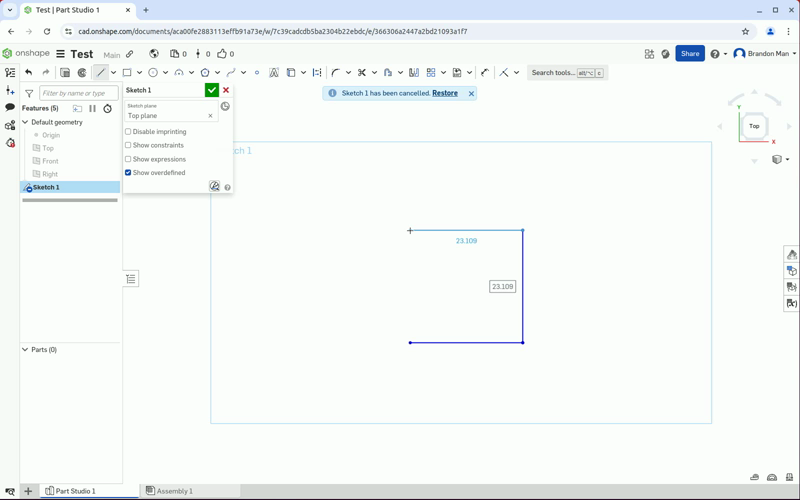
click(410, 230)
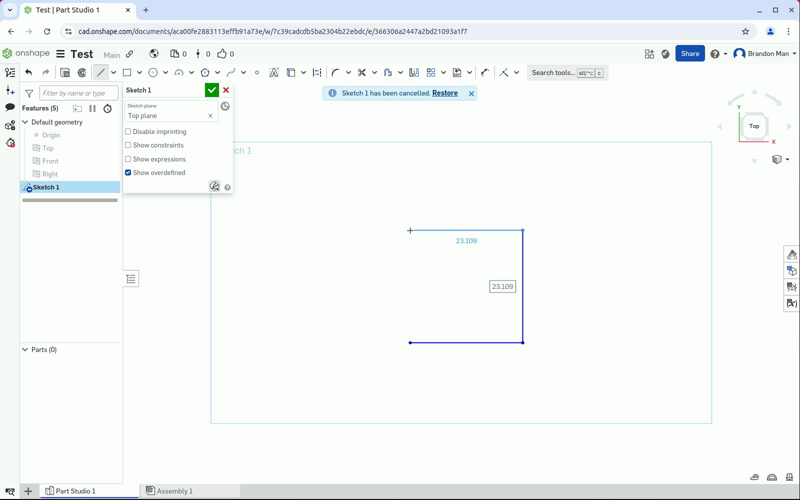
key_up(shift)
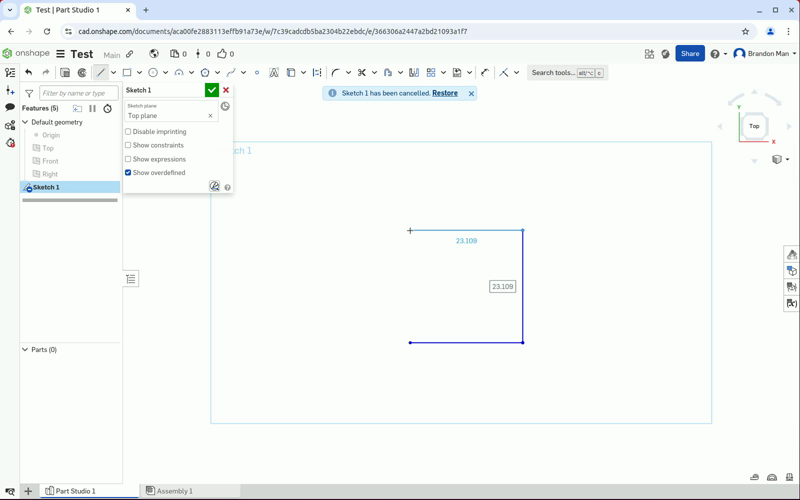
key_down(shift)
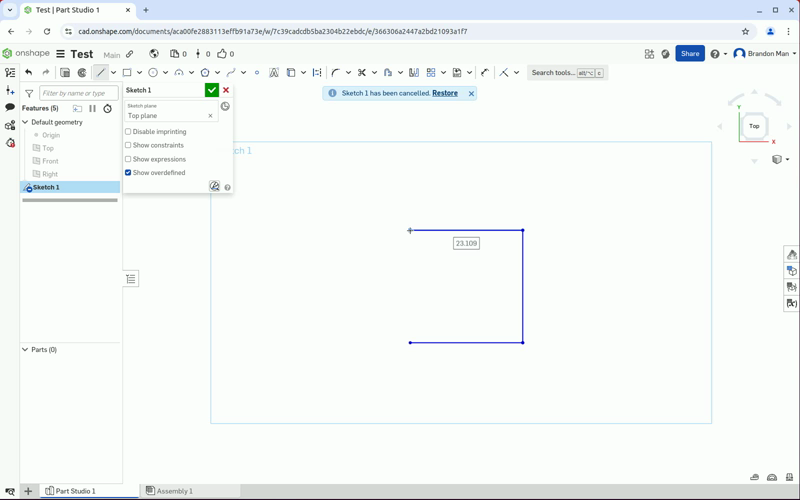
mouse_move(410, 342)
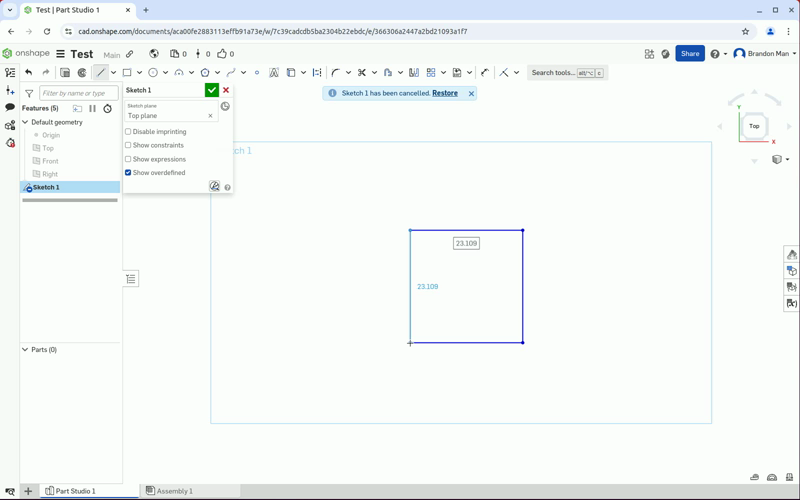
key_up(shift)
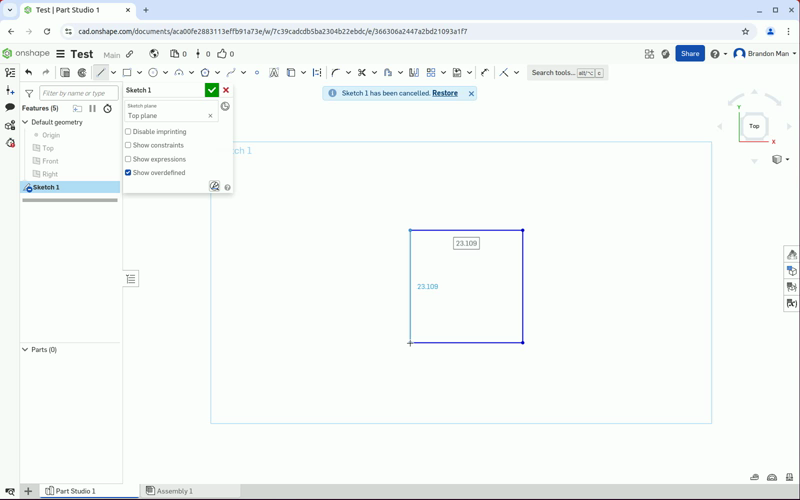
click(410, 342)
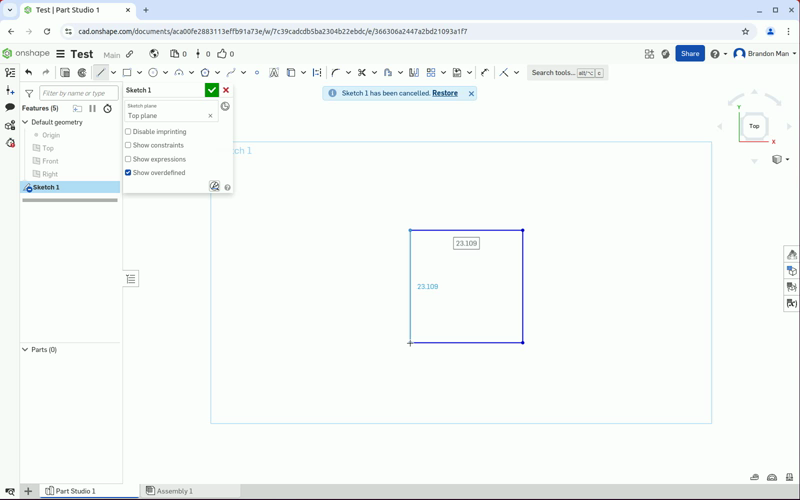
key(esc)
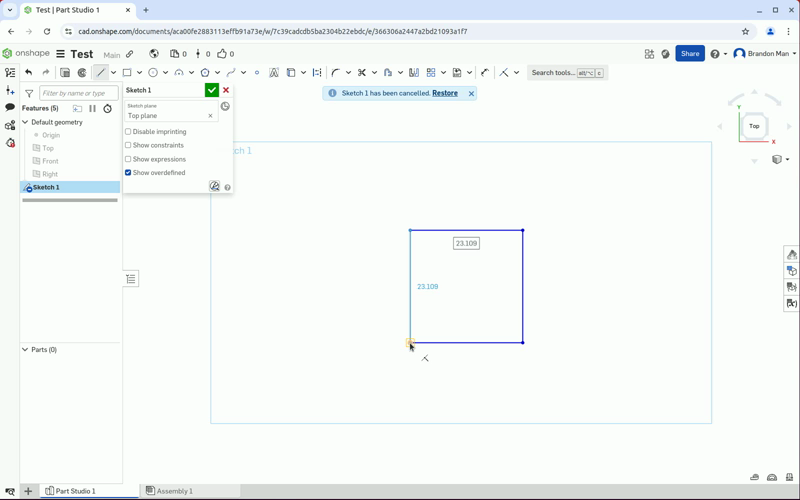
mouse_move(509, 289)
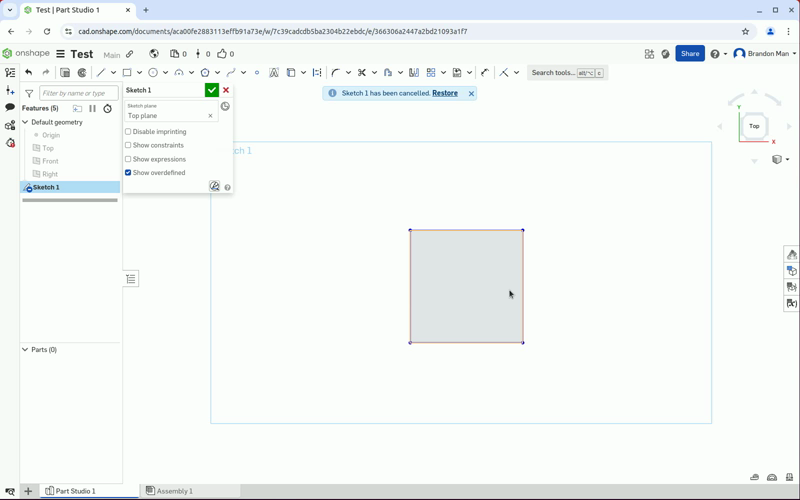
click(509, 289)
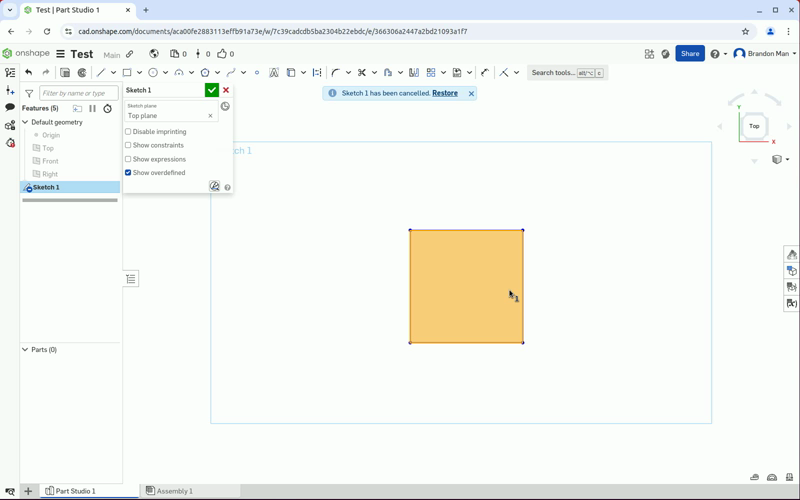
mouse_move(73, 352)
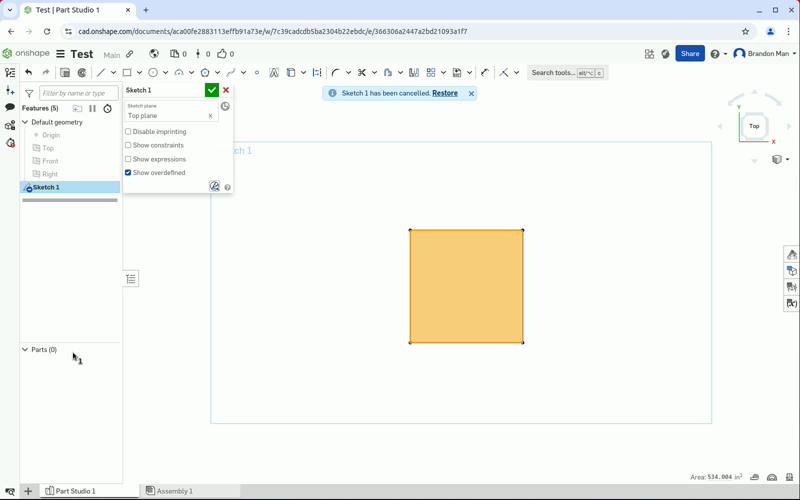
key(shift+y)
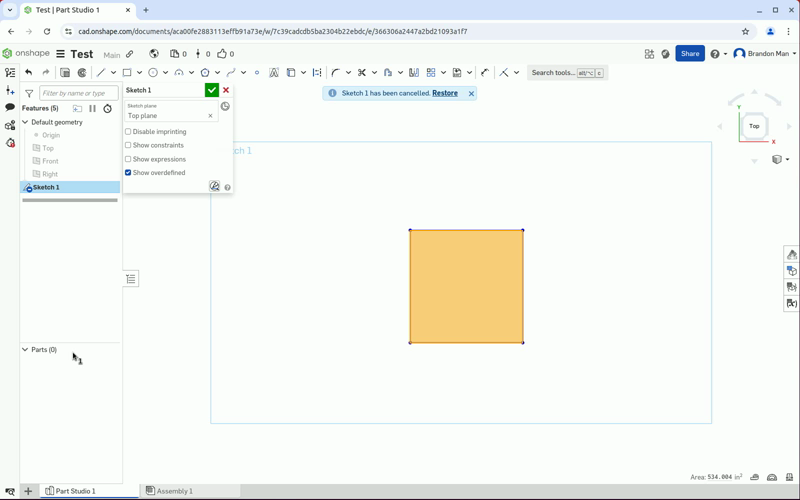
key(shift+e)
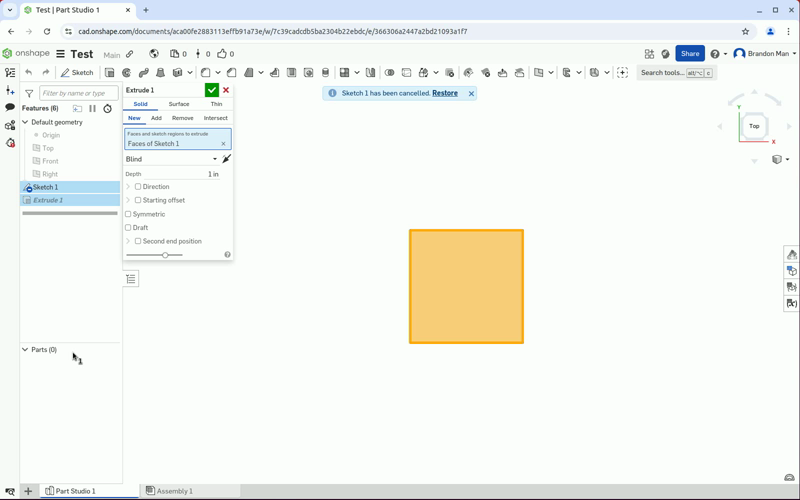
mouse_move(143, 106)
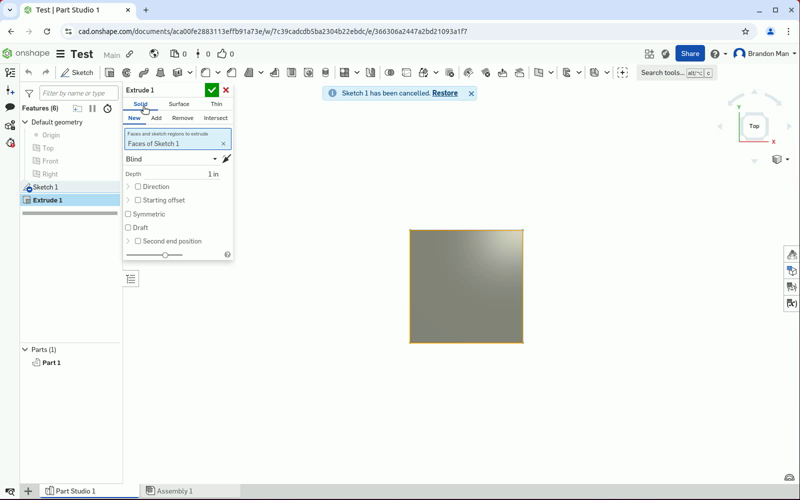
click(143, 106)
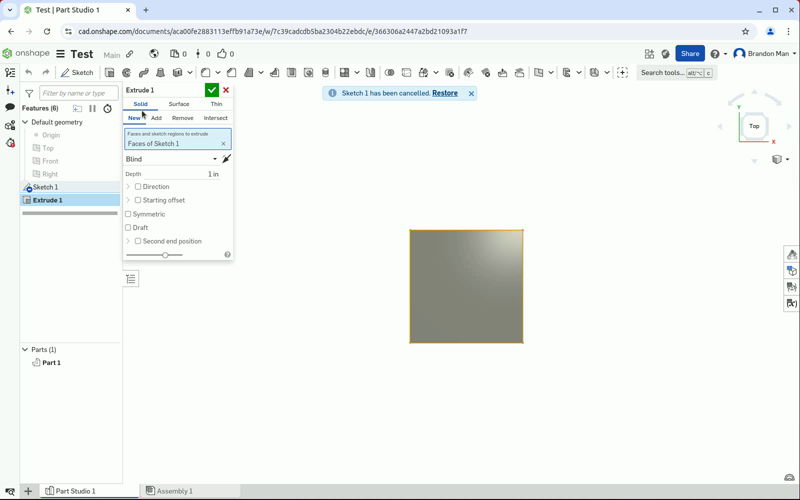
mouse_move(137, 120)
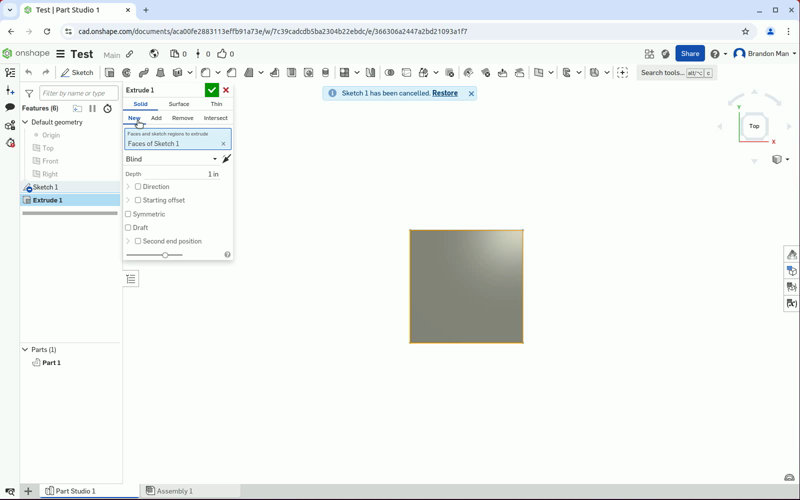
click(137, 120)
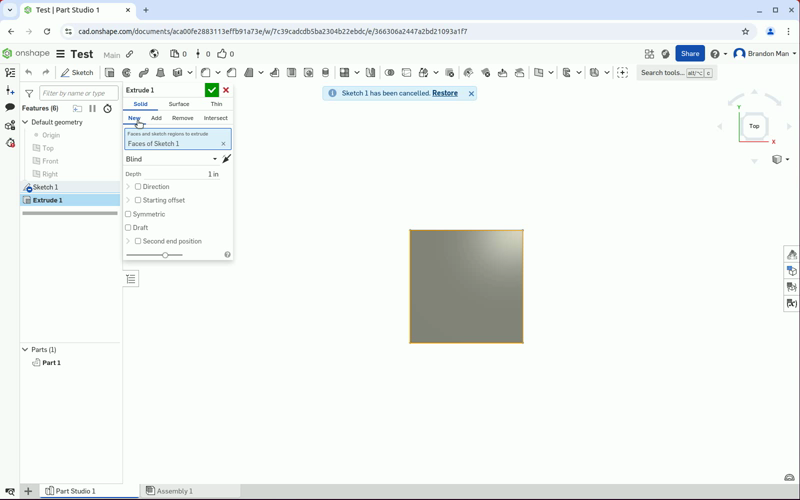
key(tab, 4)
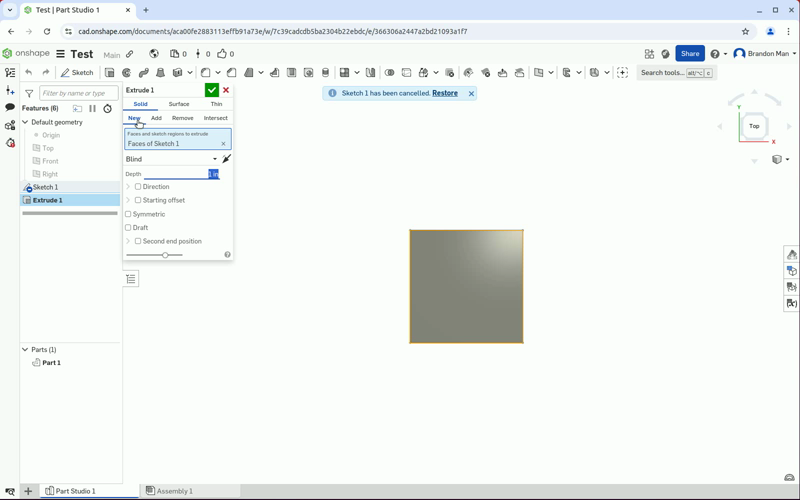
text(4.574)
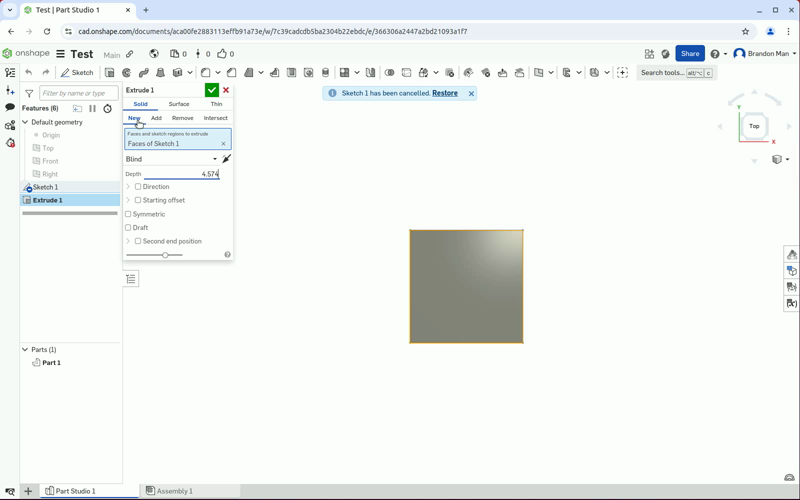
key(enter)
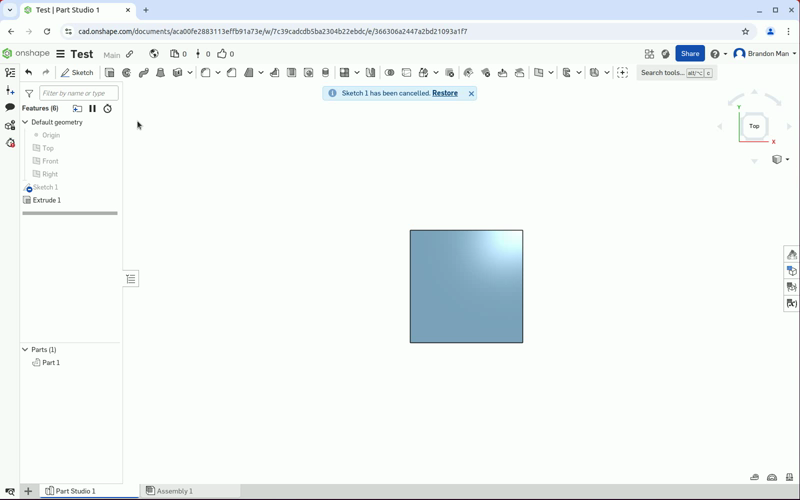
key(shift+h)
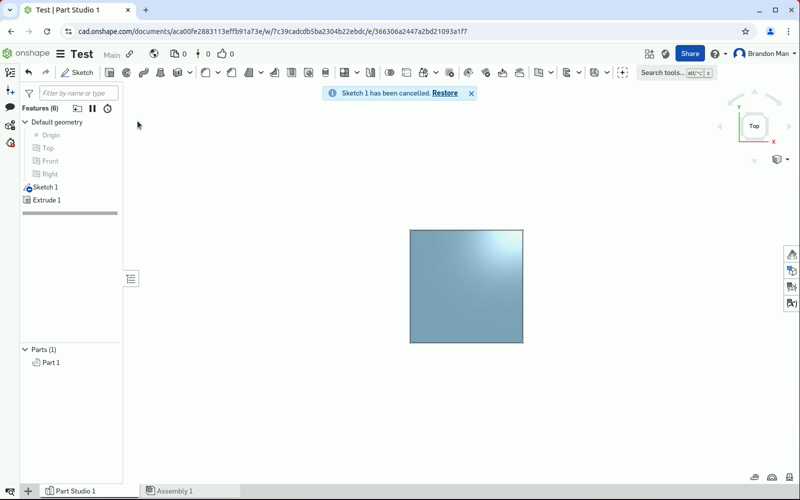
key(shift+h)
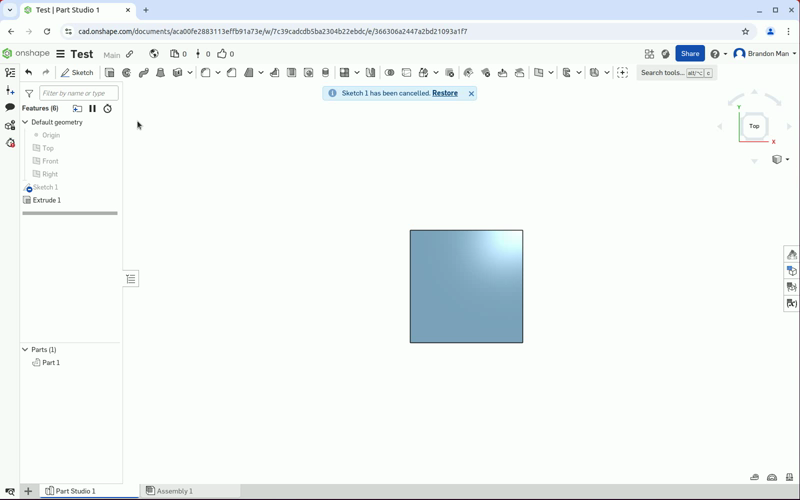
mouse_move(73, 189)
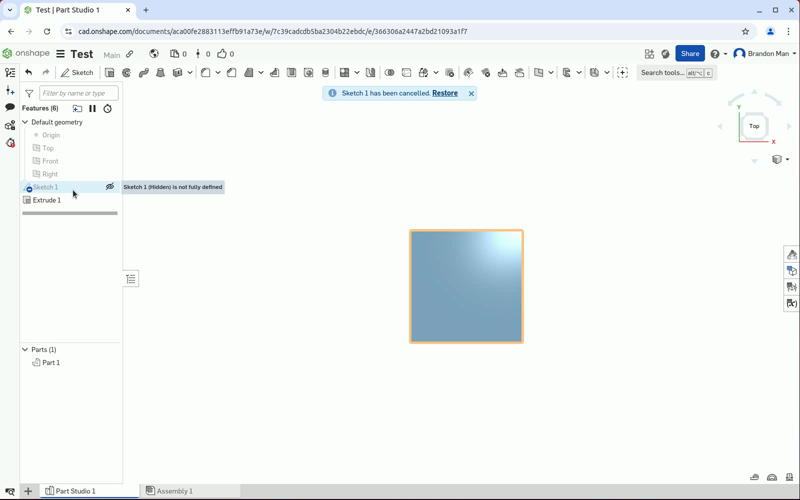
click(73, 189)
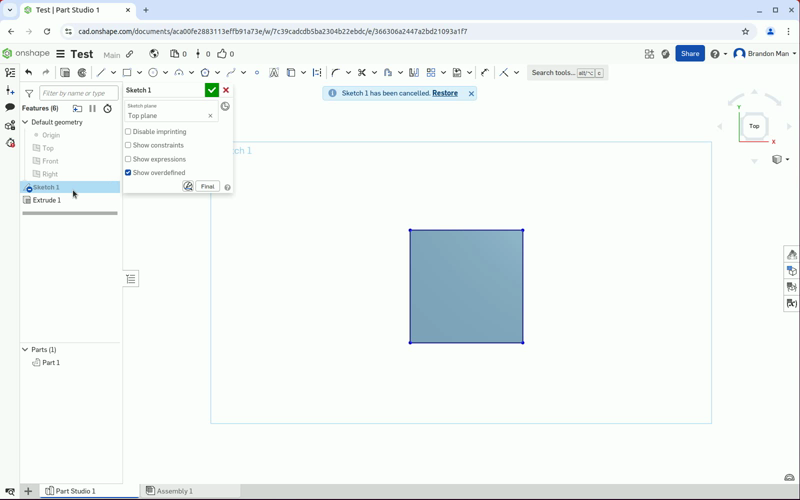
mouse_move(229, 92)
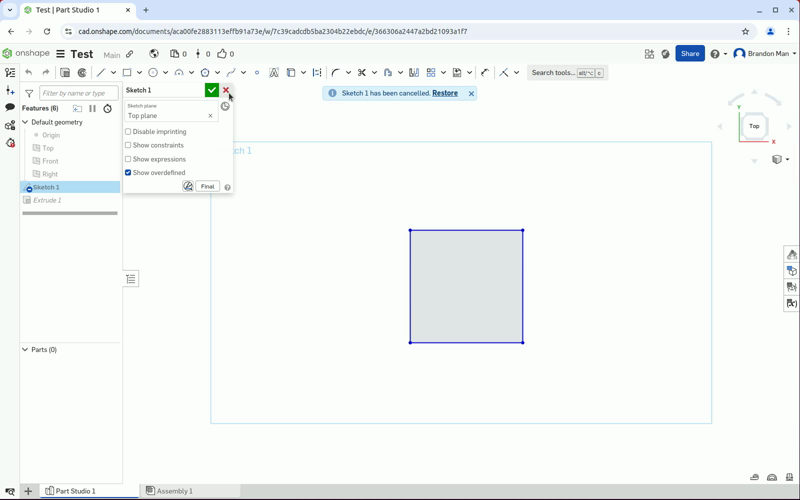
click(229, 92)
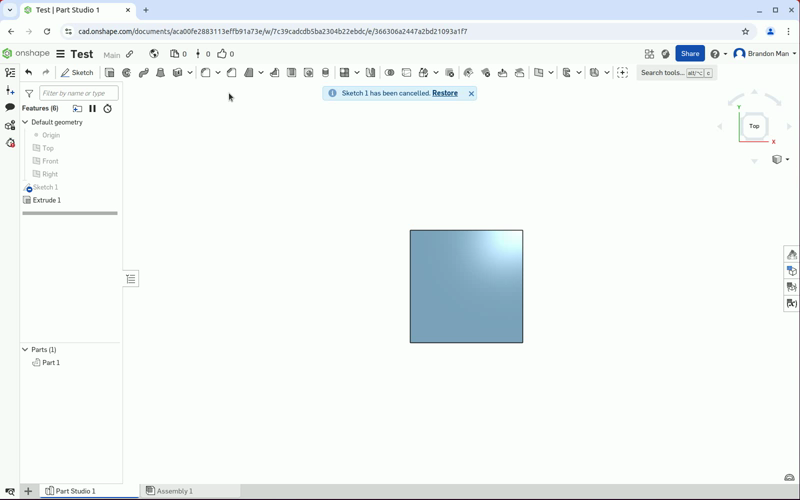
mouse_move(541, 75)
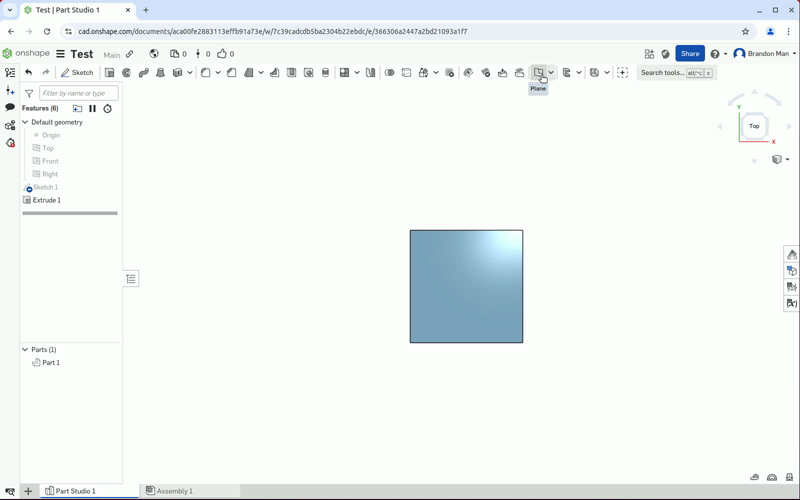
click(541, 75)
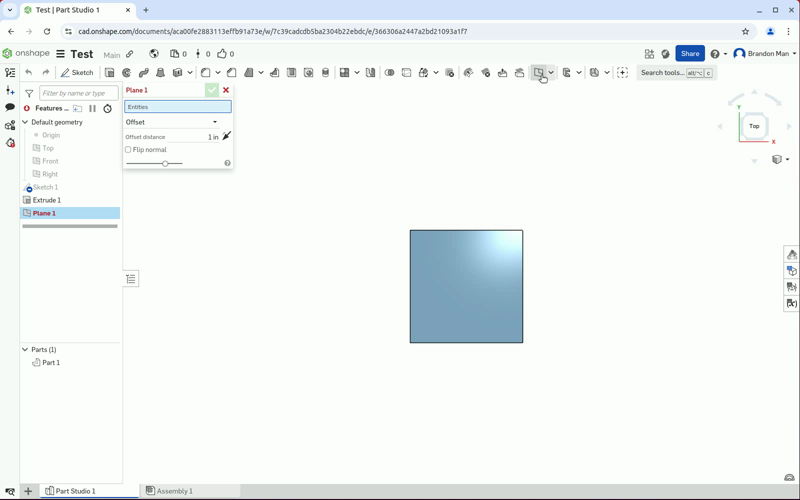
mouse_move(73, 150)
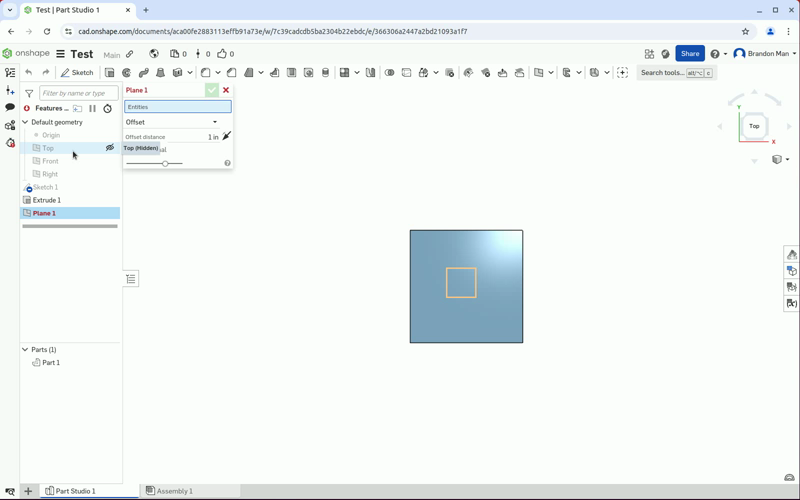
click(73, 150)
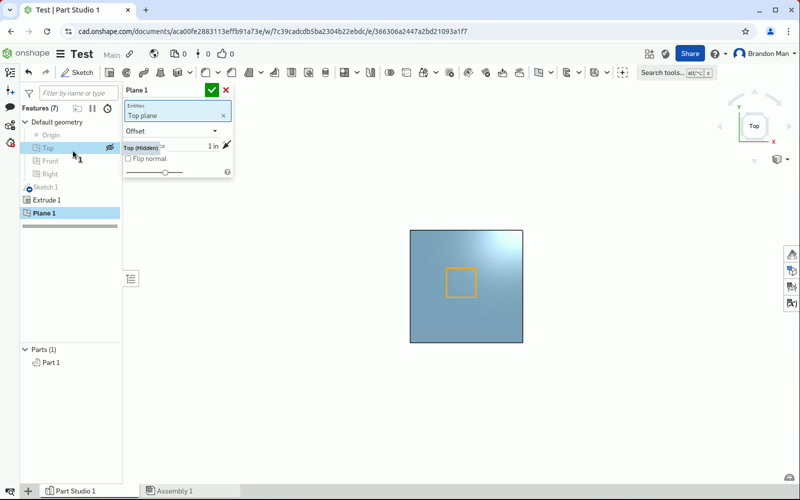
key(tab, 2)
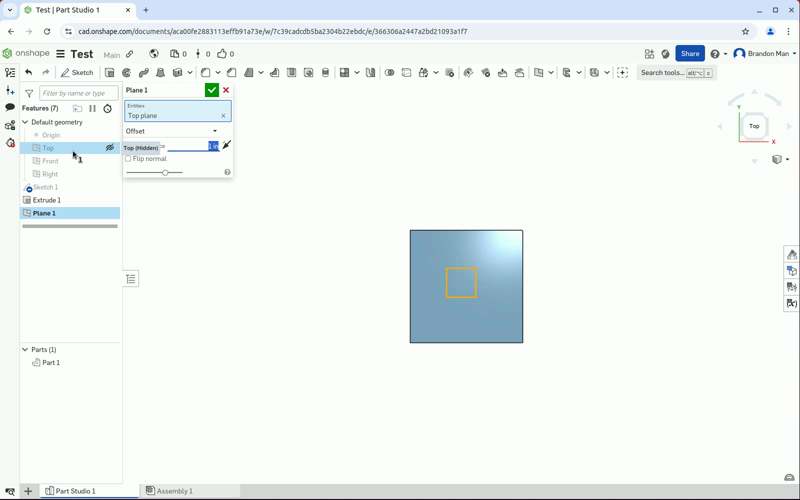
text(4.56)
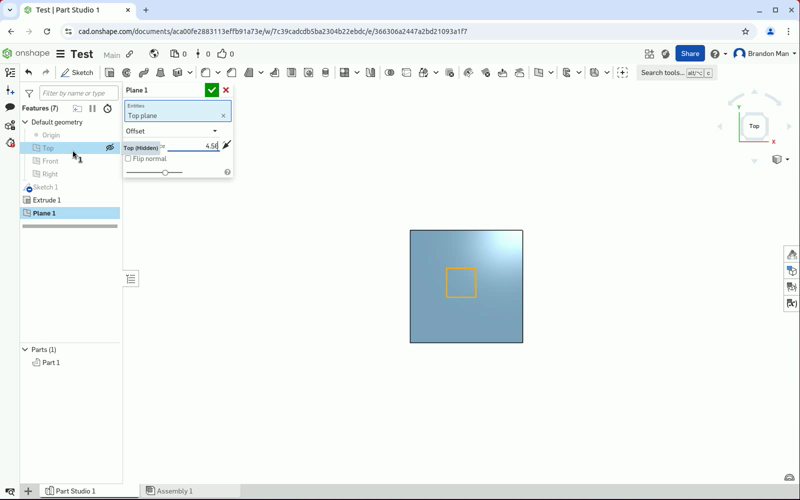
key(enter, 2)
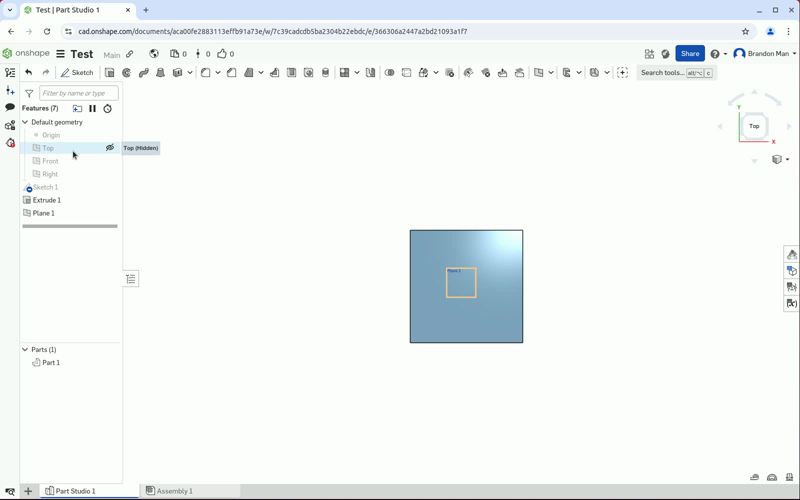
key(shift+s)
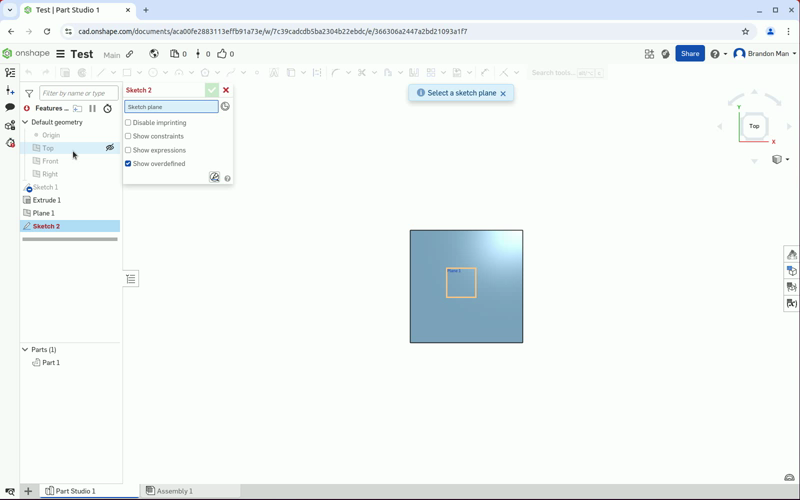
mouse_move(73, 215)
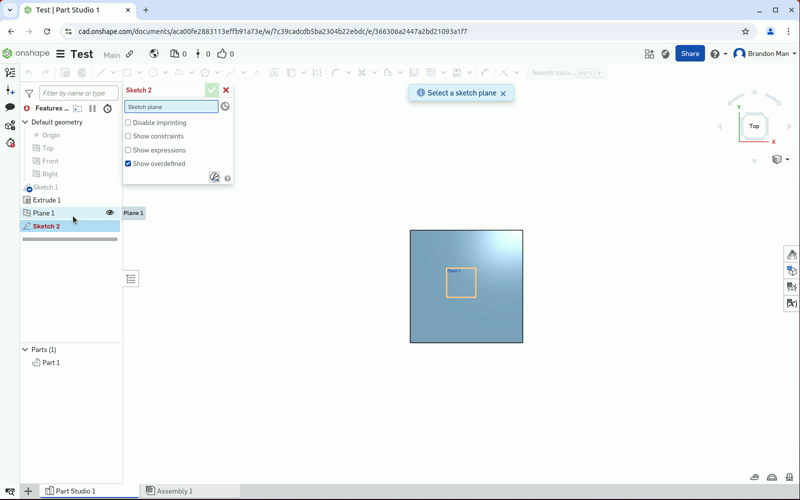
click(73, 215)
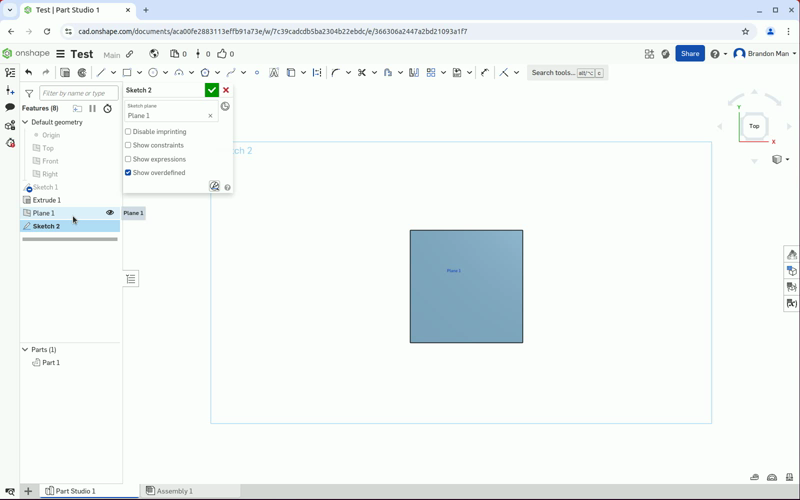
mouse_move(73, 352)
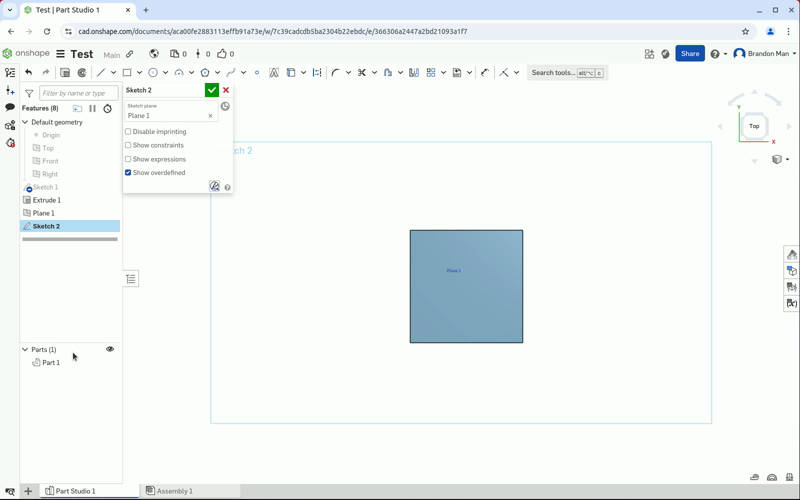
key(y)
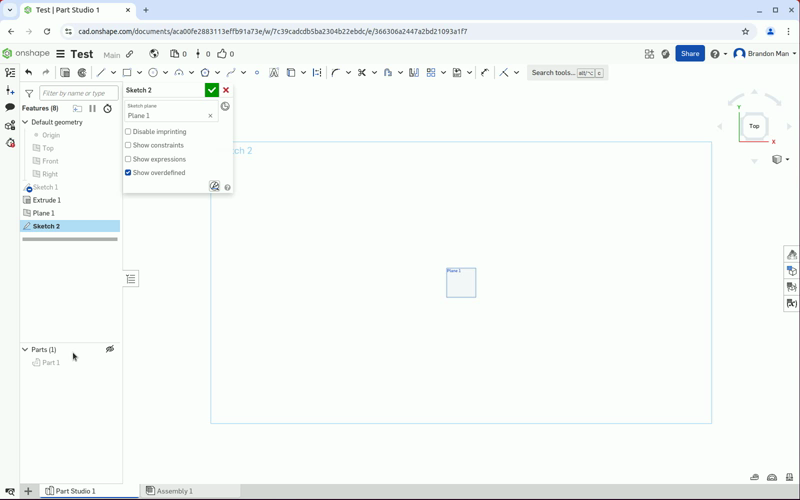
key(l)
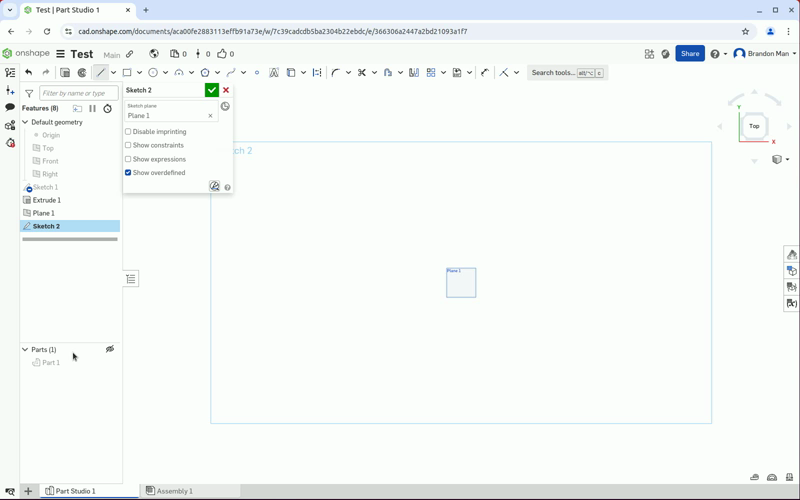
key_down(shift)
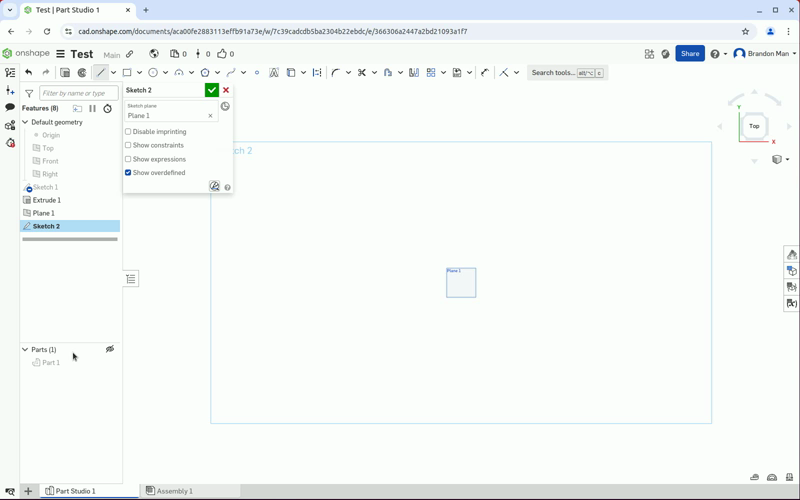
mouse_move(410, 342)
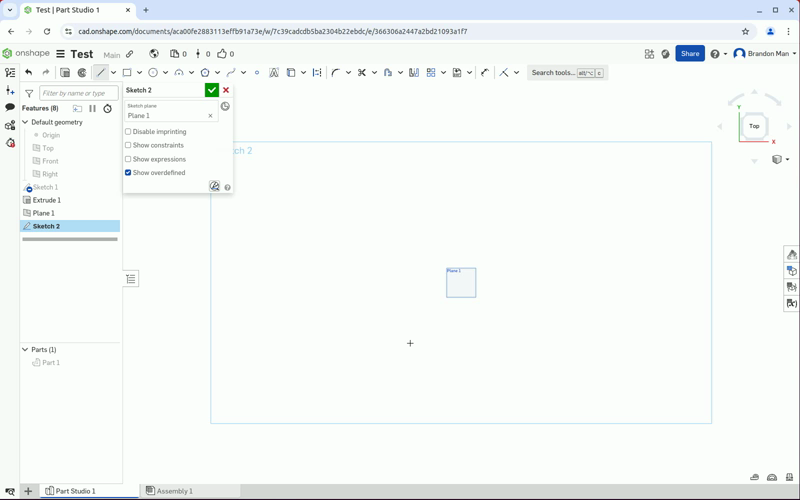
click(410, 342)
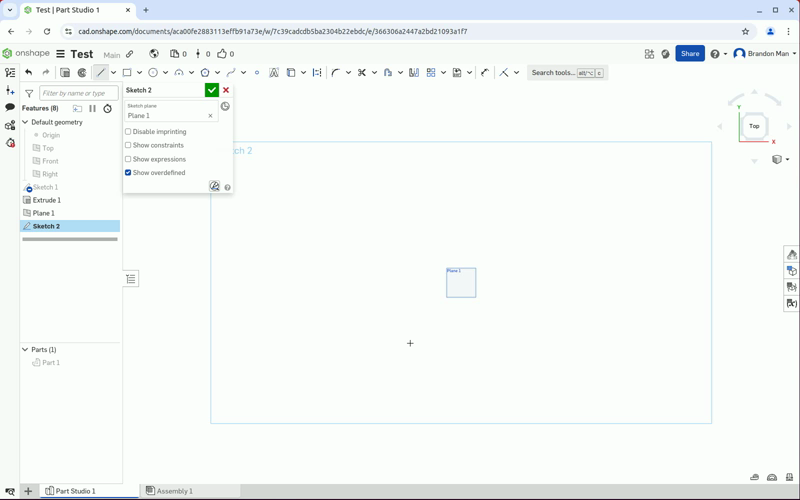
key_up(shift)
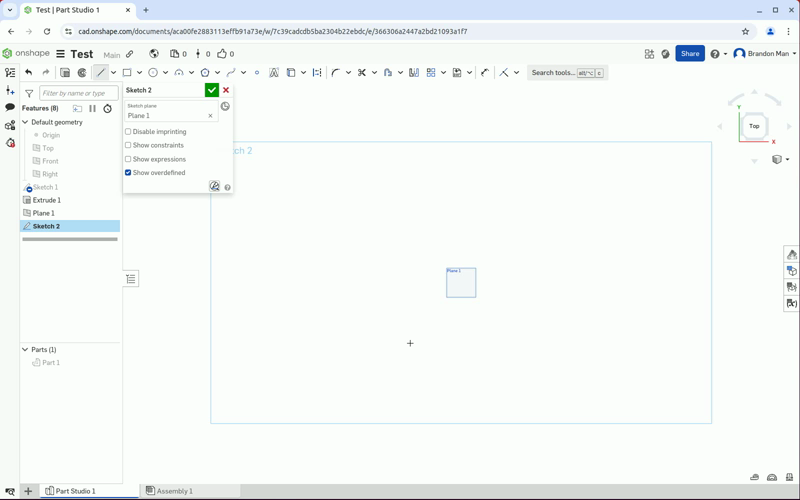
key_down(shift)
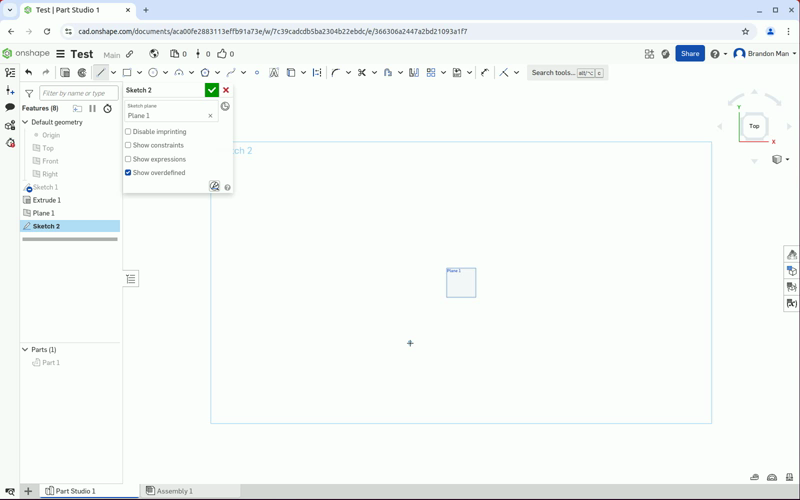
mouse_move(440, 342)
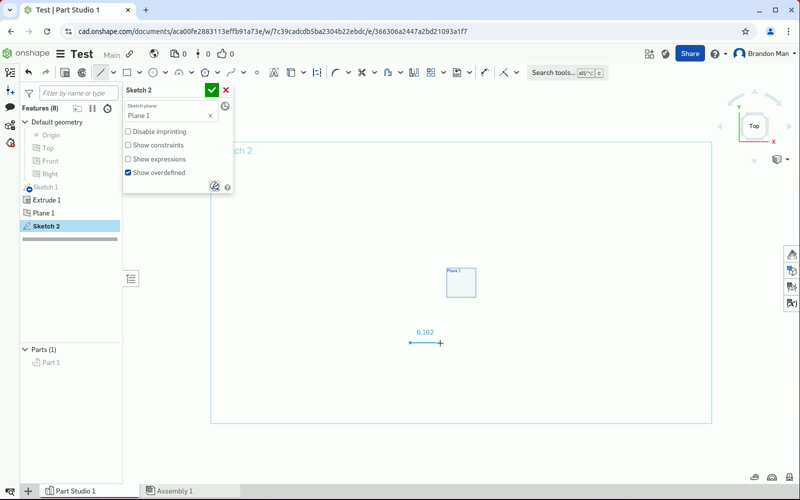
mouse_move(432, 342)
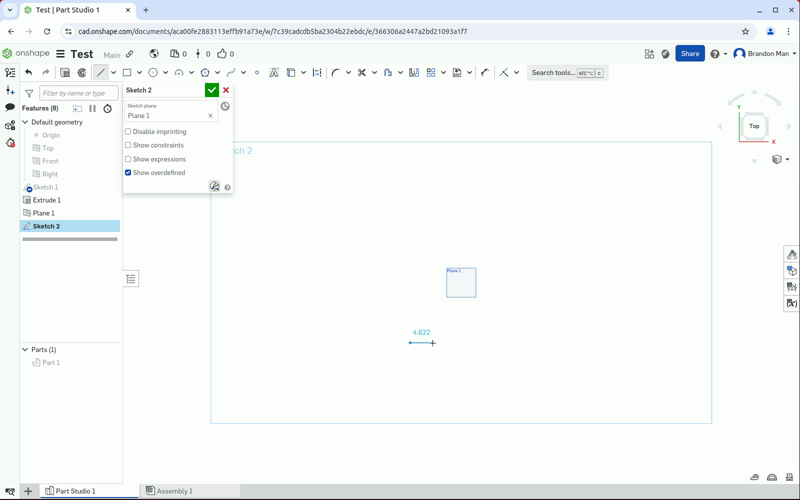
click(432, 342)
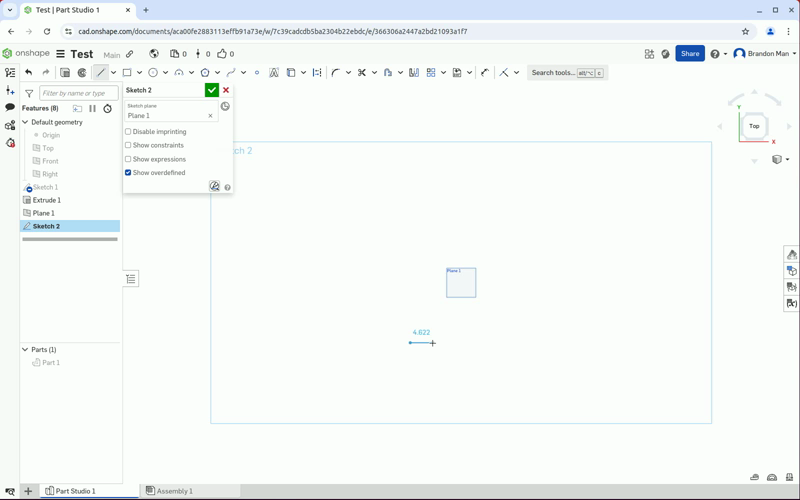
key_up(shift)
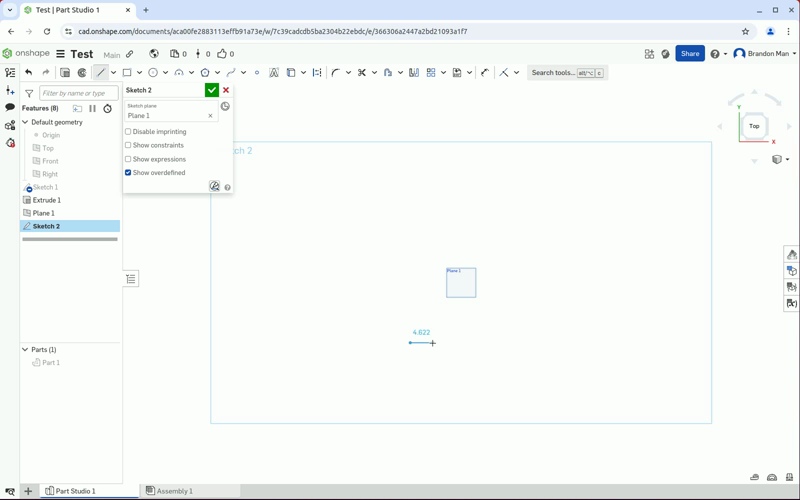
key_down(shift)
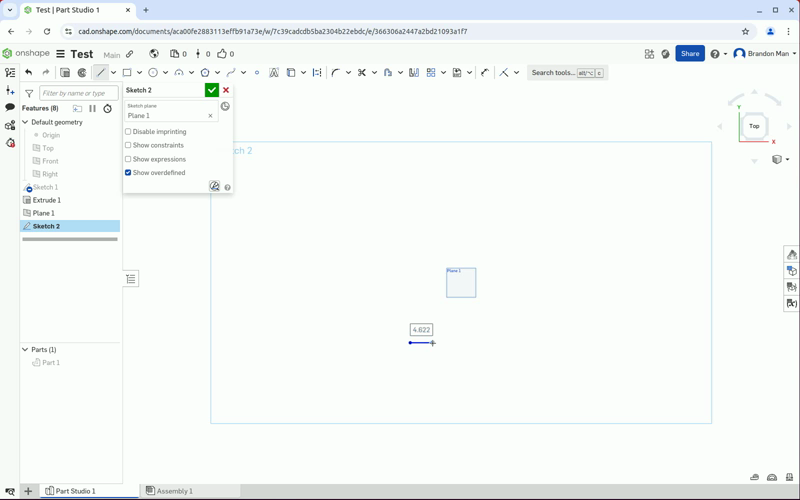
mouse_move(432, 230)
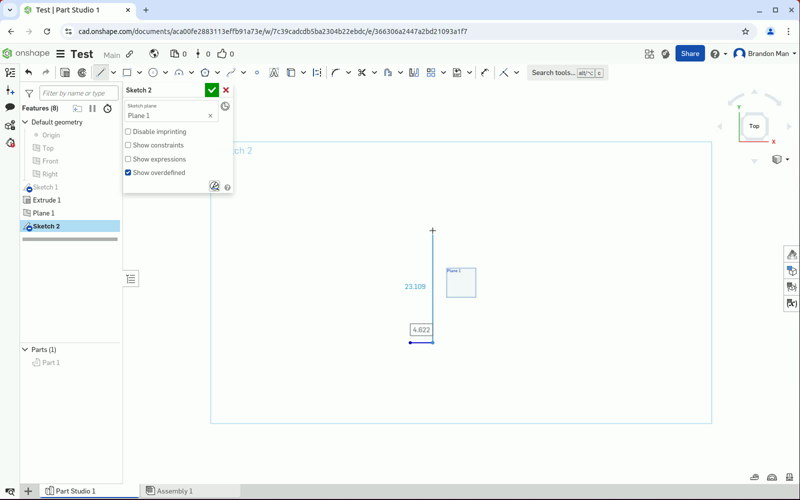
click(432, 230)
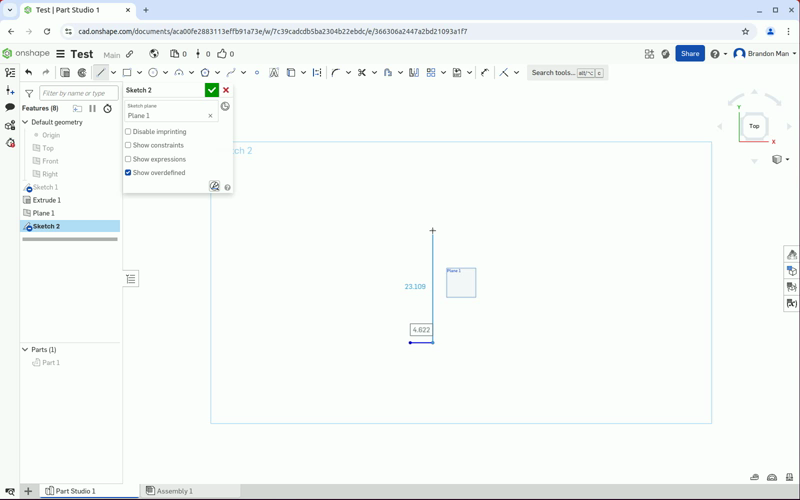
key_up(shift)
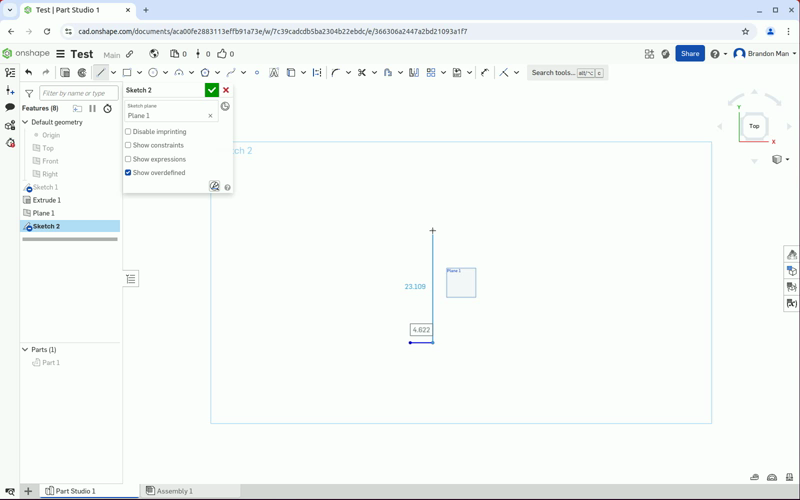
key_down(shift)
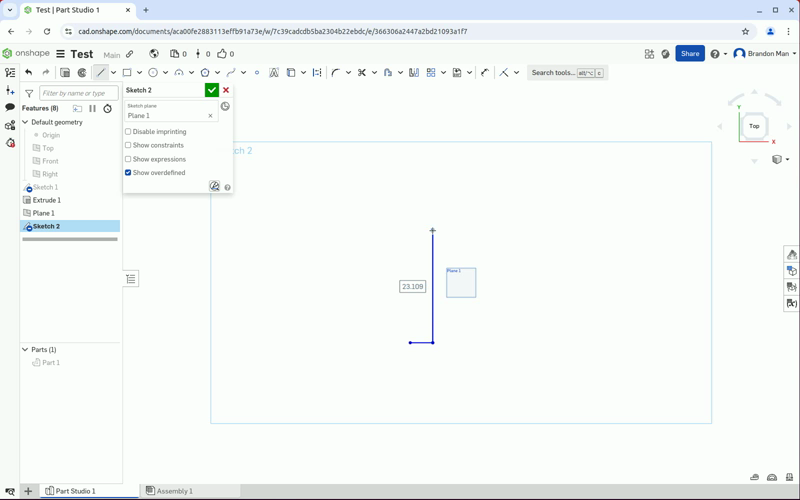
mouse_move(462, 230)
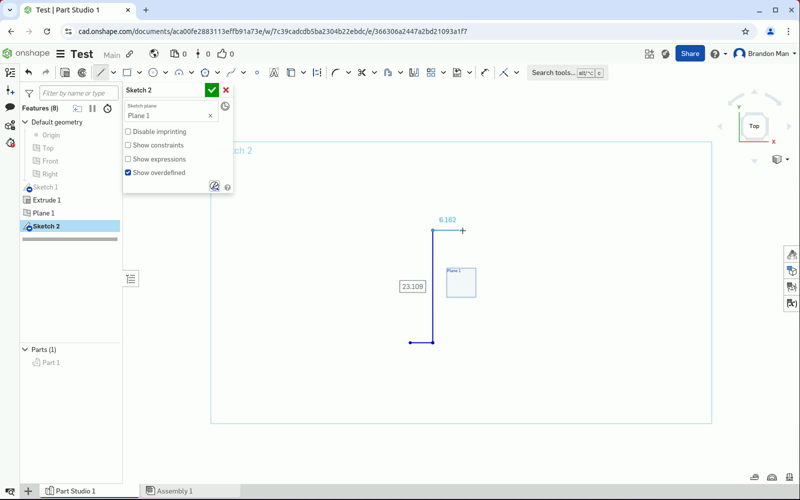
mouse_move(410, 230)
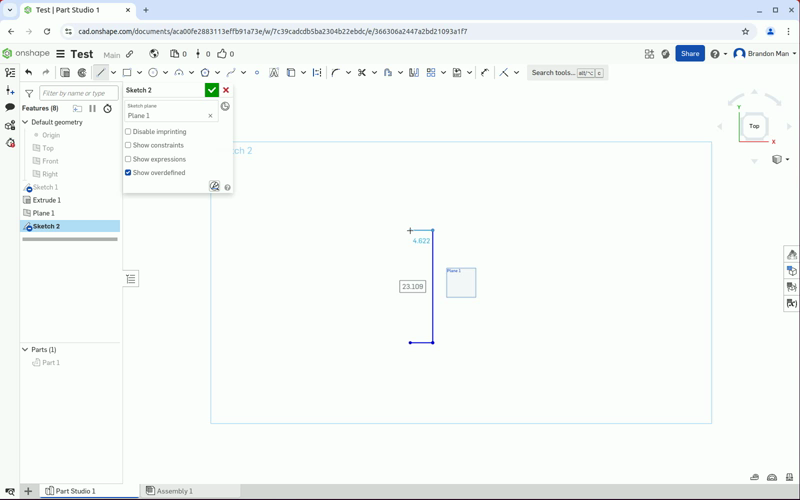
click(410, 230)
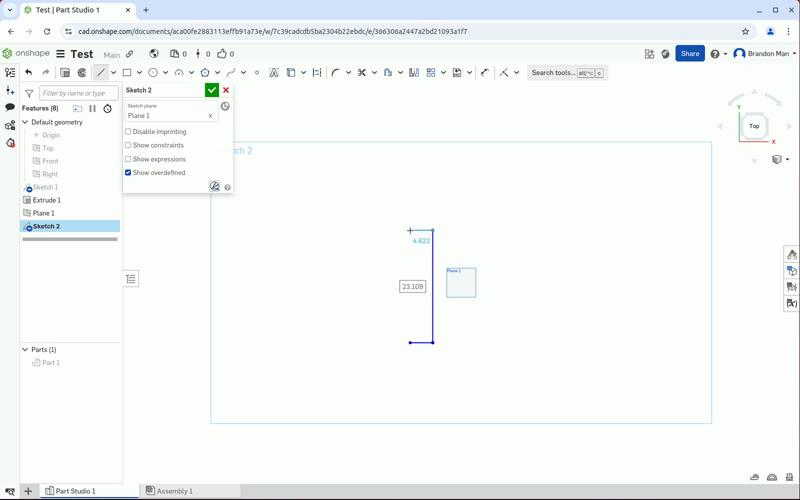
key_up(shift)
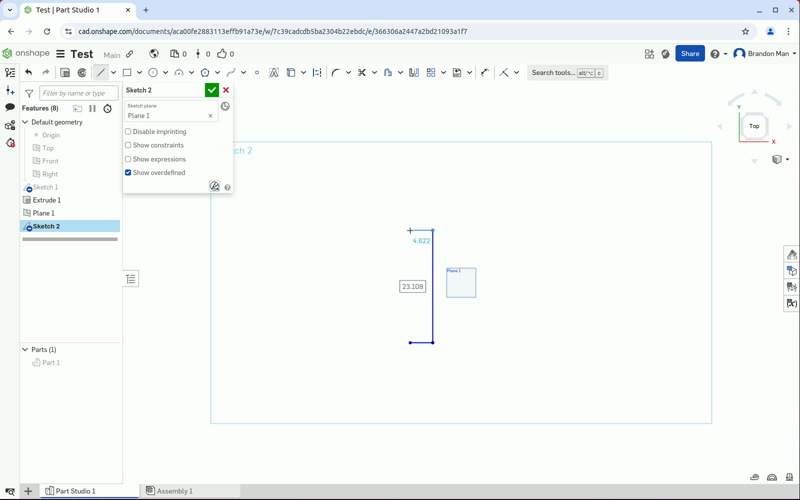
key_down(shift)
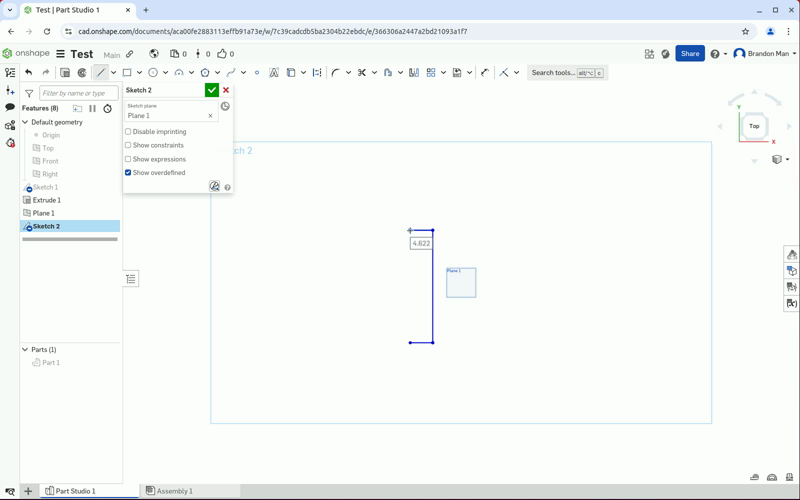
mouse_move(410, 342)
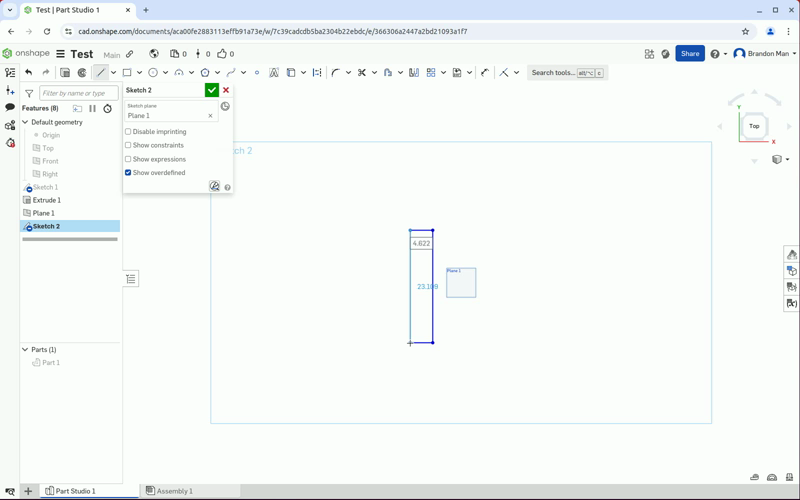
key_up(shift)
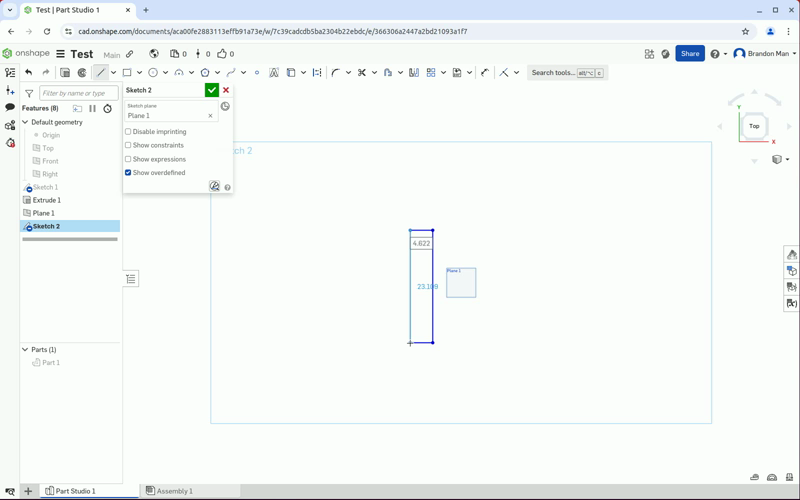
click(410, 342)
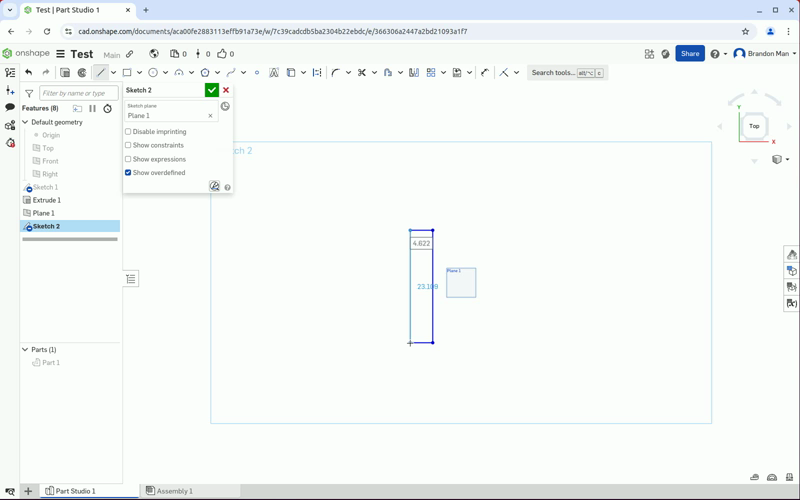
key(esc)
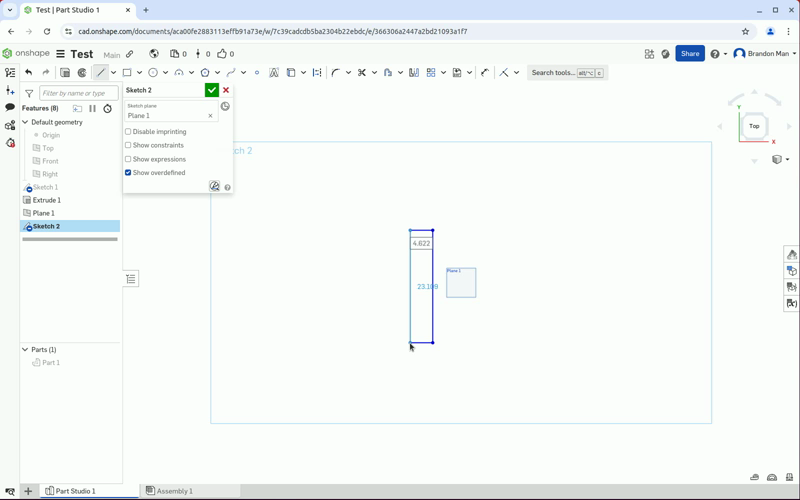
mouse_move(422, 326)
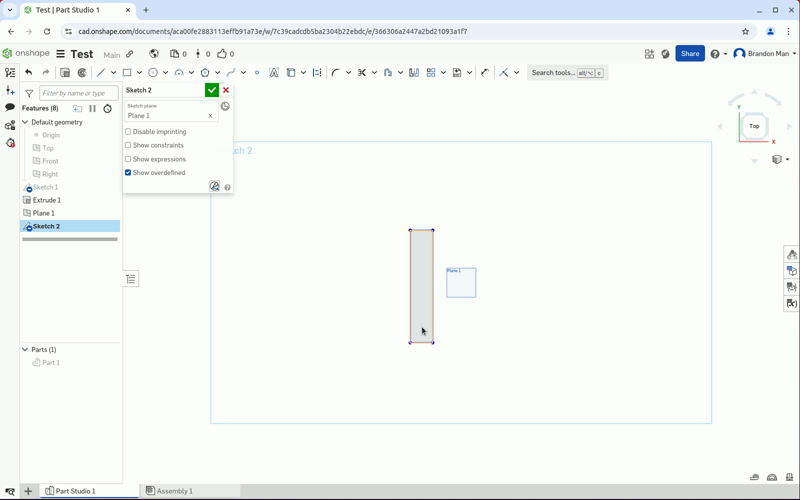
click(422, 326)
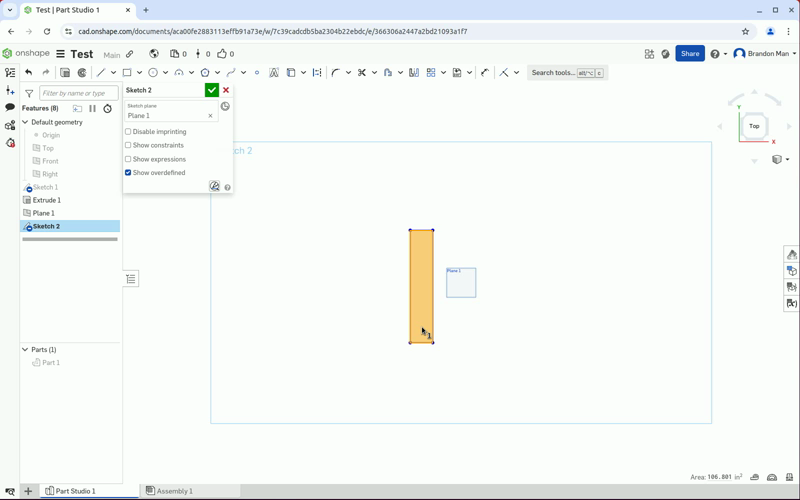
mouse_move(73, 352)
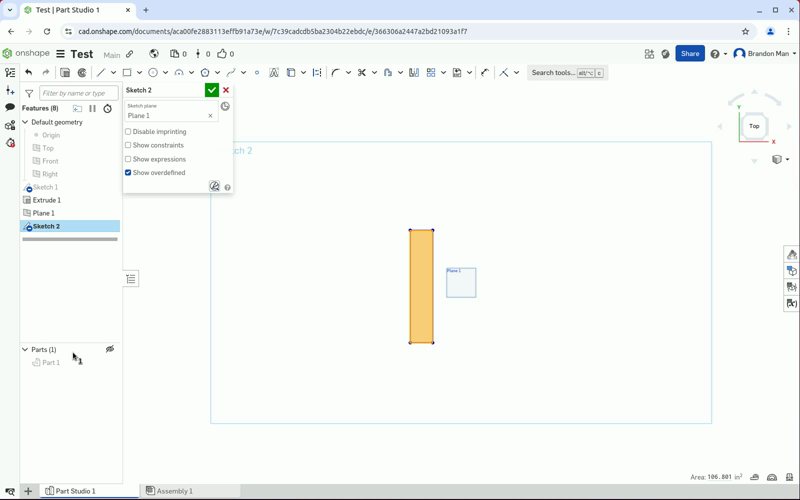
key(shift+y)
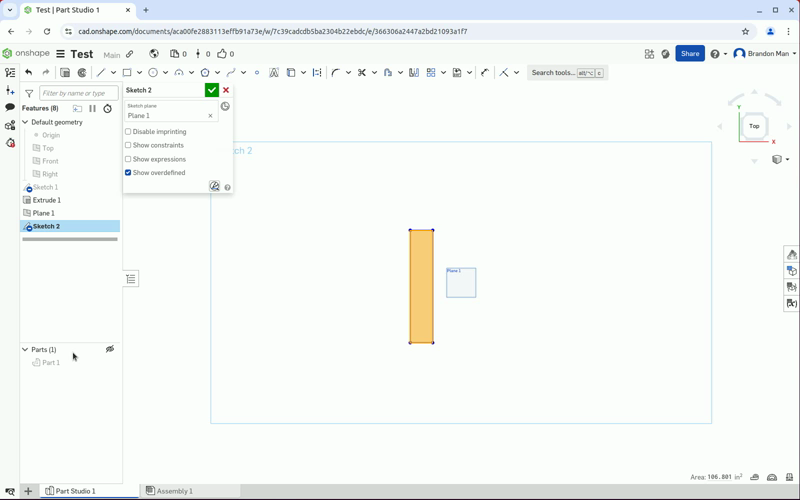
key(shift+e)
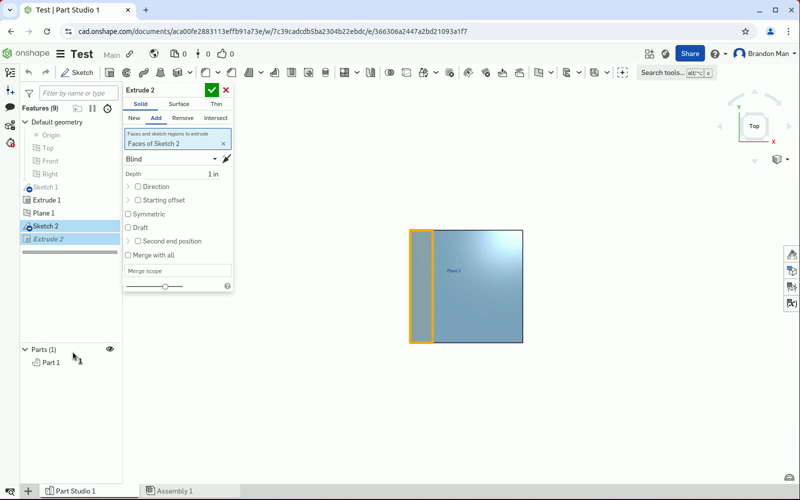
mouse_move(143, 106)
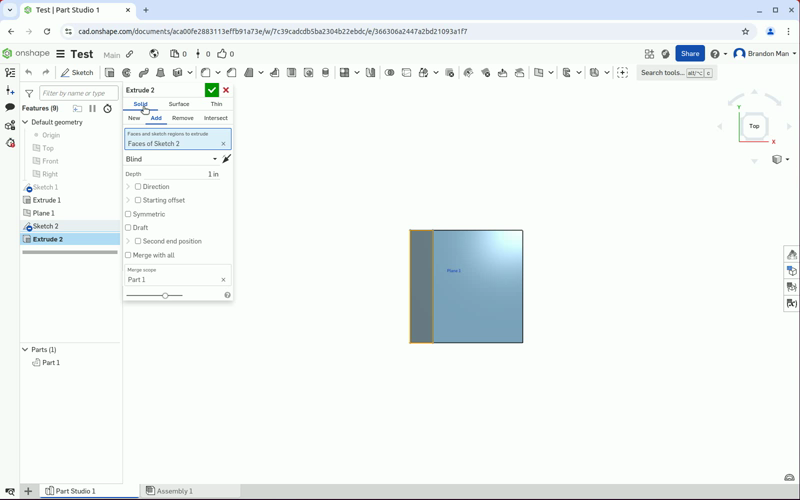
click(143, 106)
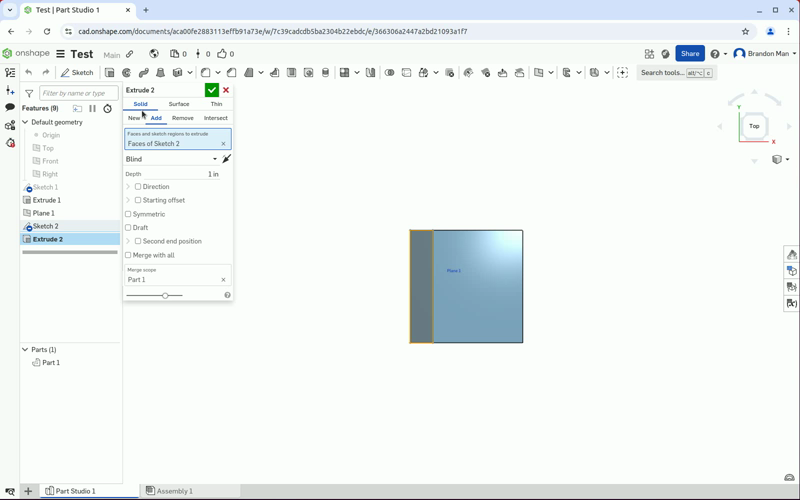
mouse_move(137, 120)
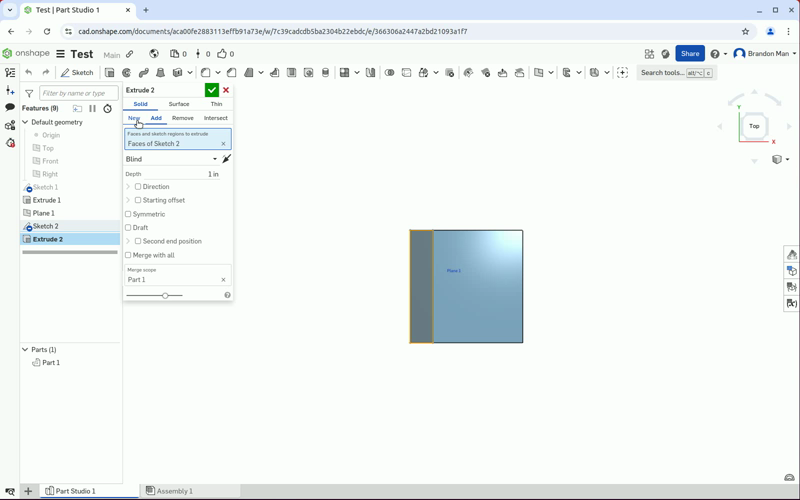
click(137, 120)
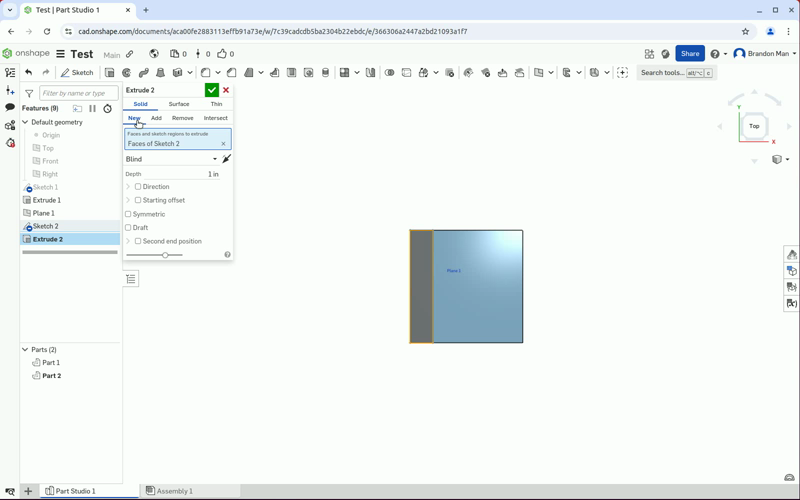
key(tab, 4)
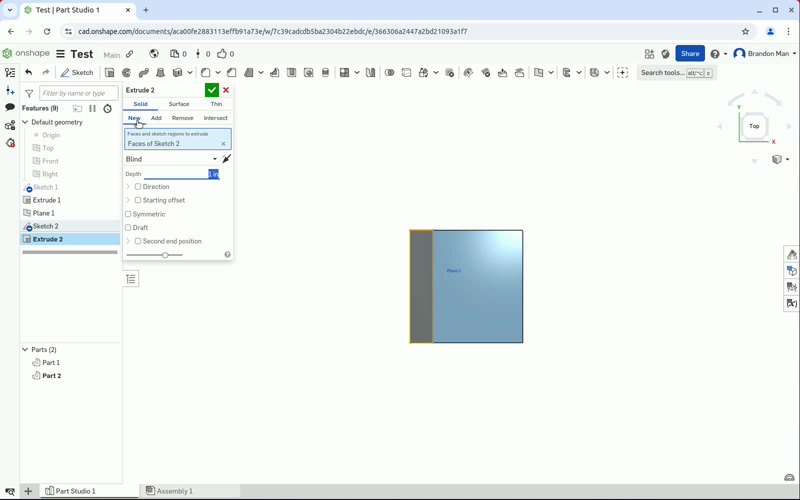
text(18.535)
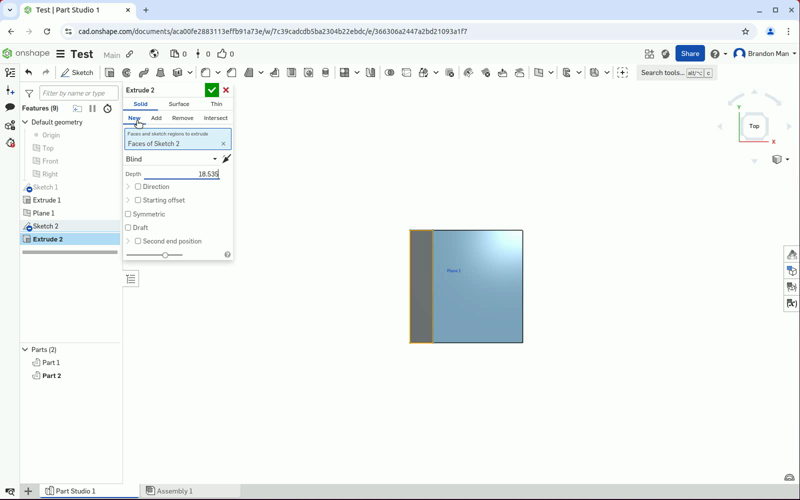
key(enter)
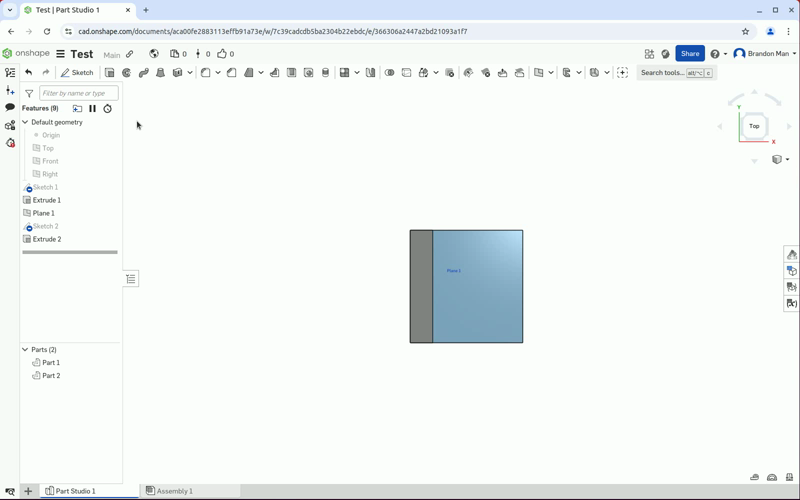
key(shift+h)
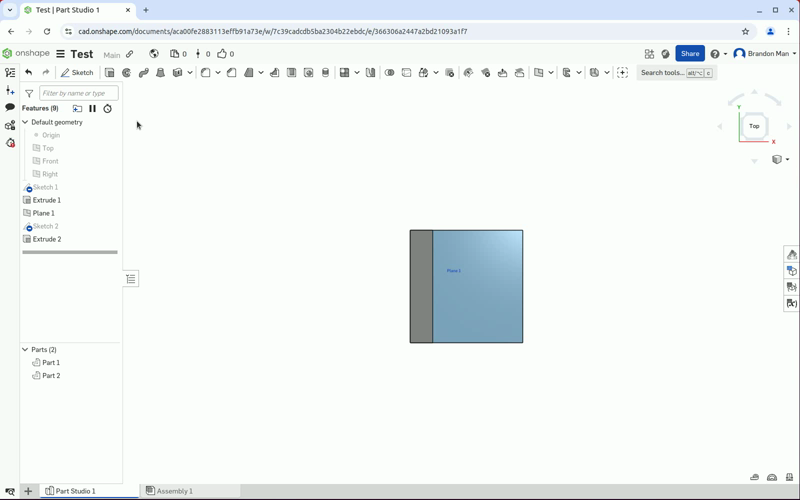
key(shift+h)
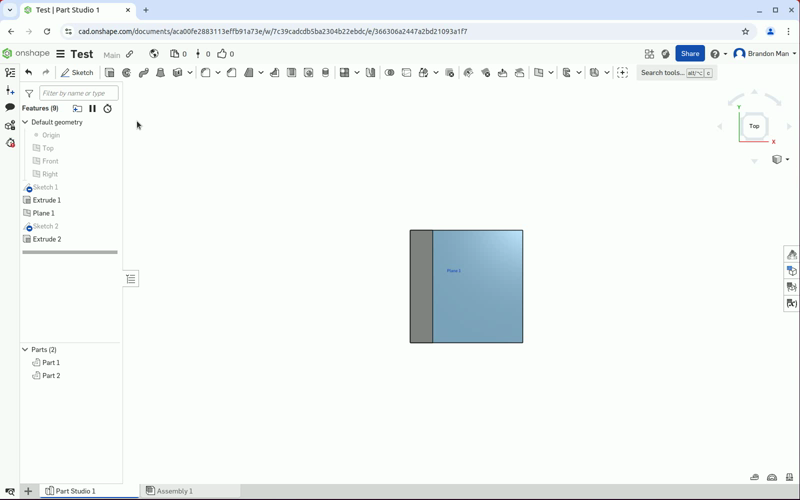
mouse_move(73, 189)
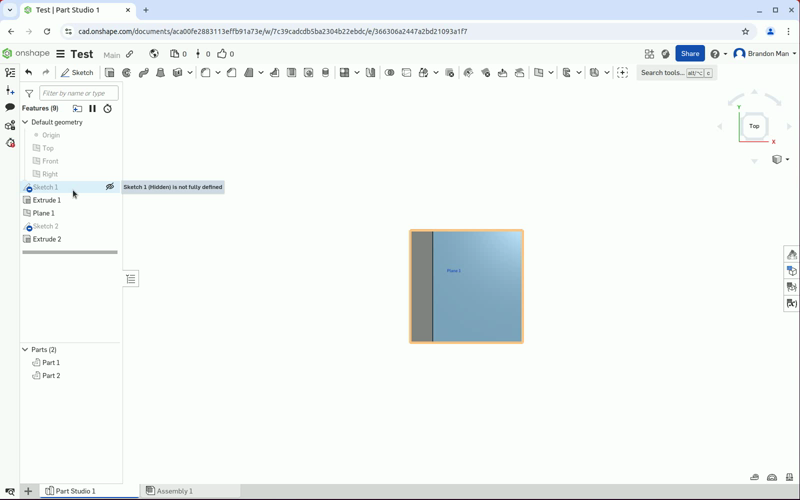
click(73, 189)
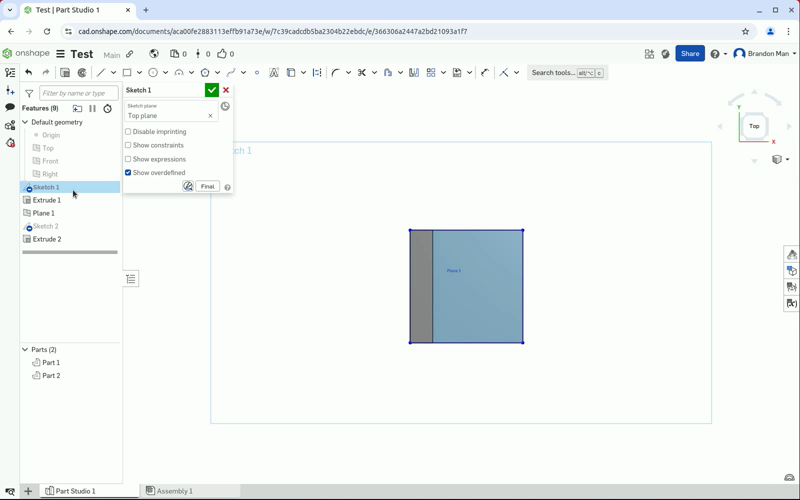
mouse_move(229, 92)
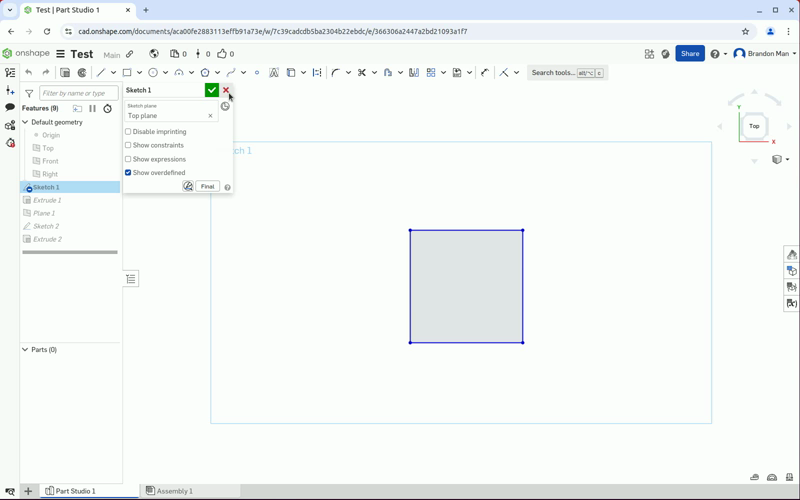
click(229, 92)
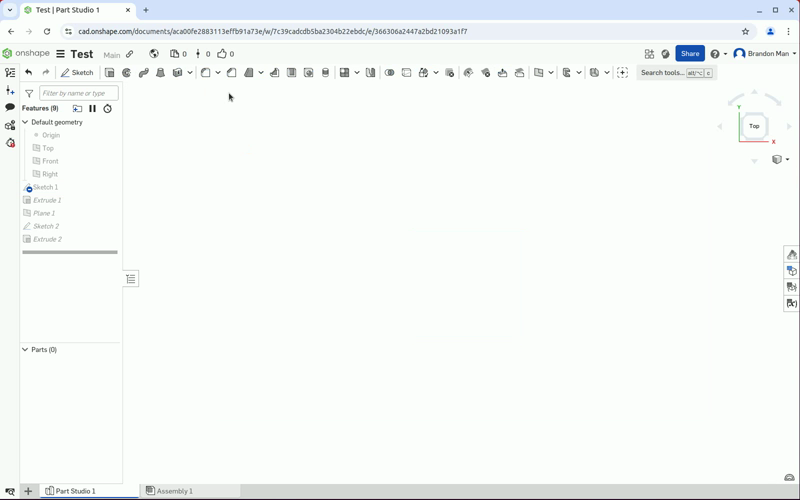
key(shift+s)
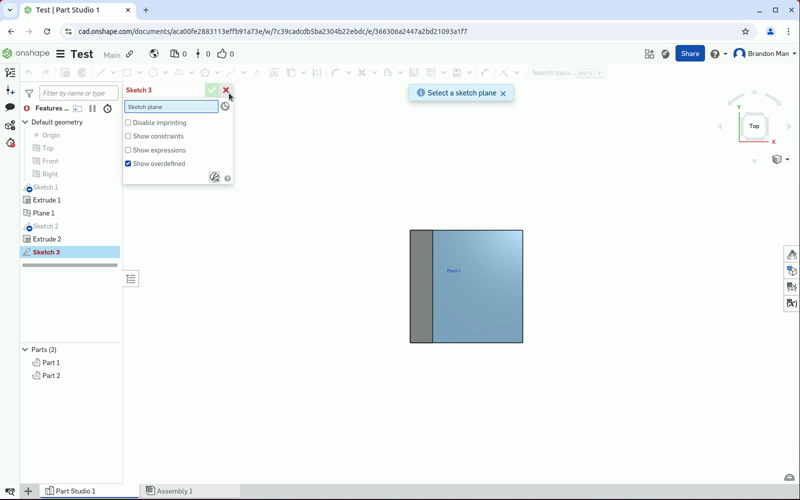
mouse_move(73, 215)
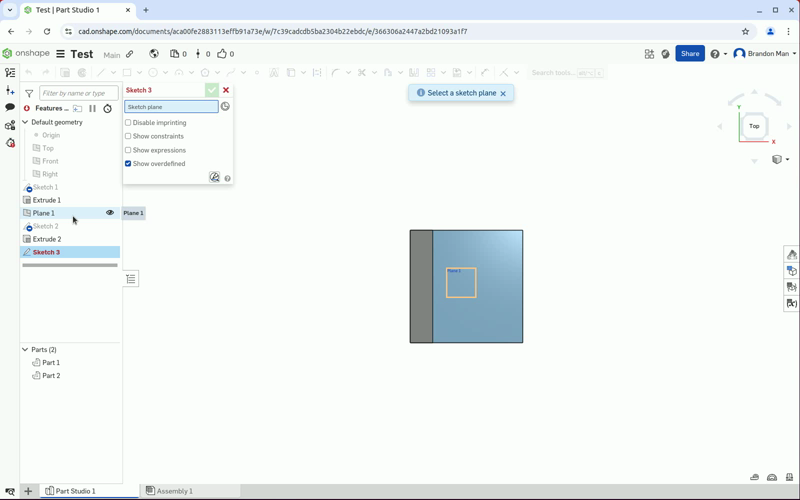
click(73, 215)
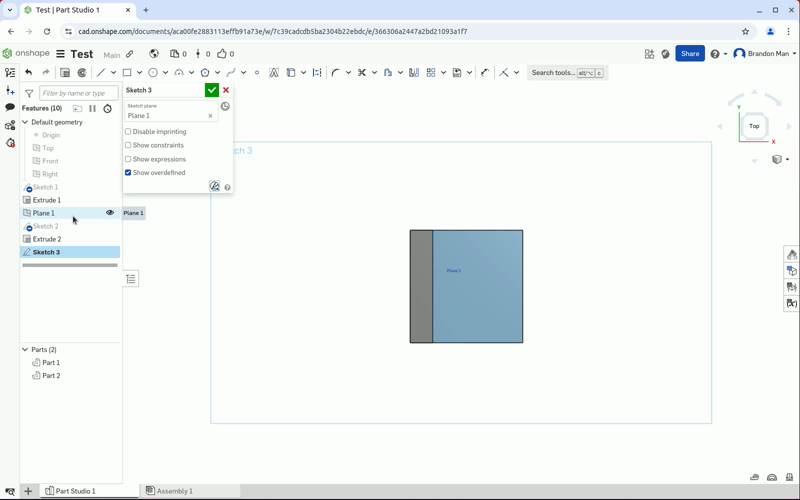
mouse_move(73, 352)
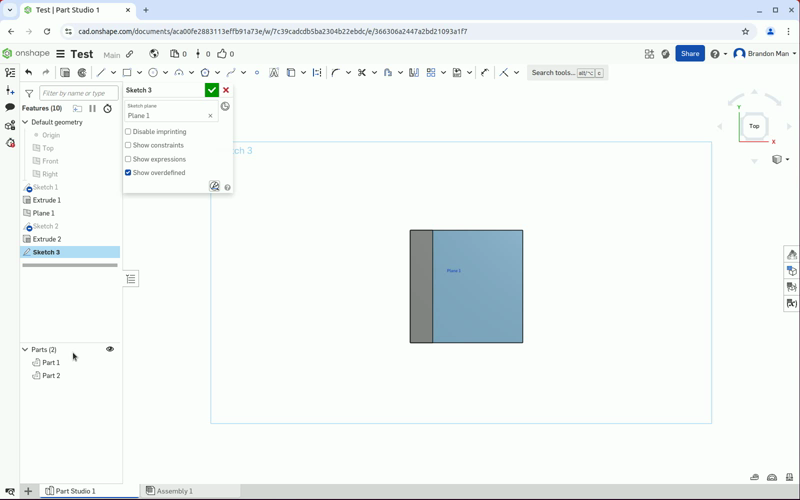
key(y)
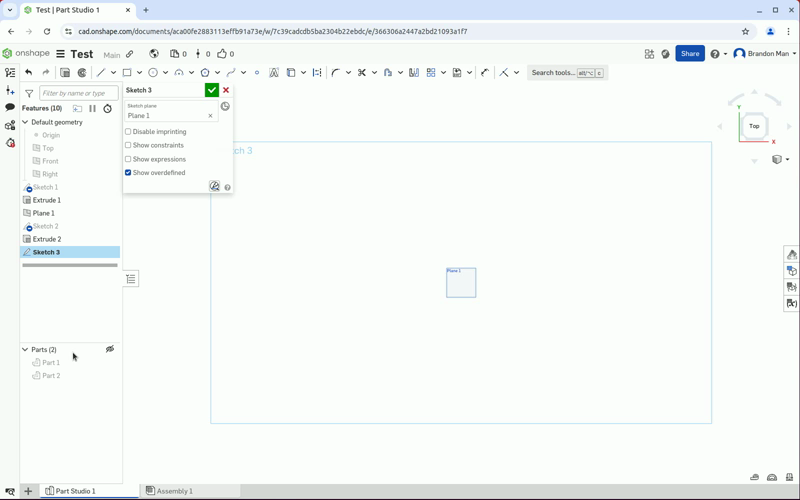
key(l)
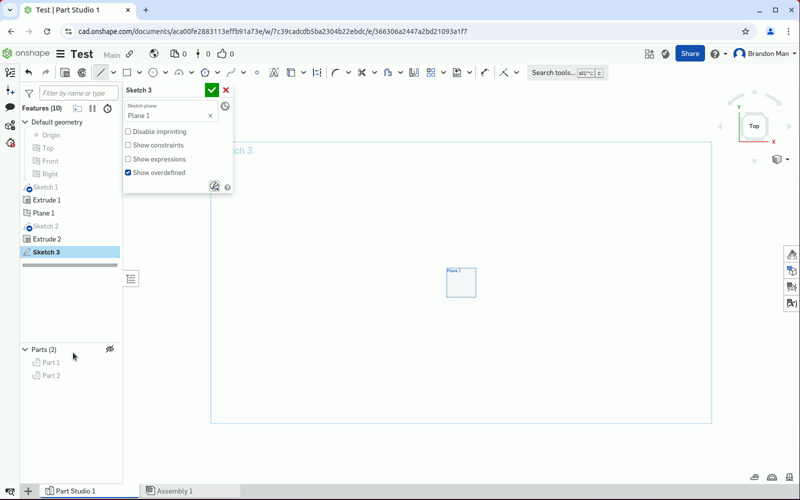
key_down(shift)
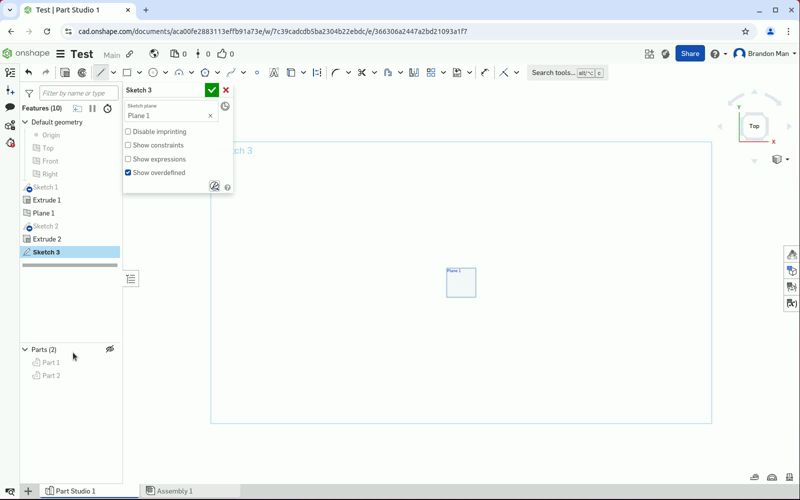
mouse_move(410, 342)
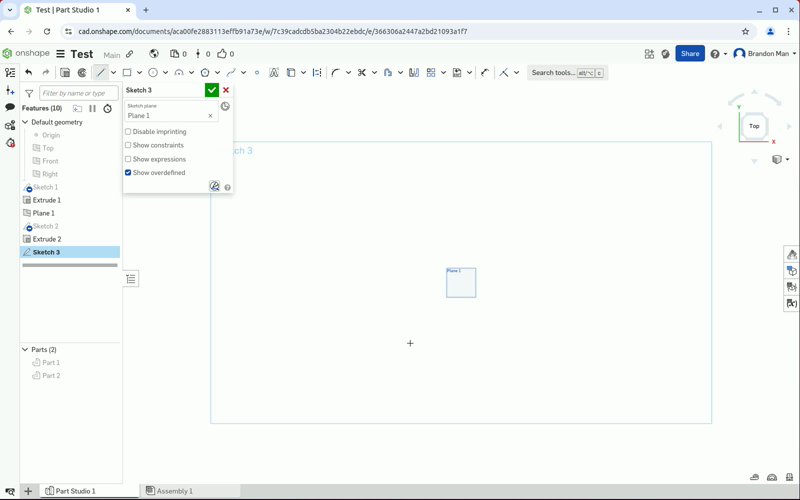
click(410, 342)
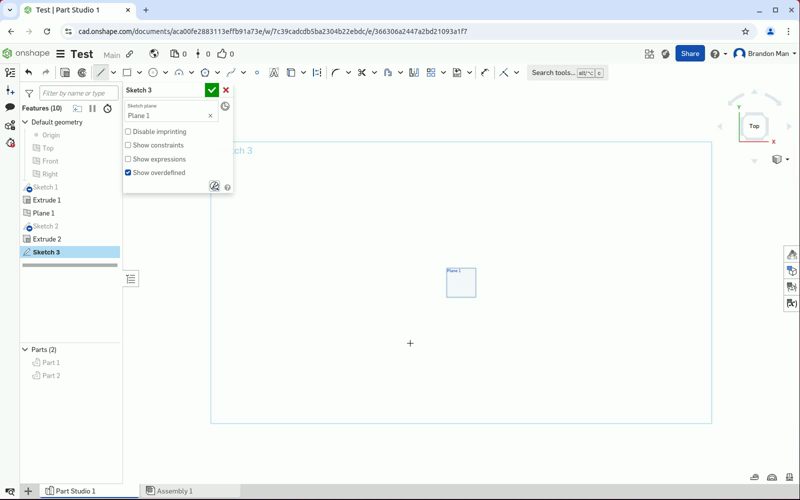
key_up(shift)
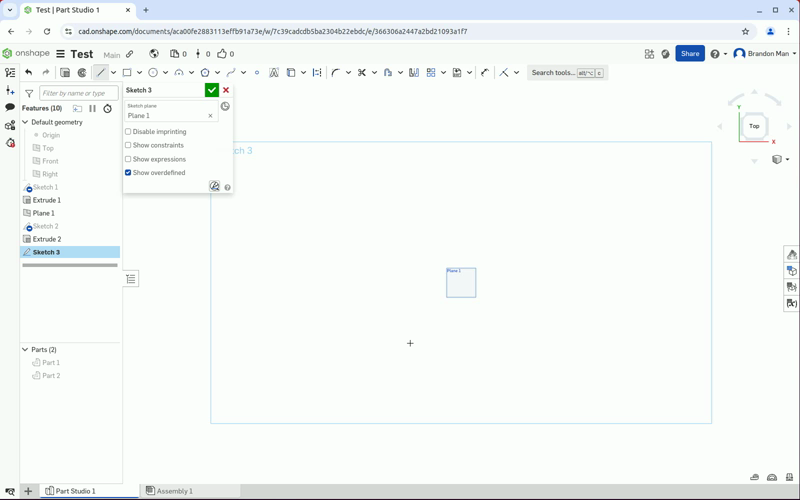
key_down(shift)
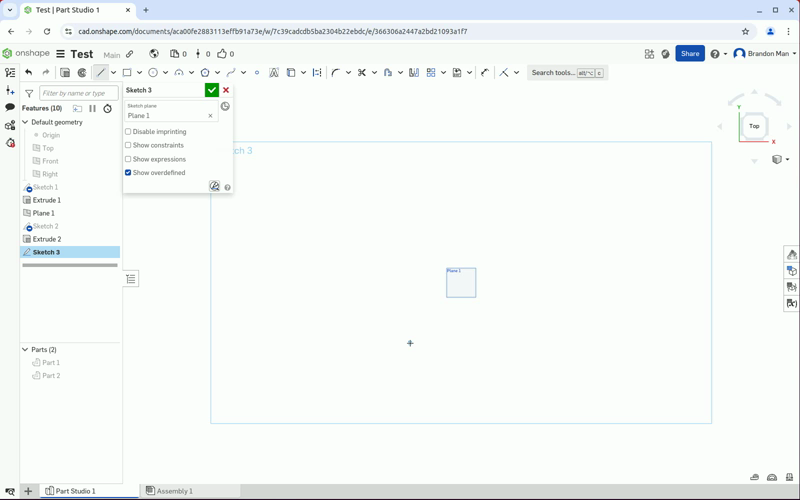
mouse_move(440, 342)
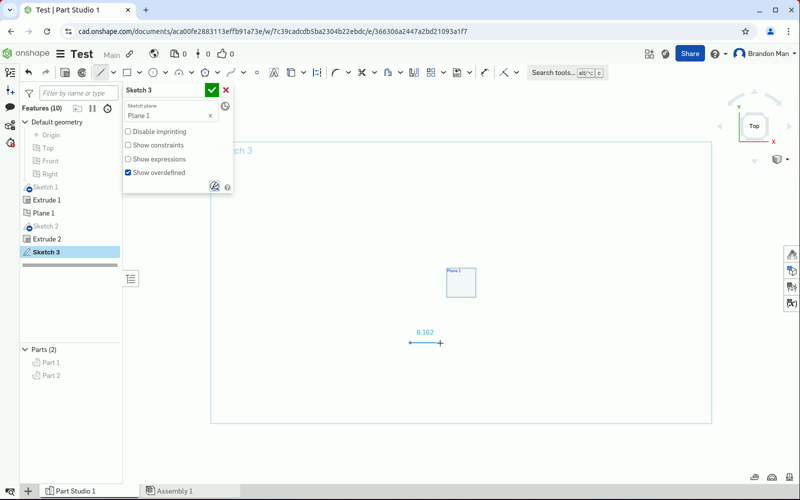
mouse_move(432, 342)
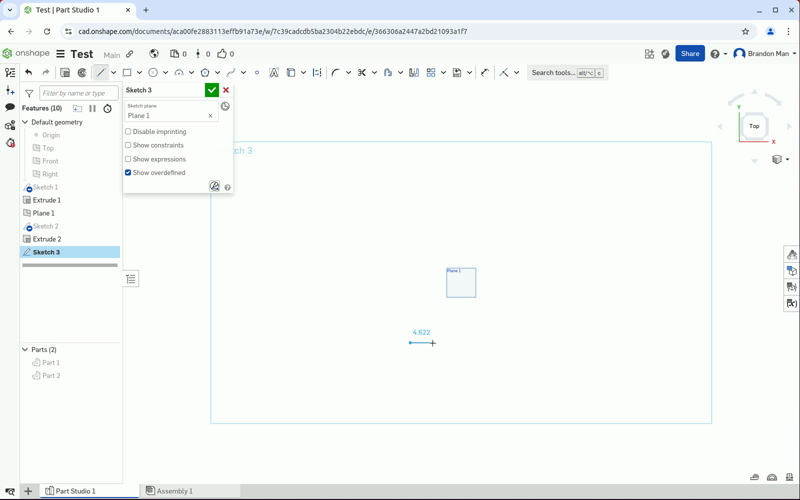
click(432, 342)
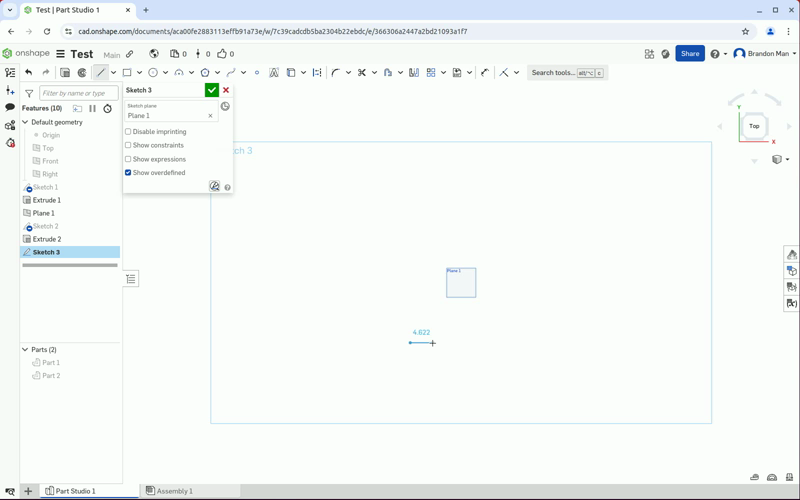
key_up(shift)
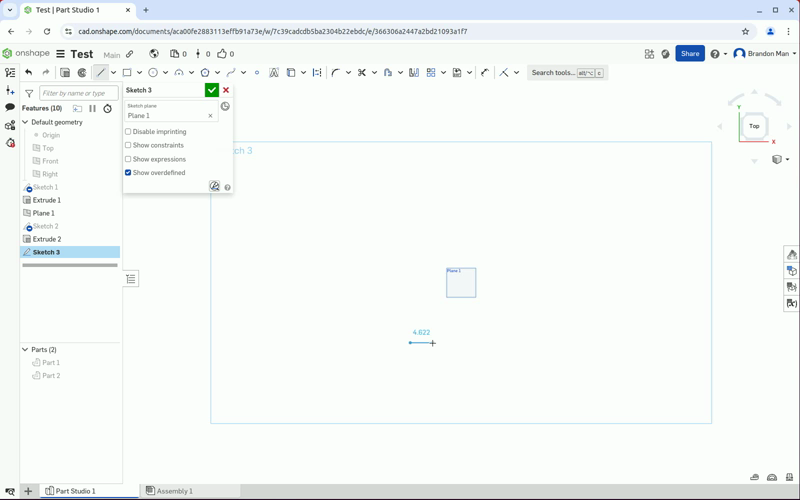
key_down(shift)
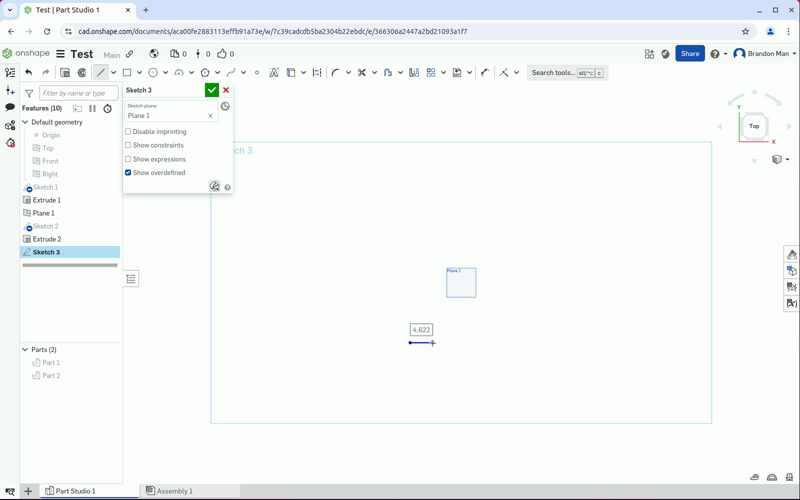
mouse_move(432, 230)
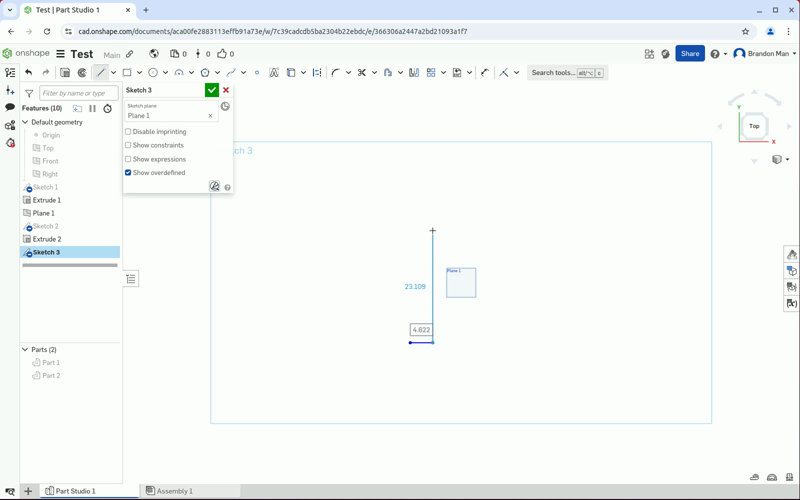
click(432, 230)
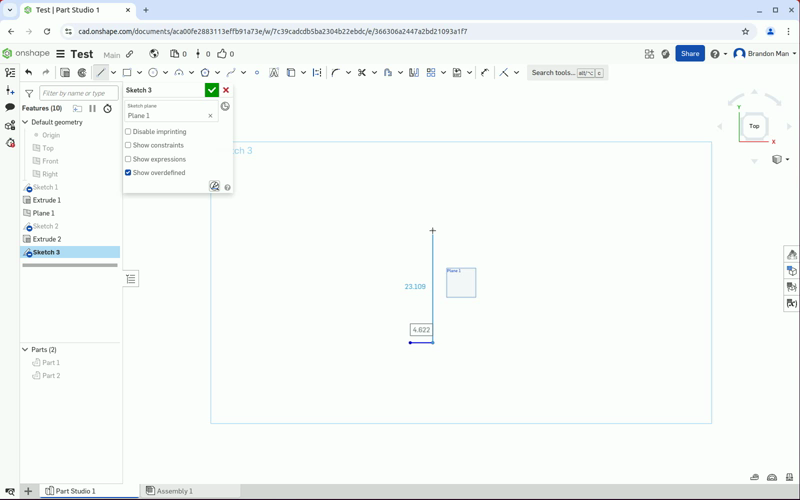
key_up(shift)
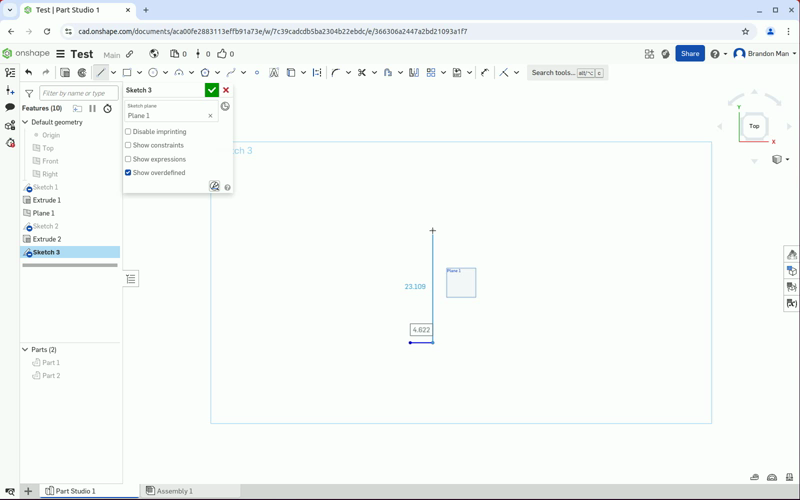
key_down(shift)
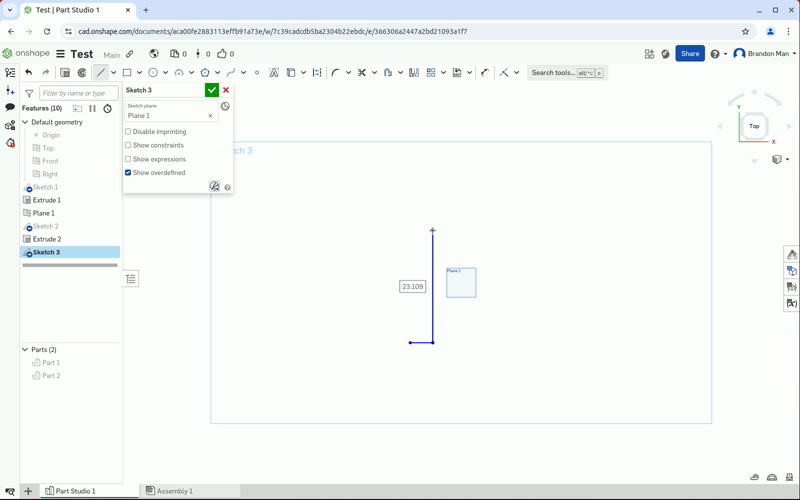
mouse_move(462, 230)
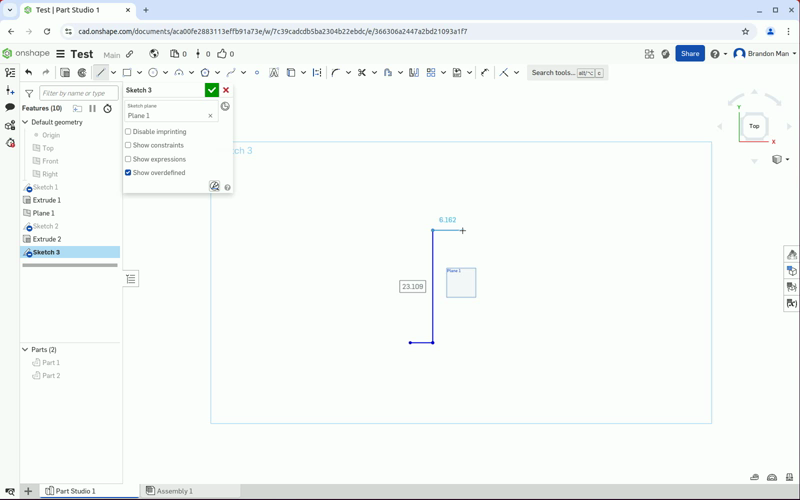
mouse_move(410, 230)
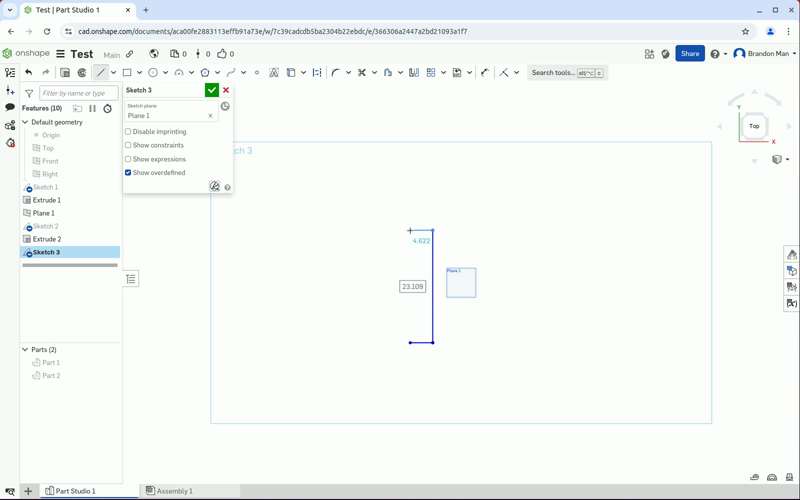
click(410, 230)
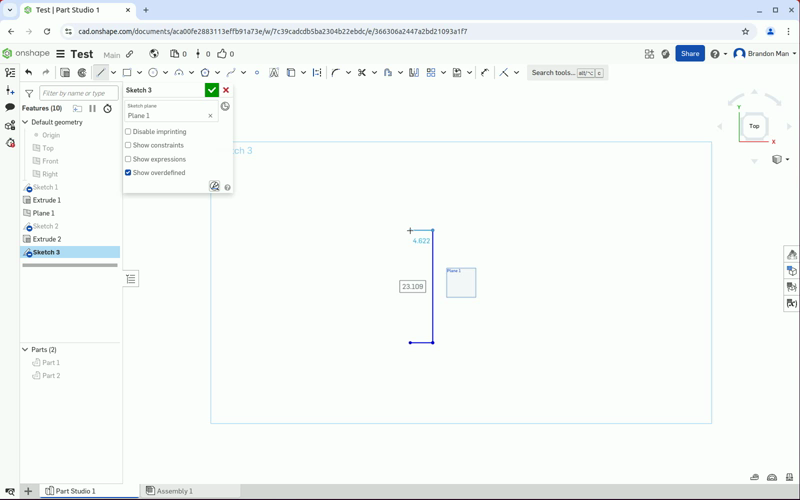
key_up(shift)
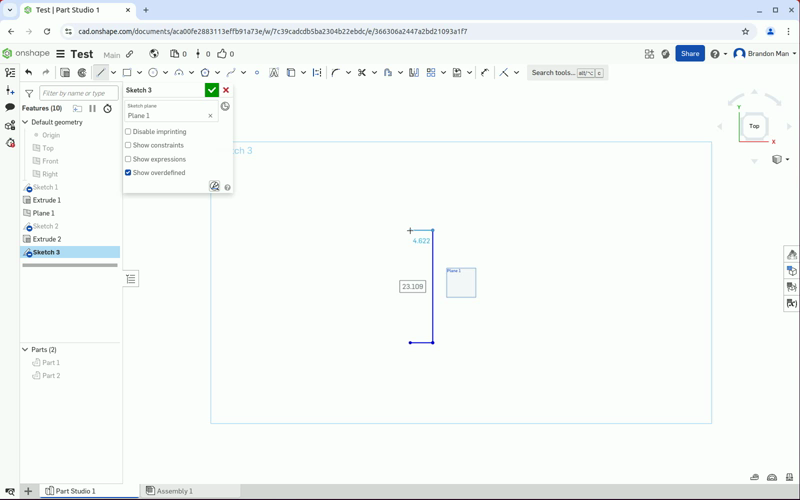
key_down(shift)
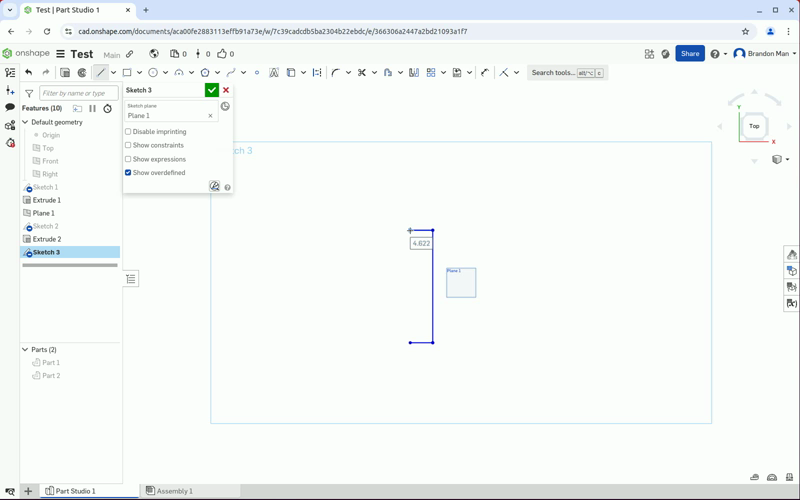
mouse_move(410, 342)
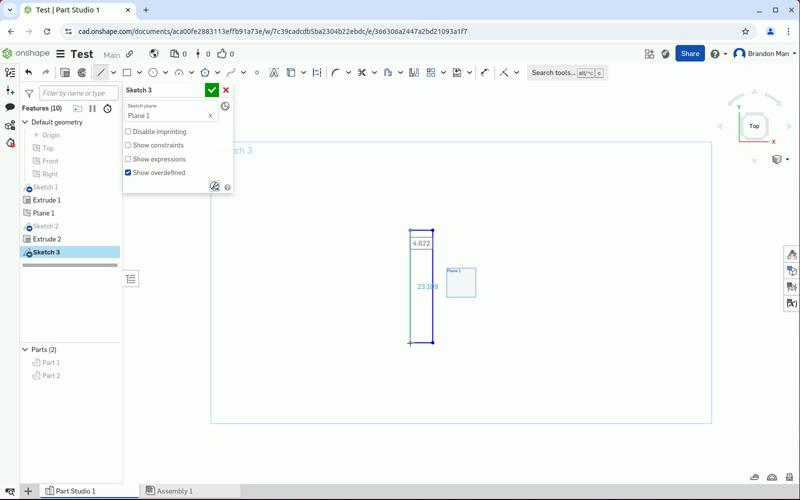
key_up(shift)
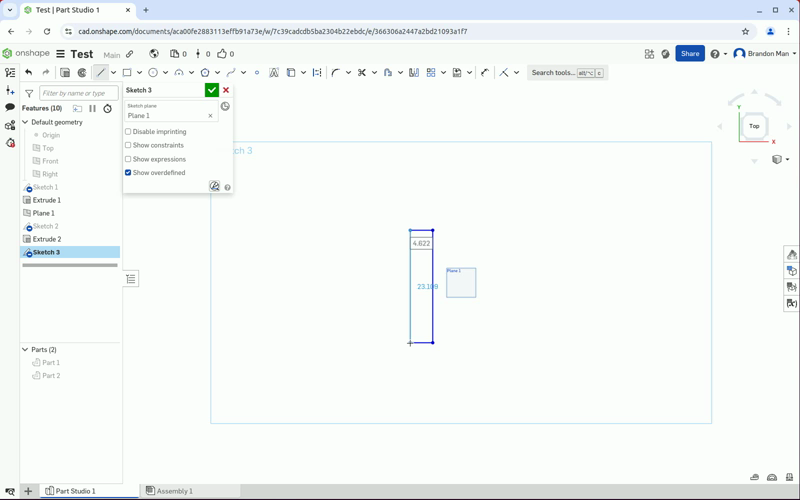
click(410, 342)
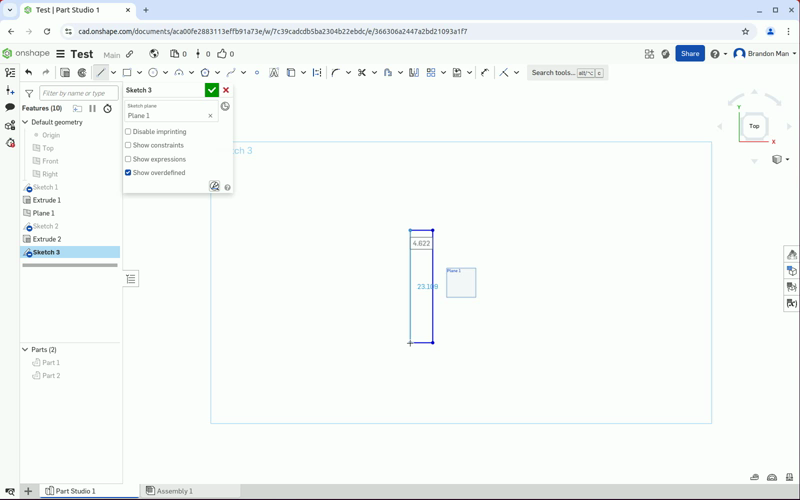
key(esc)
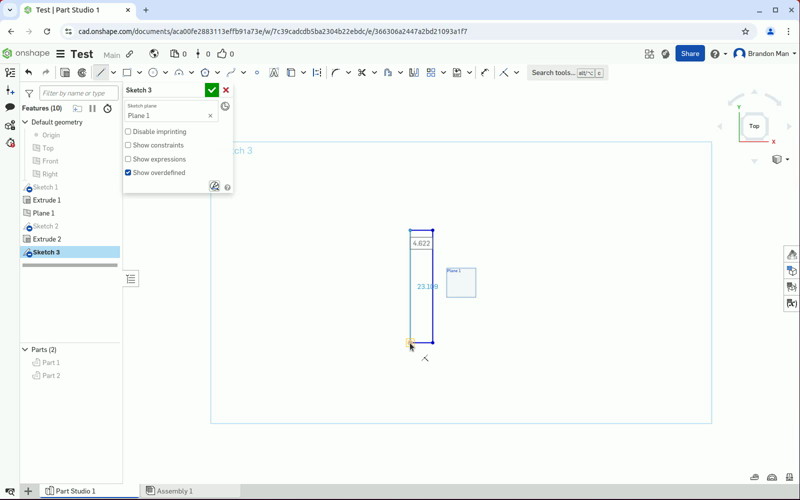
mouse_move(418, 295)
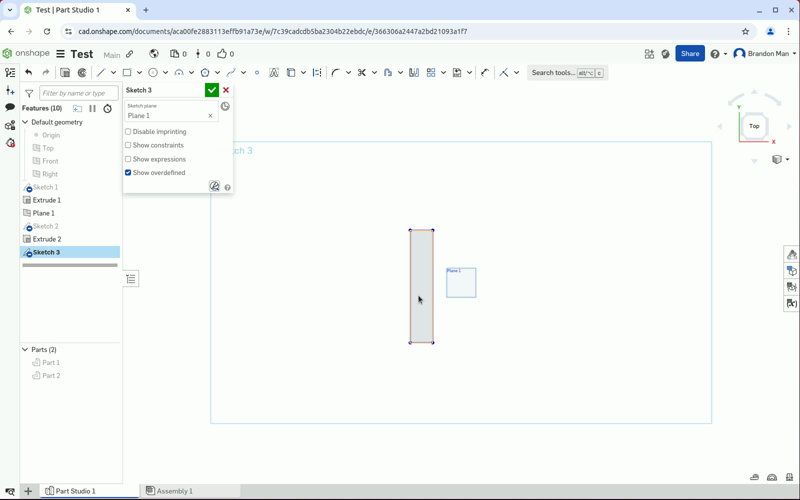
click(418, 295)
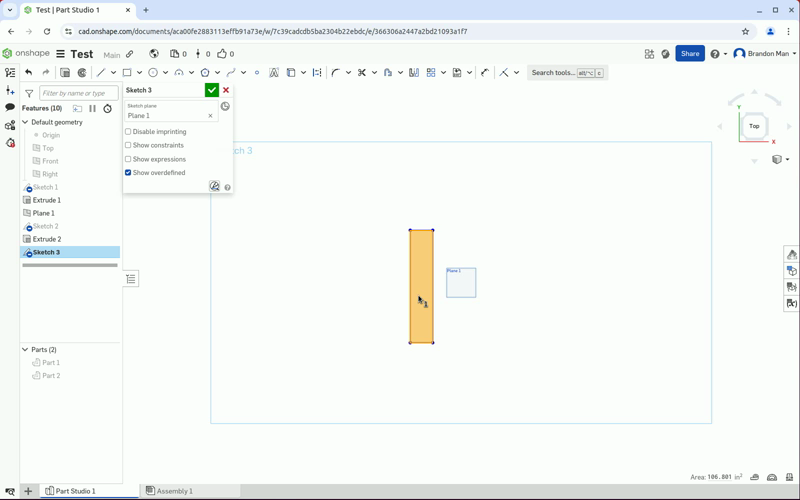
mouse_move(73, 352)
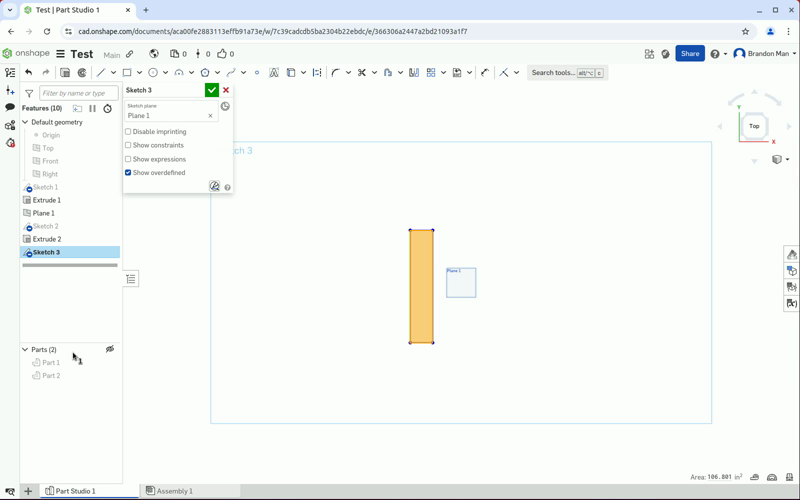
key(shift+y)
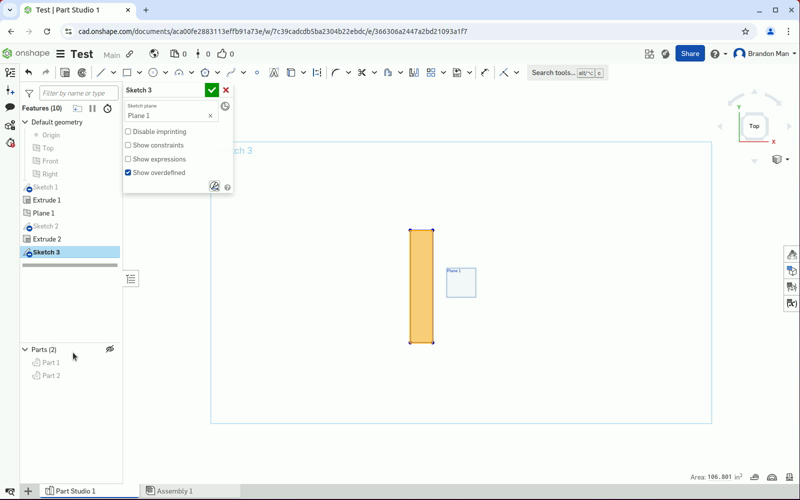
key(shift+e)
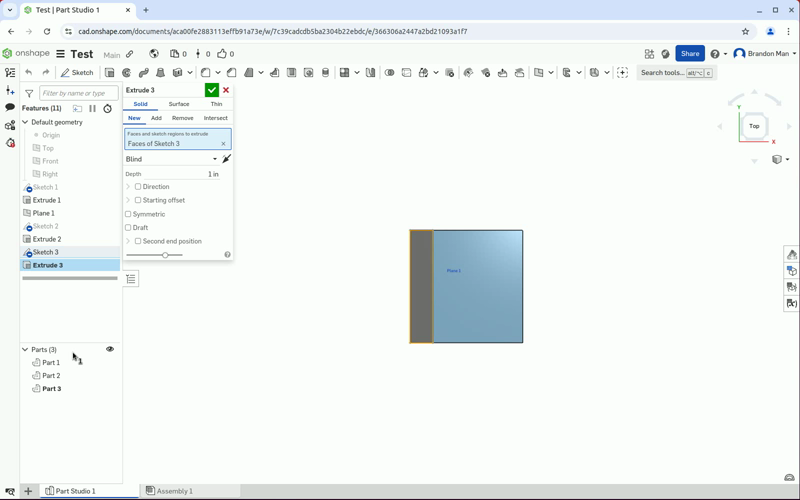
mouse_move(143, 106)
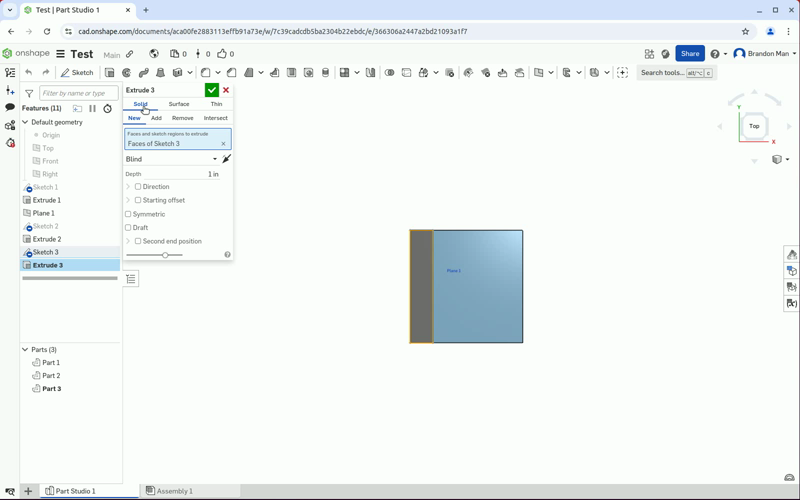
click(143, 106)
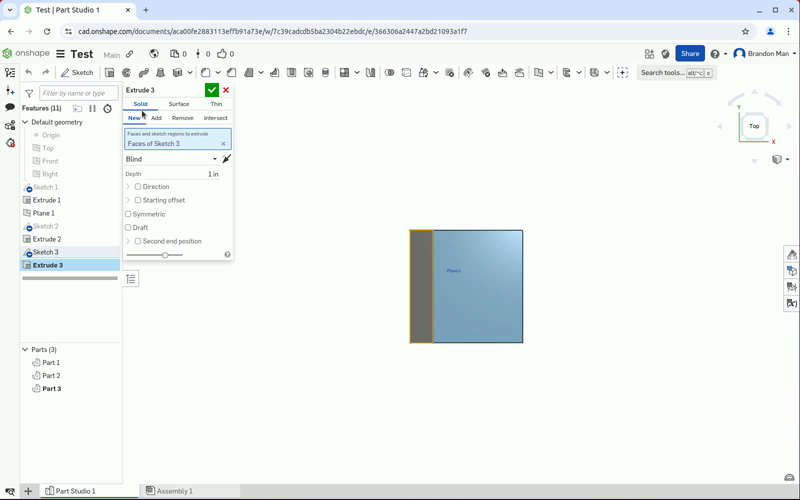
mouse_move(137, 120)
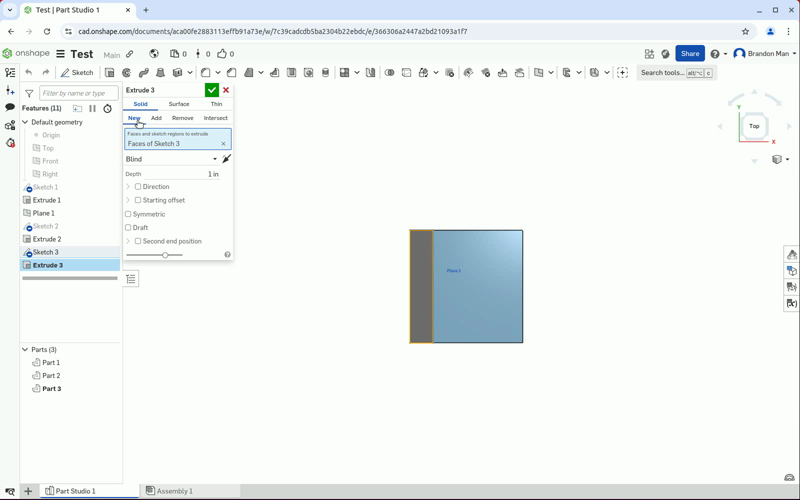
click(137, 120)
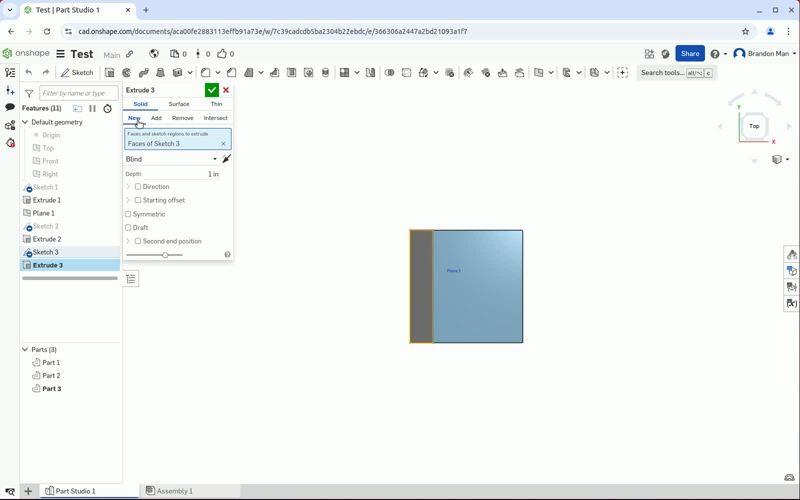
key(tab, 4)
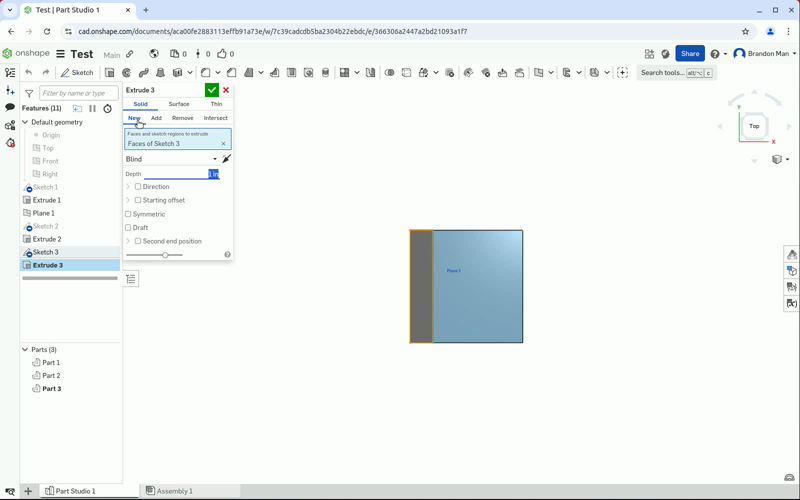
text(18.535)
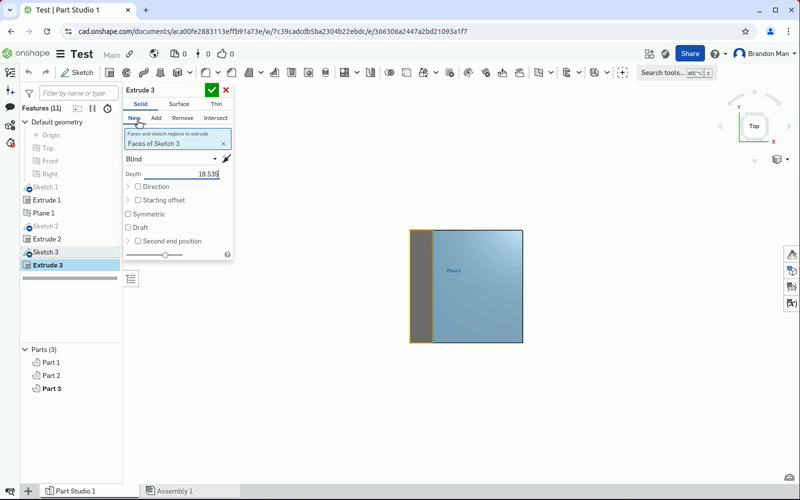
key(enter)
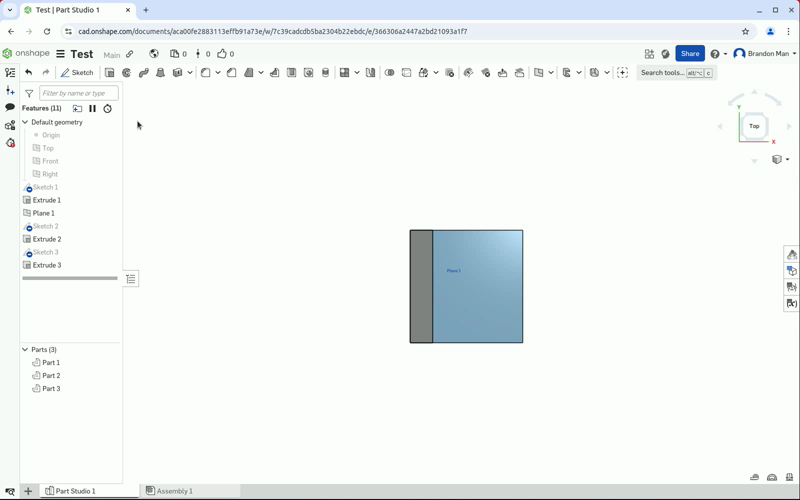
key(shift+h)
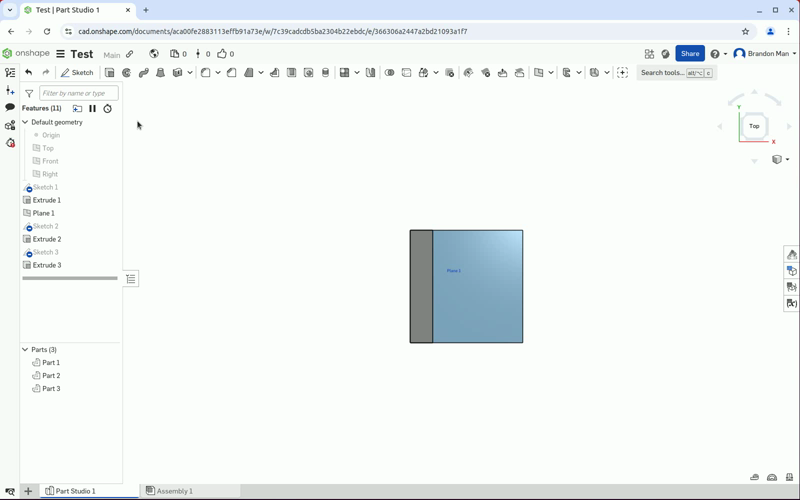
key(shift+h)
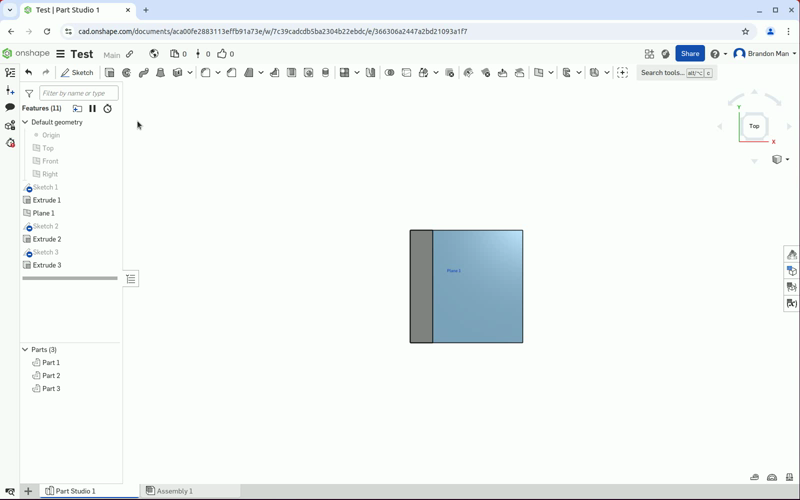
mouse_move(73, 189)
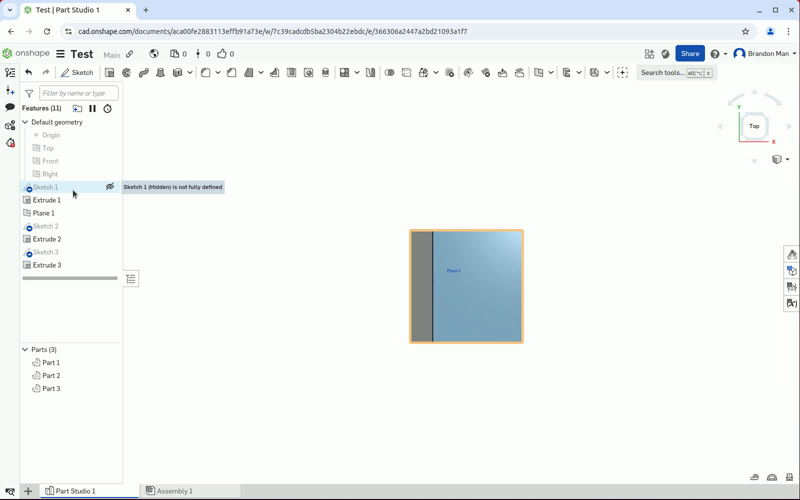
click(73, 189)
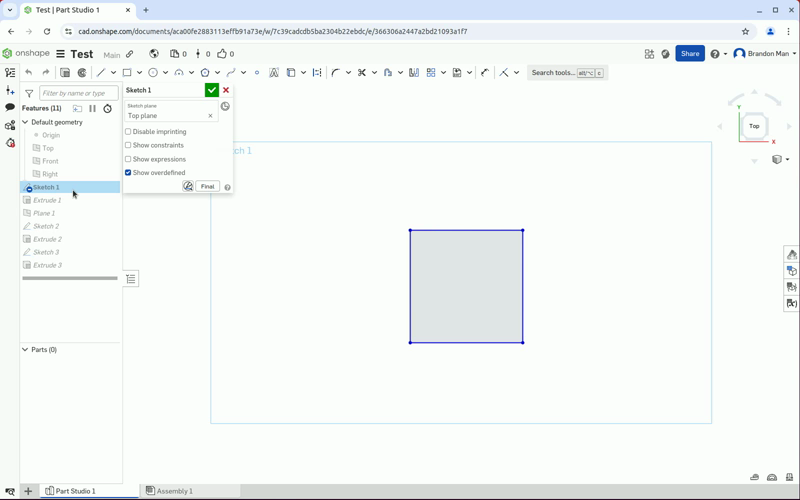
mouse_move(229, 92)
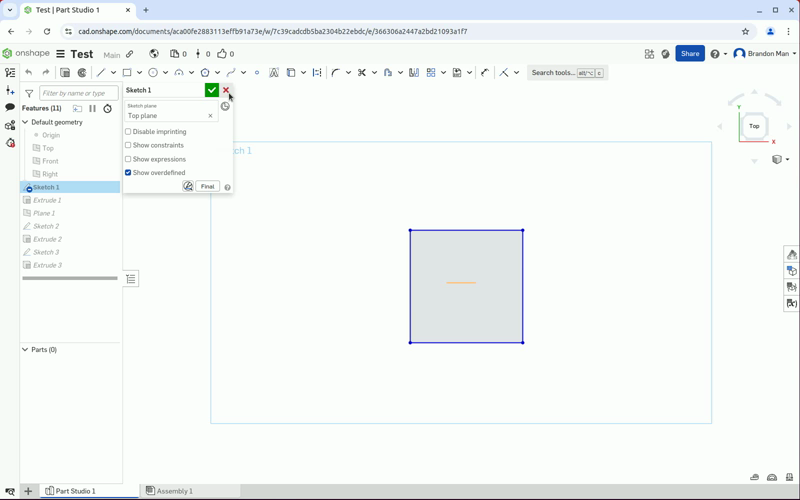
click(229, 92)
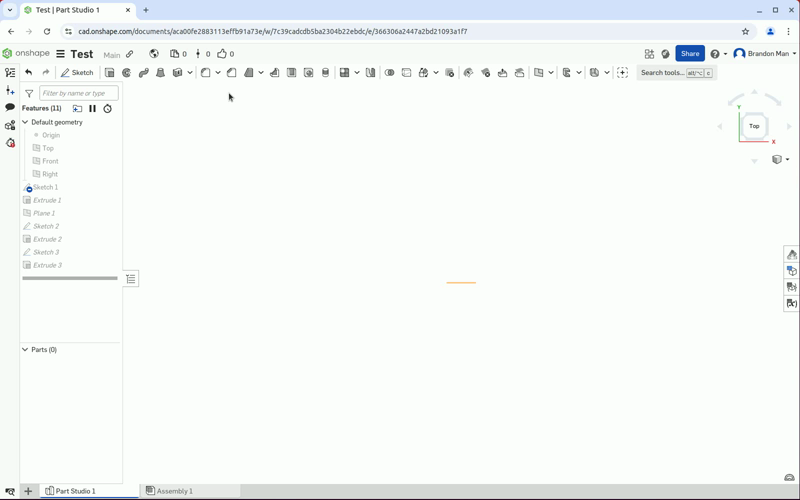
key(shift+s)
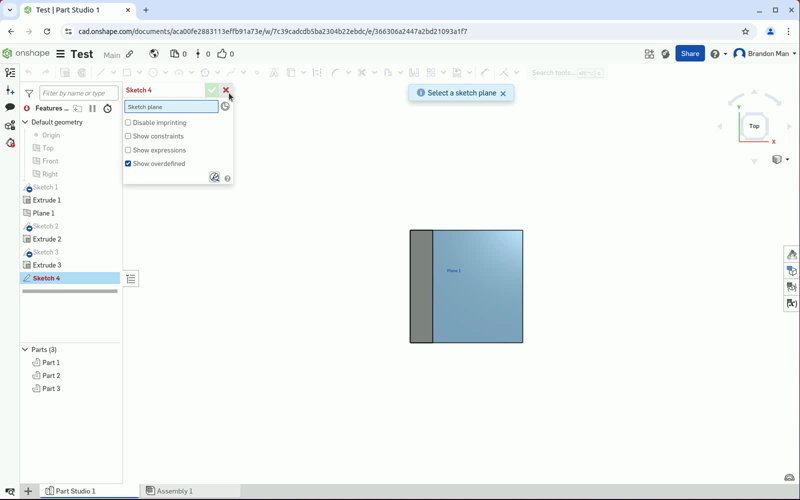
mouse_move(73, 215)
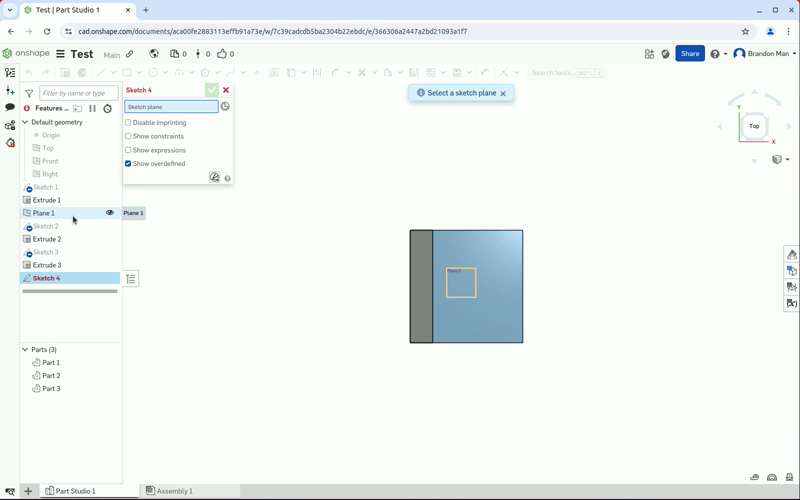
click(73, 215)
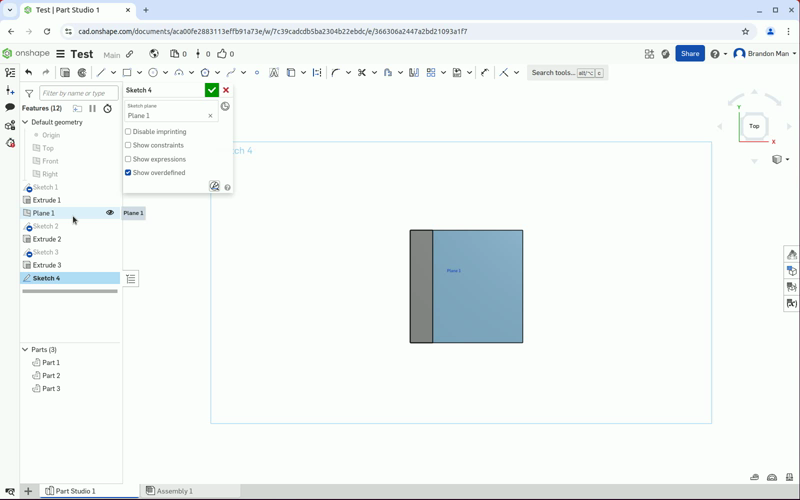
mouse_move(73, 352)
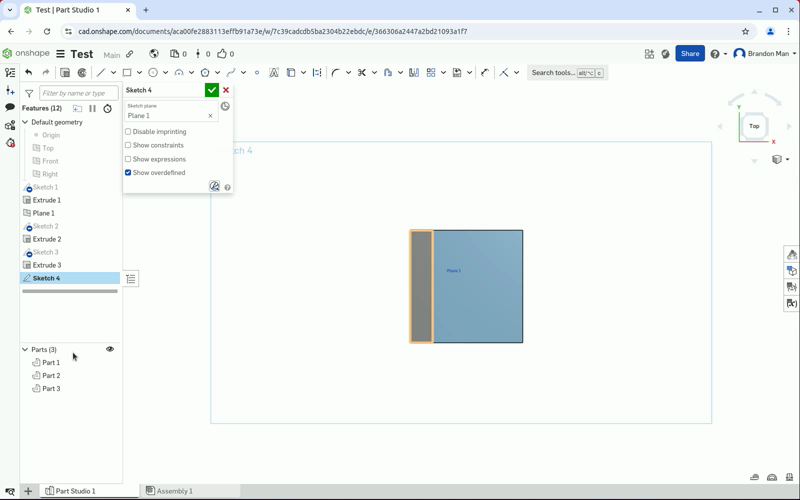
key(y)
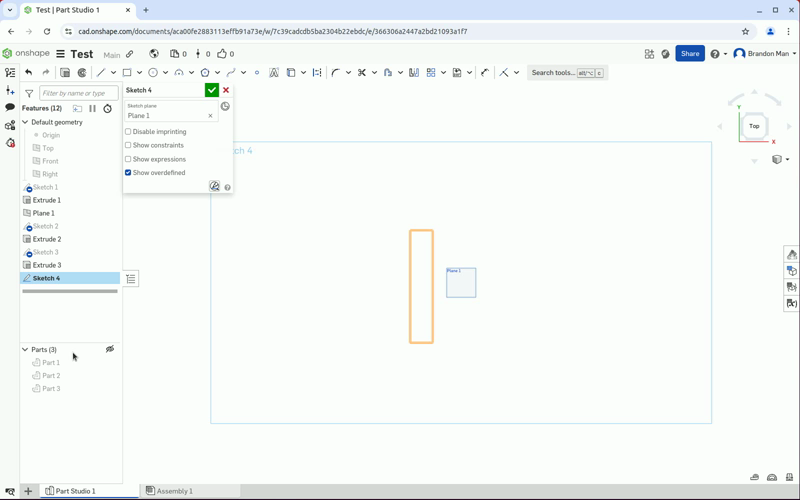
key(l)
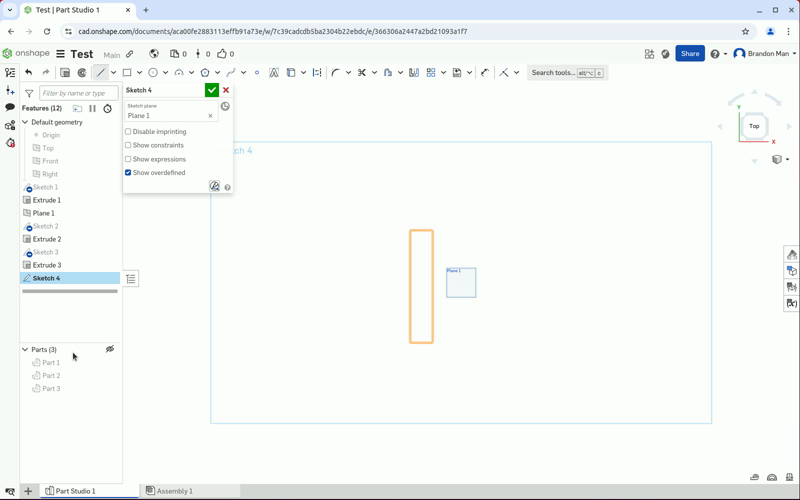
key_down(shift)
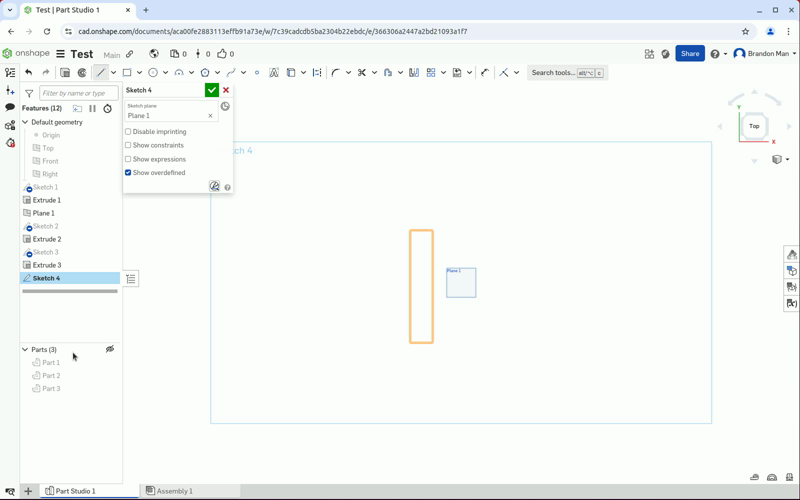
mouse_move(433, 252)
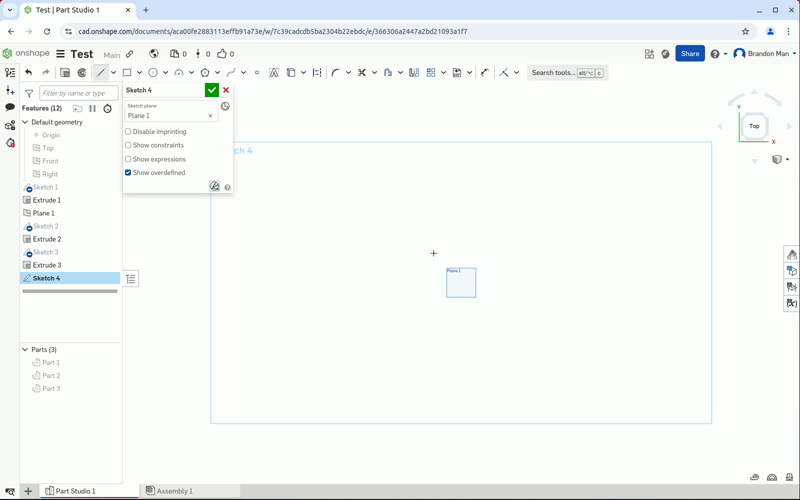
click(433, 252)
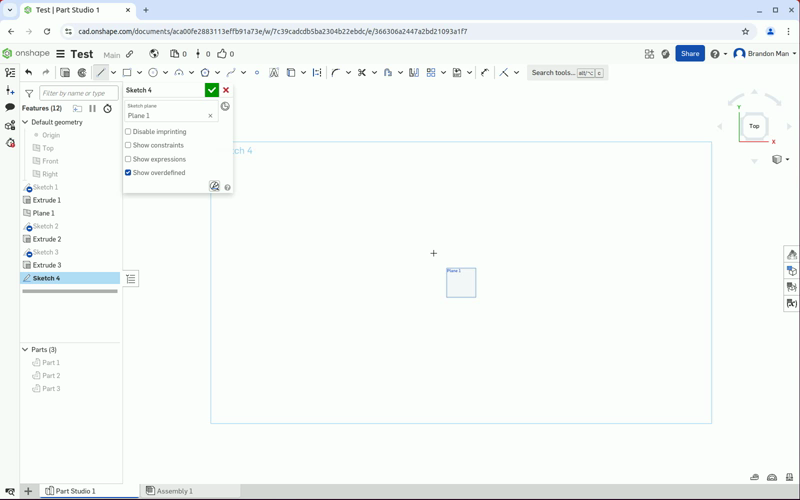
key_up(shift)
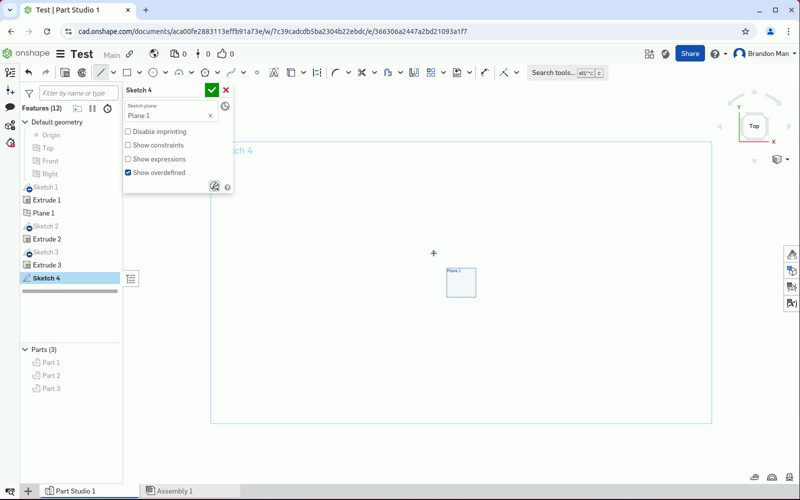
key_down(shift)
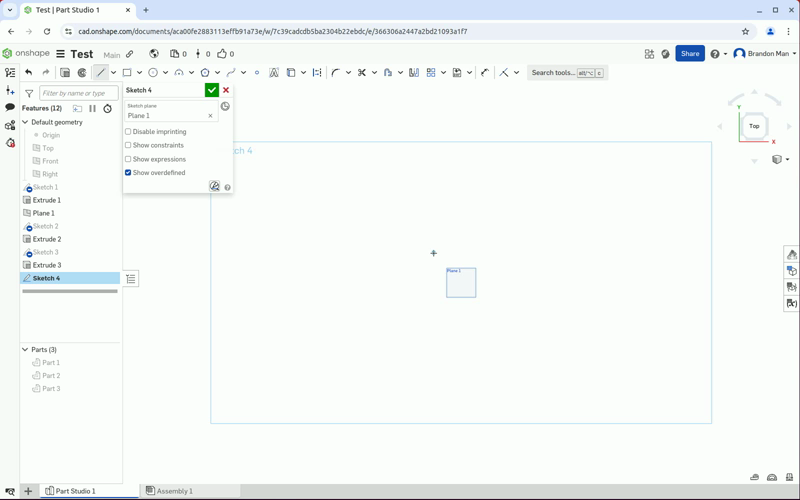
mouse_move(524, 252)
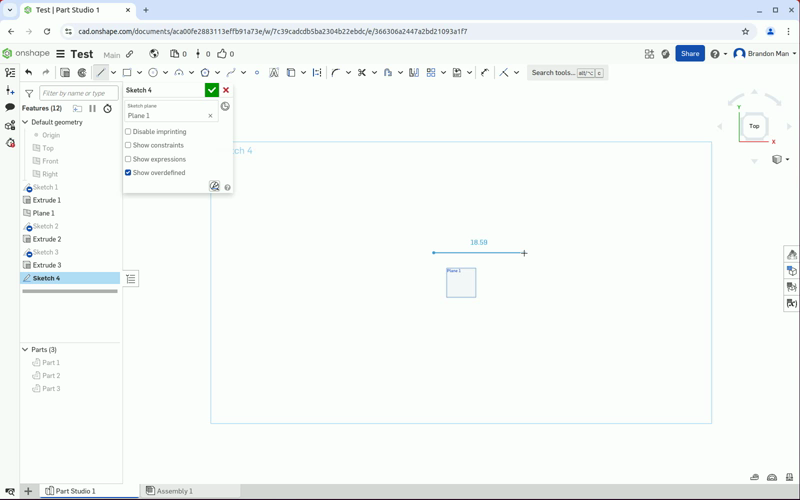
click(524, 252)
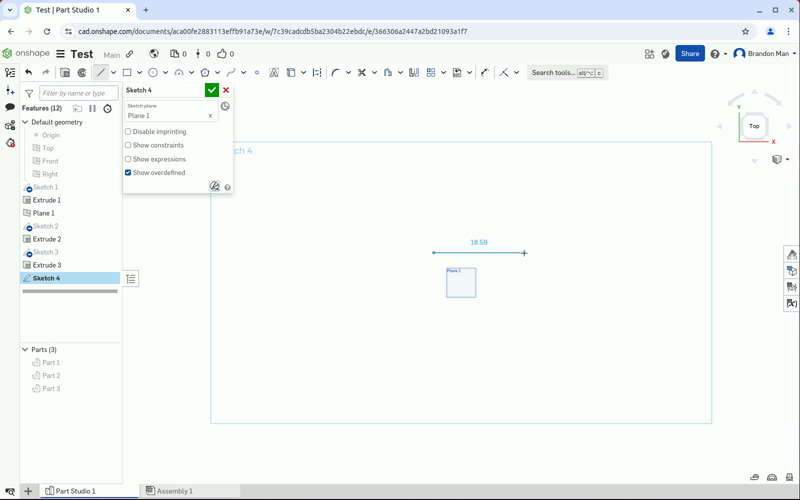
key_up(shift)
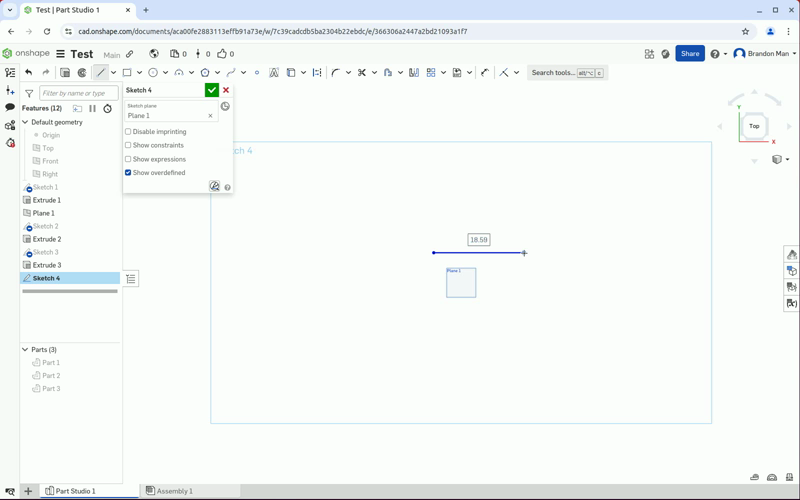
key_down(shift)
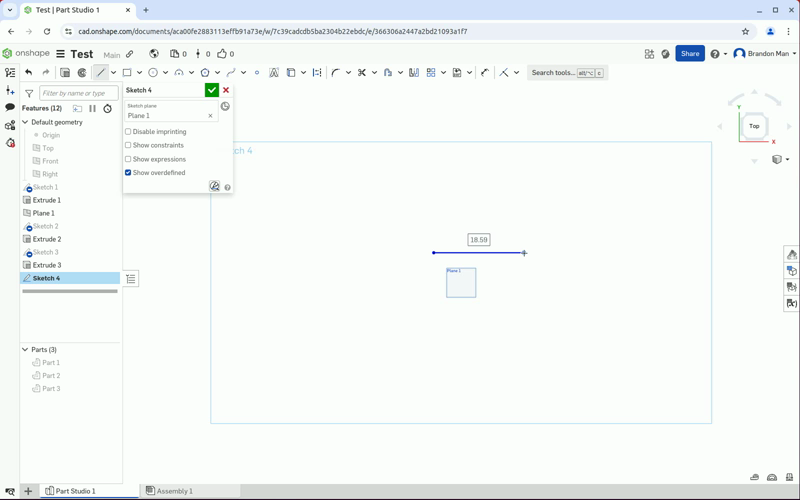
mouse_move(554, 252)
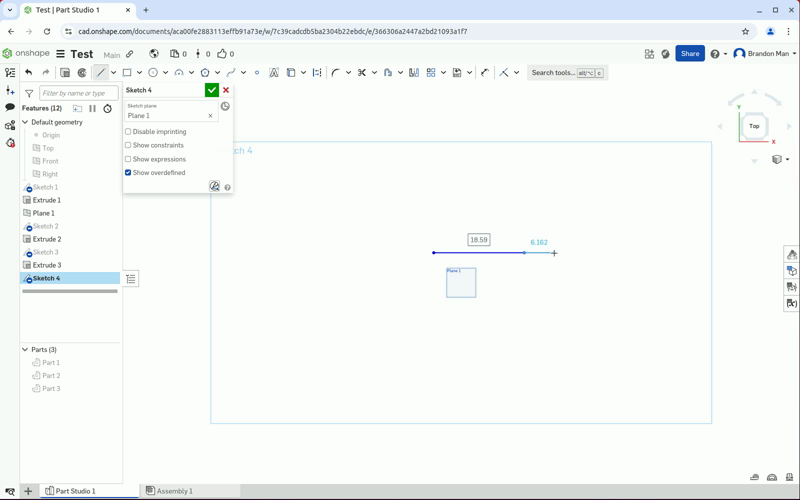
mouse_move(524, 229)
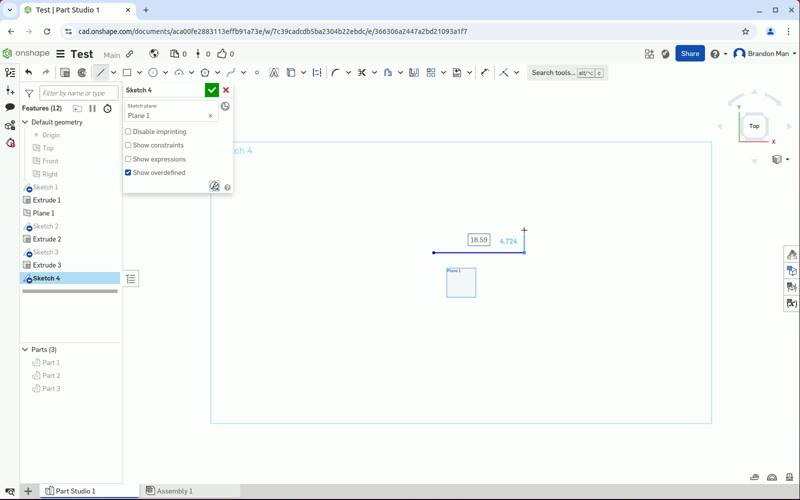
click(524, 229)
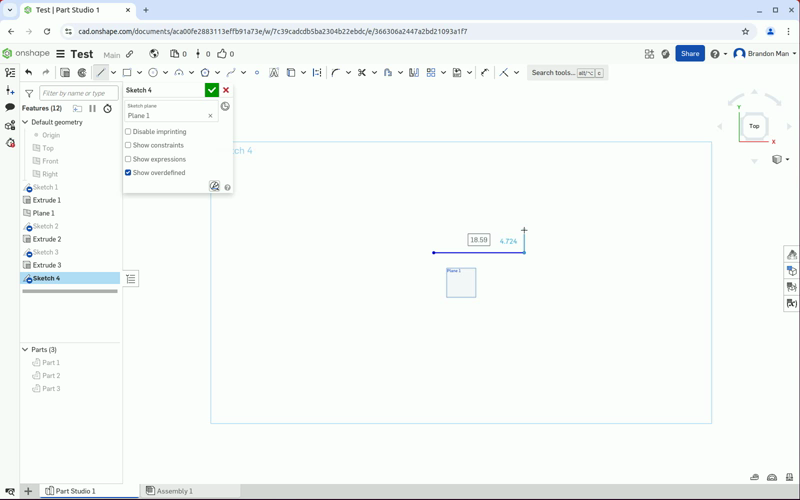
key_up(shift)
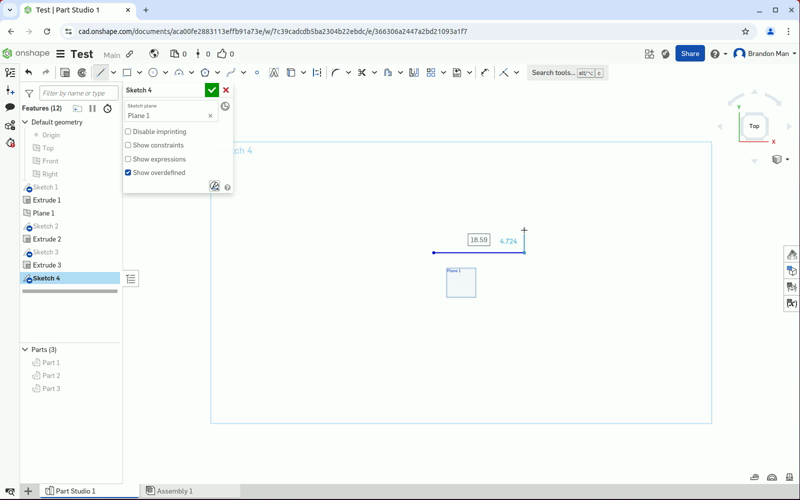
key_down(shift)
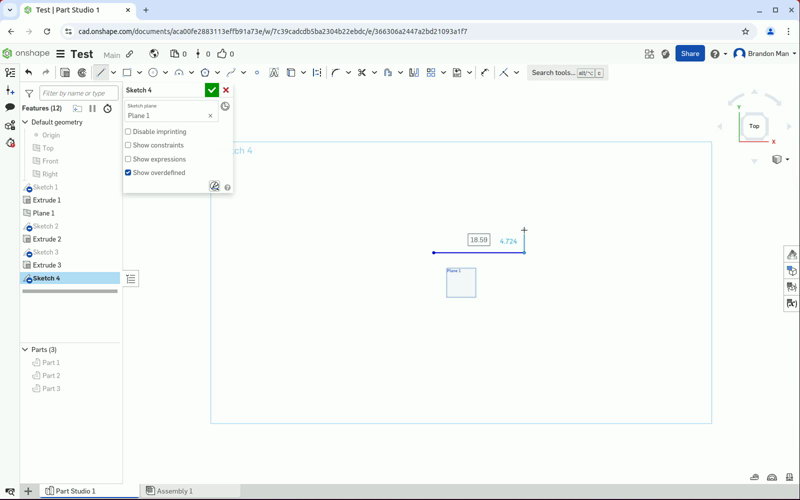
mouse_move(433, 229)
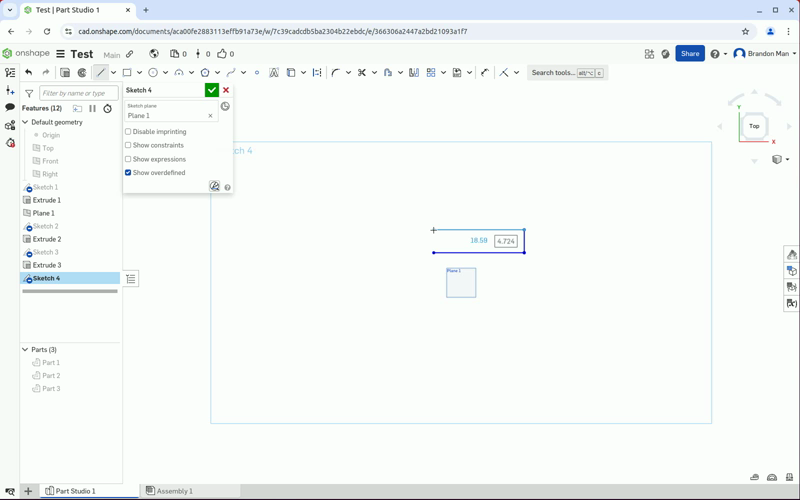
click(433, 229)
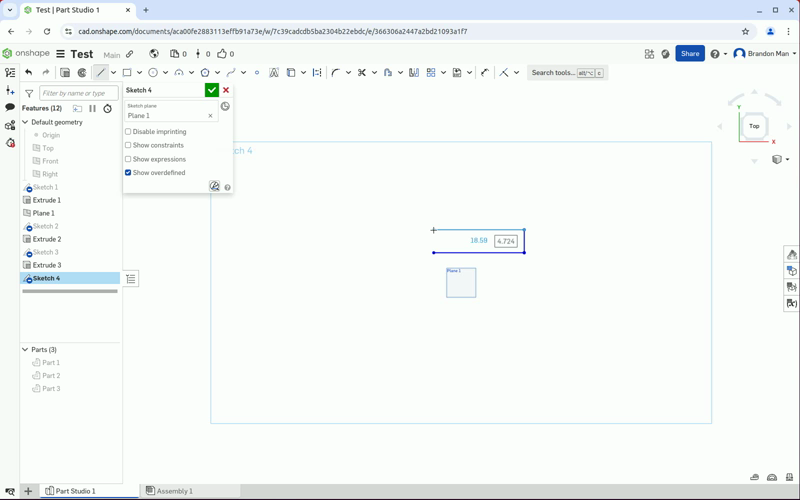
key_up(shift)
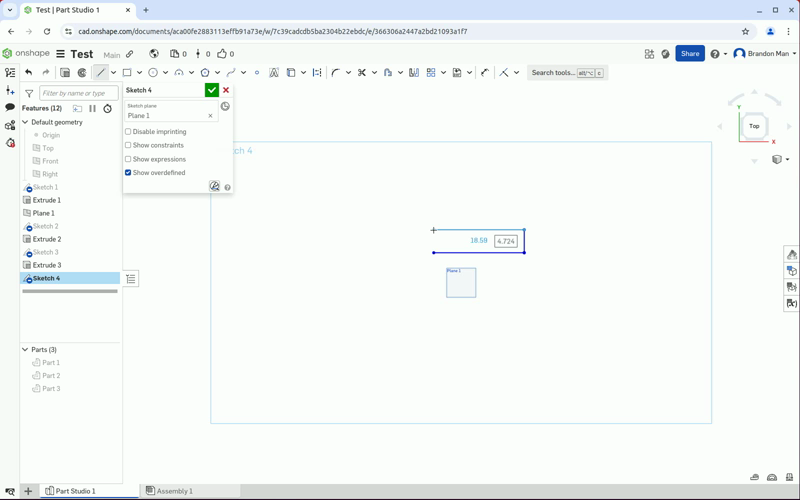
mouse_move(463, 229)
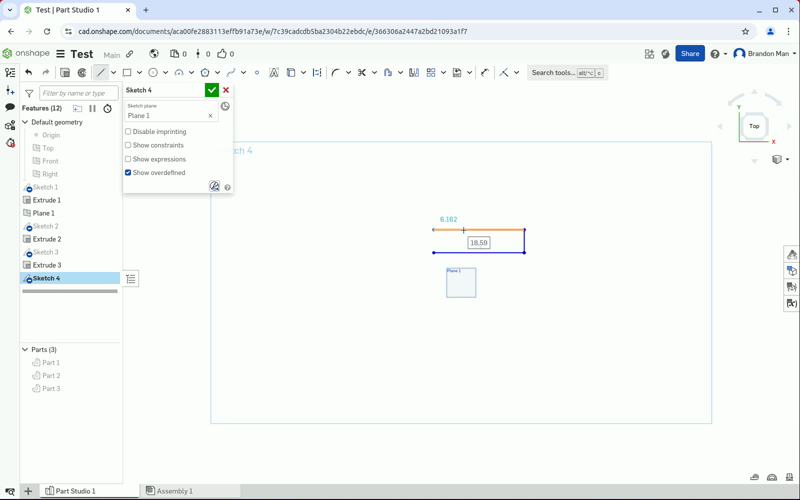
key_down(shift)
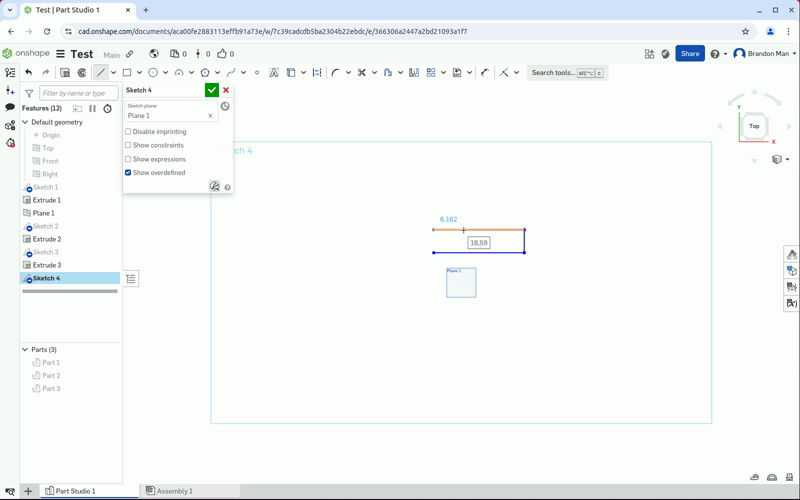
mouse_move(433, 252)
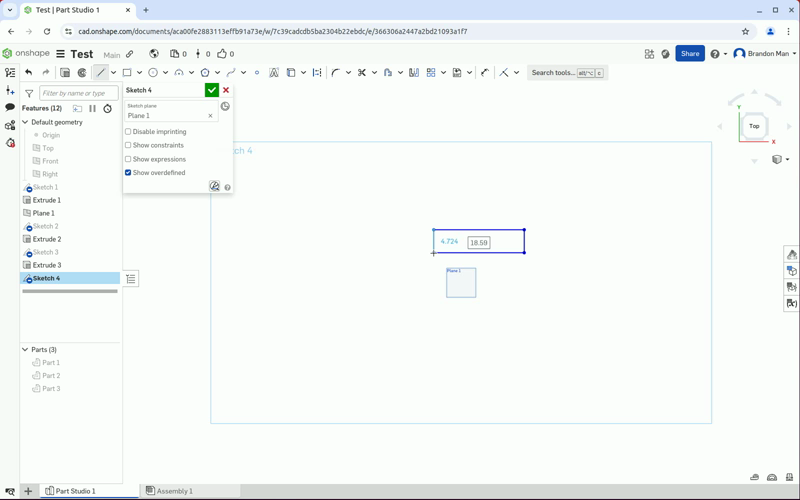
key_up(shift)
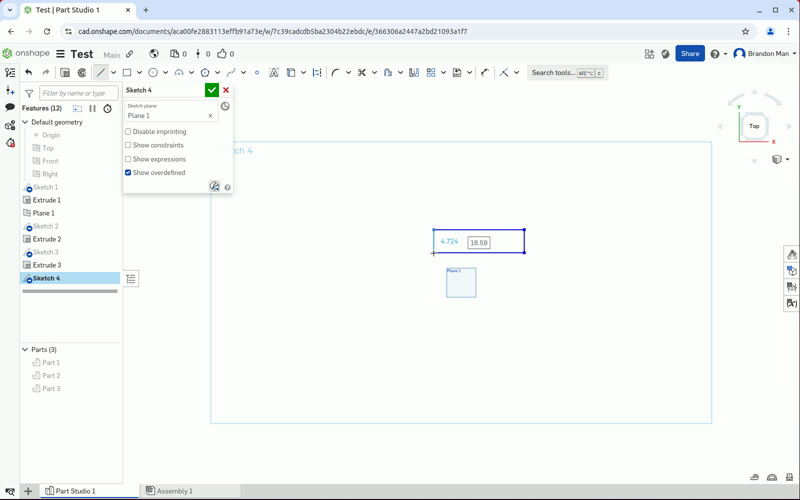
click(433, 252)
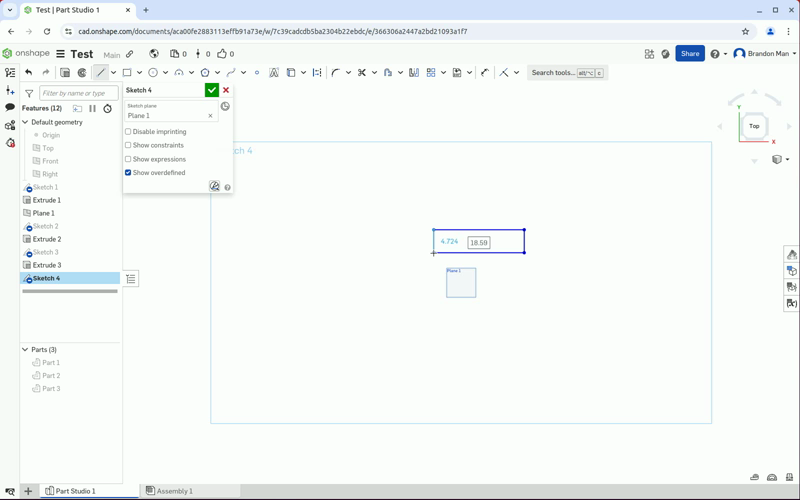
key(esc)
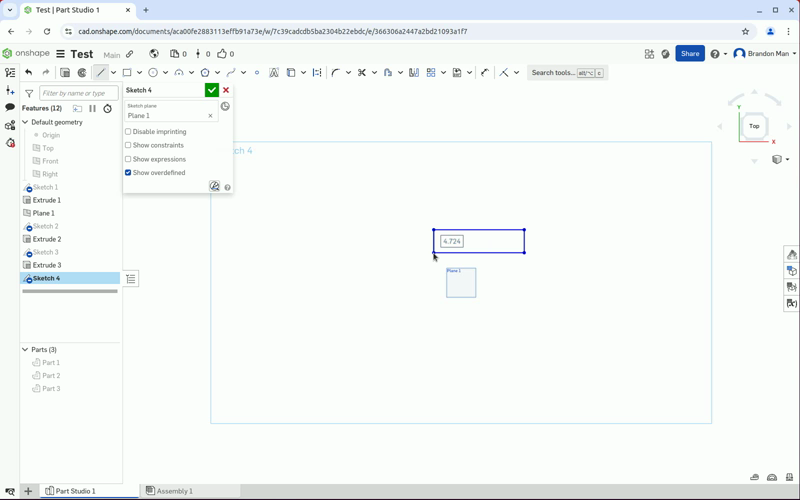
mouse_move(497, 233)
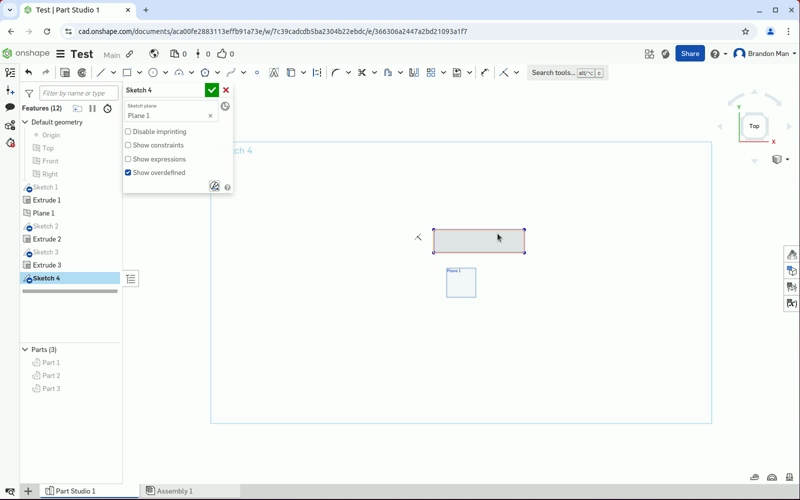
click(497, 233)
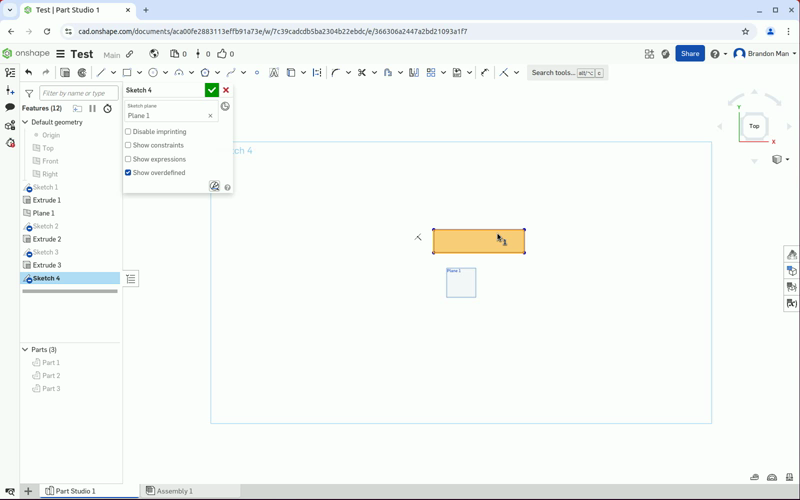
mouse_move(73, 352)
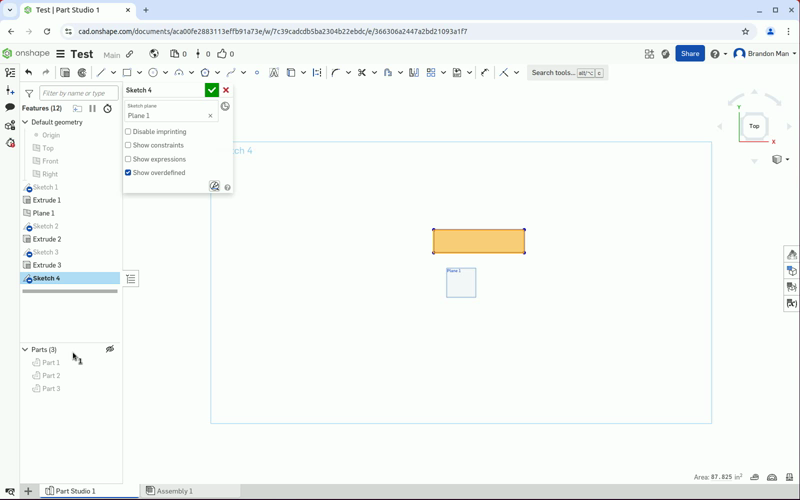
key(shift+y)
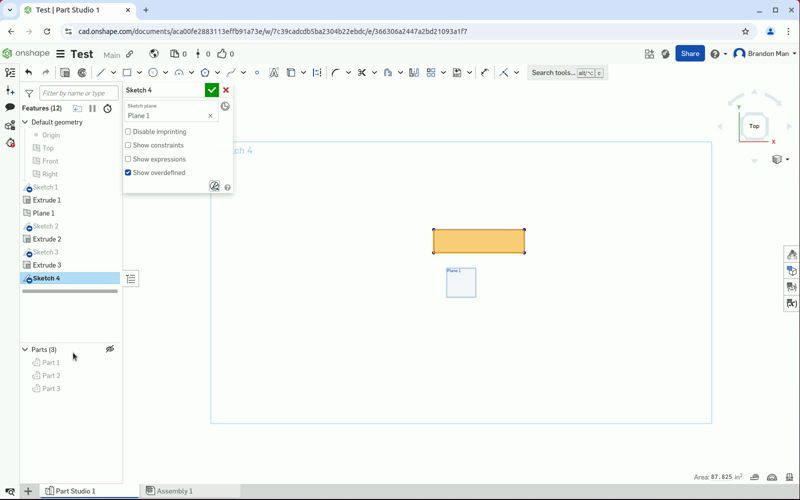
key(shift+e)
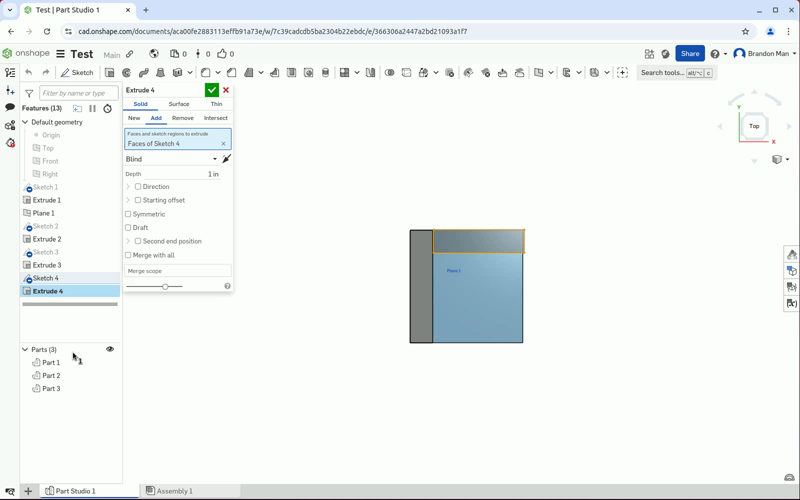
mouse_move(143, 106)
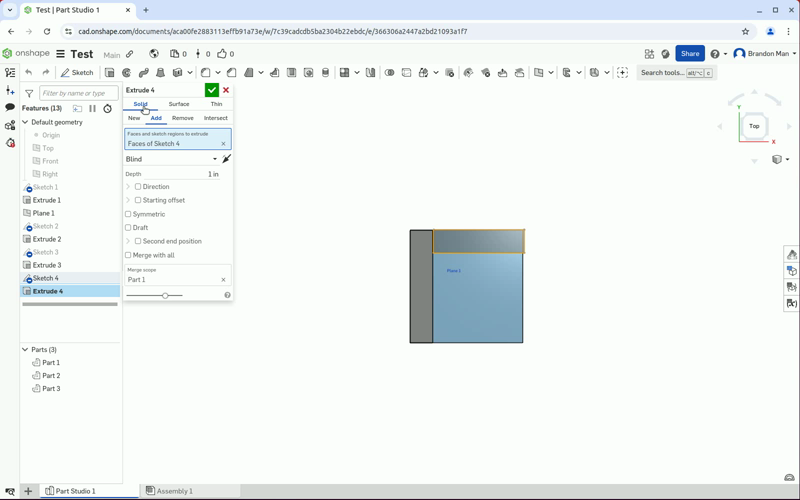
click(143, 106)
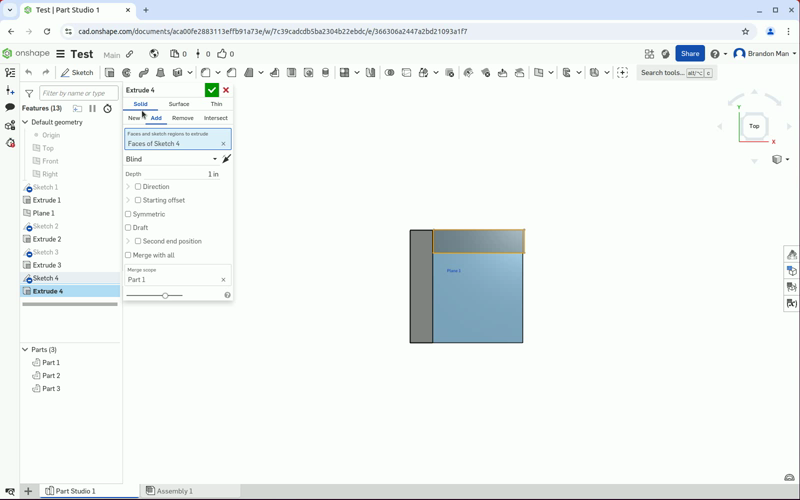
mouse_move(137, 120)
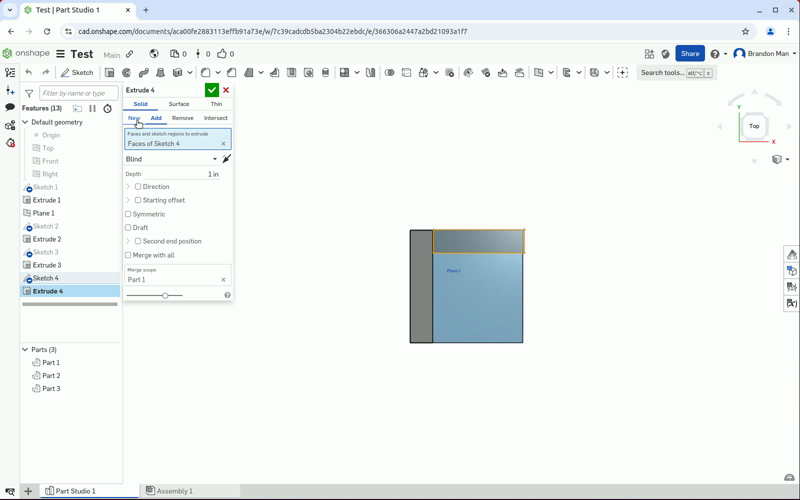
click(137, 120)
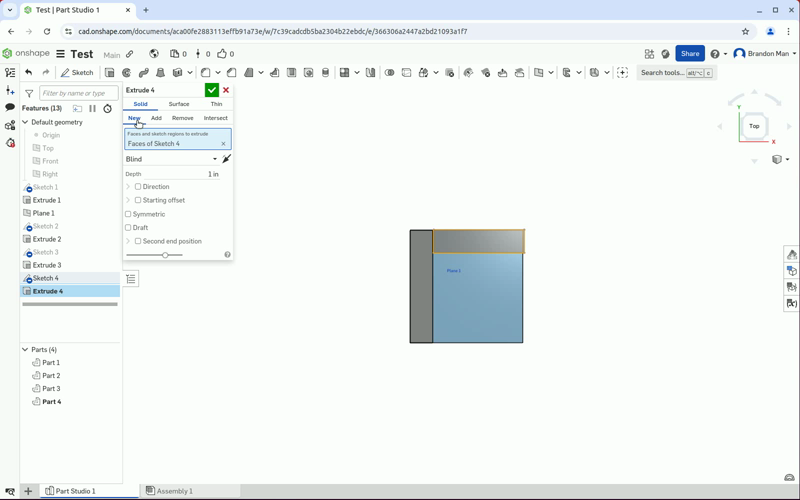
key(tab, 4)
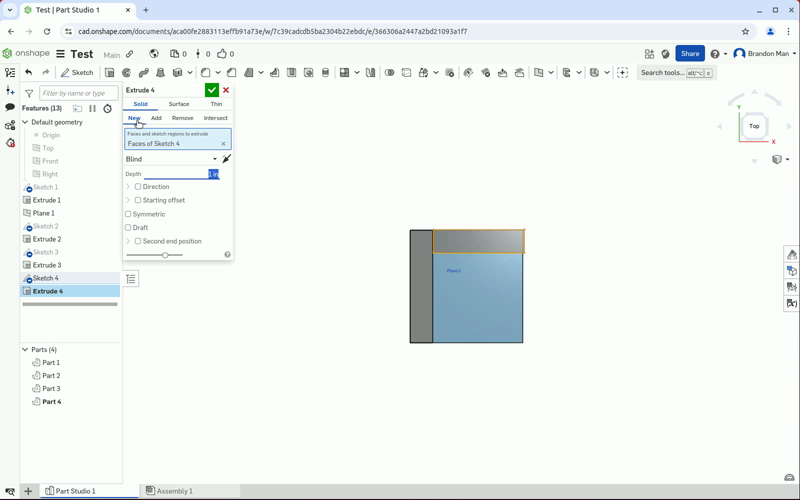
text(18.535)
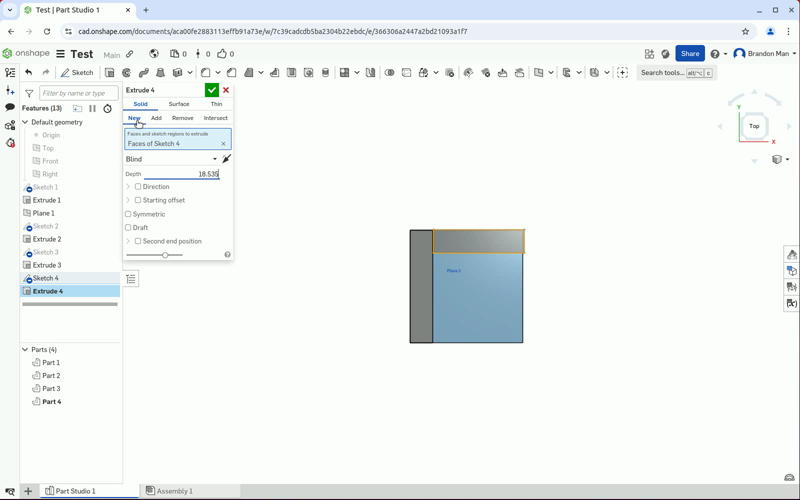
key(enter)
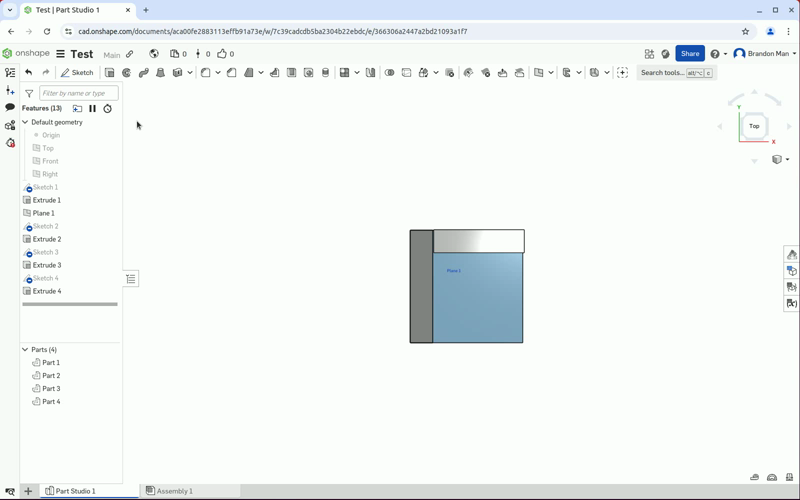
key(shift+h)
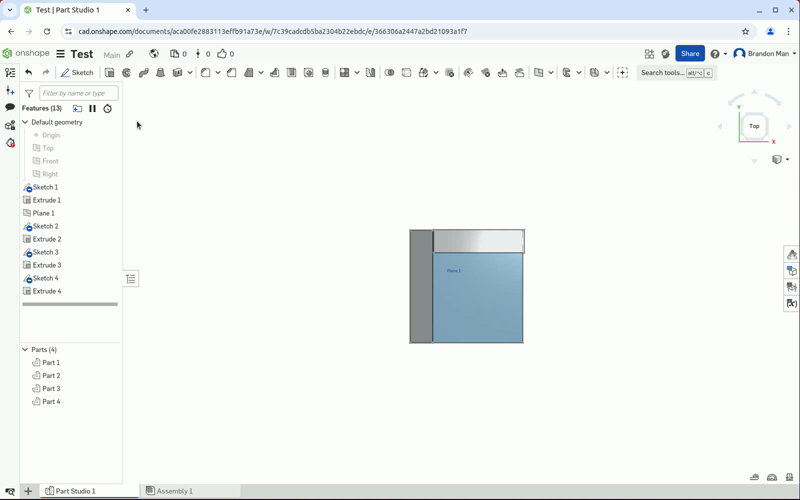
key(shift+h)
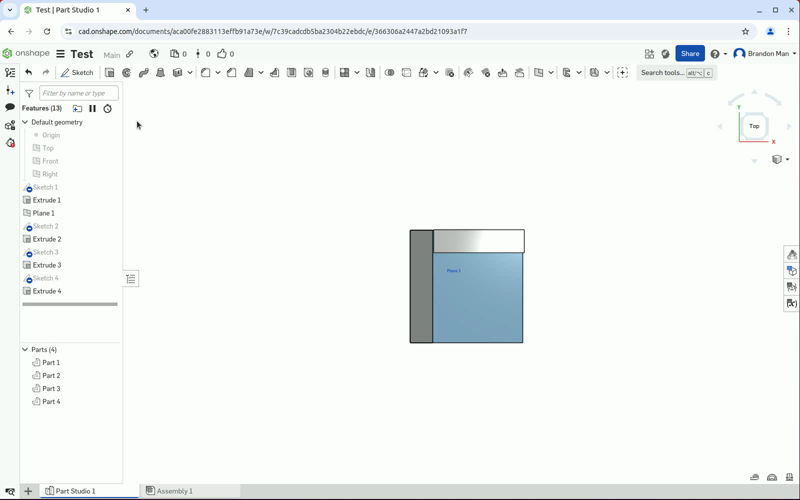
mouse_move(73, 189)
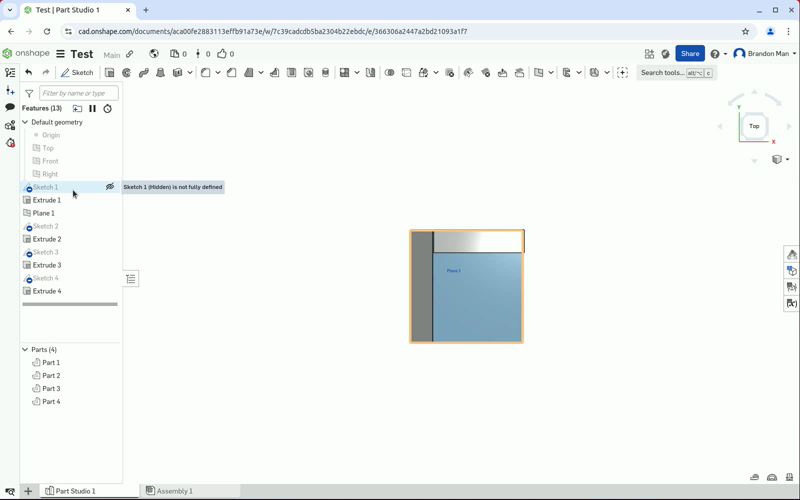
click(73, 189)
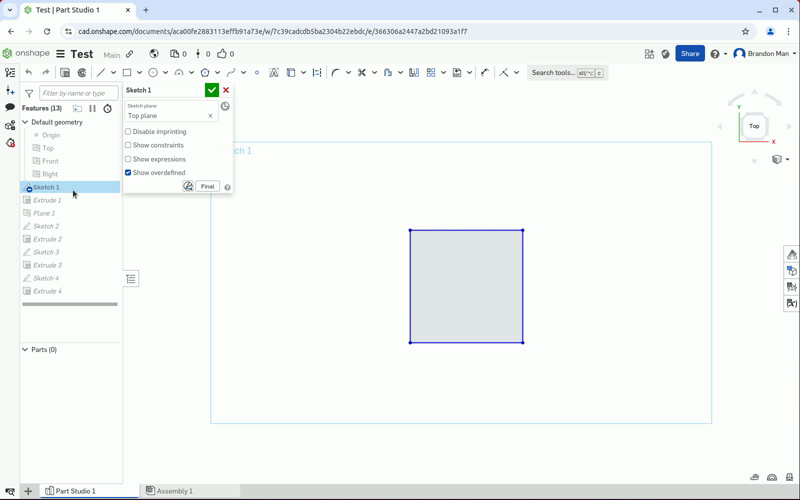
mouse_move(229, 92)
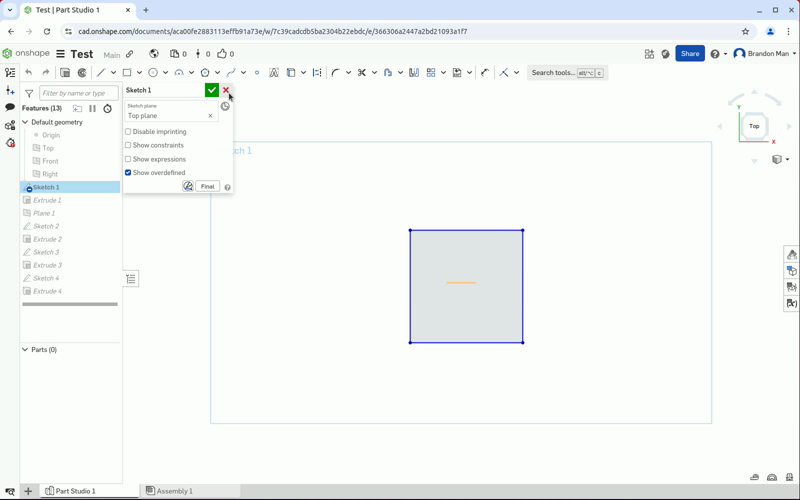
click(229, 92)
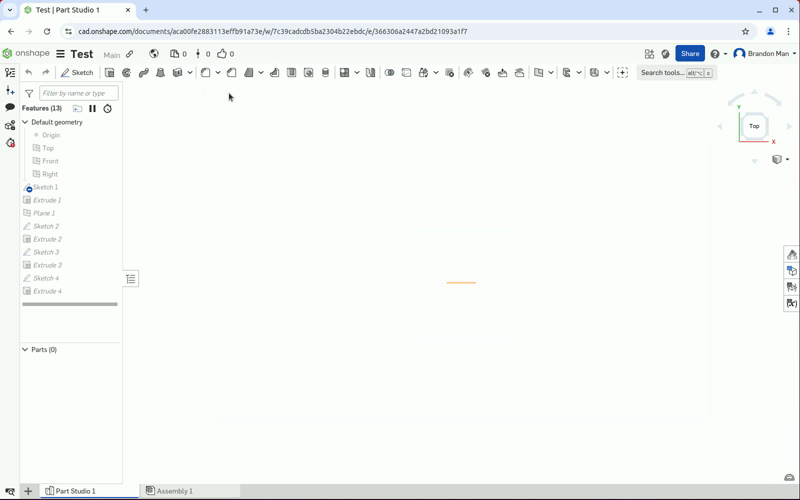
key(shift+s)
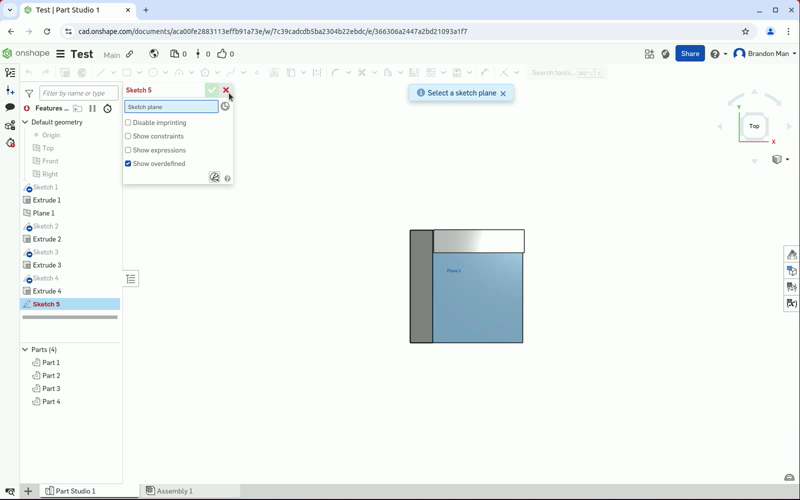
mouse_move(73, 215)
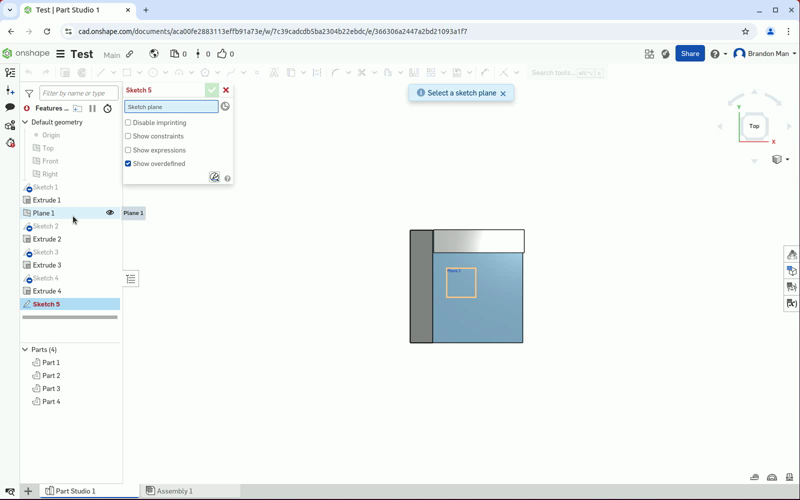
click(73, 215)
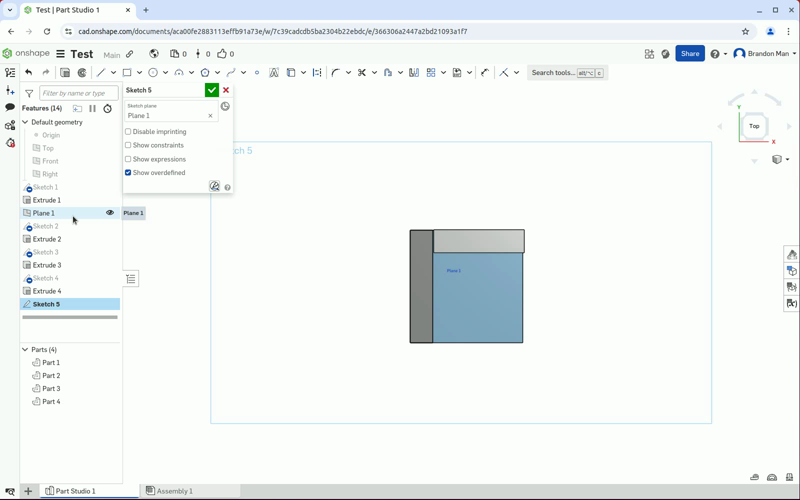
mouse_move(73, 352)
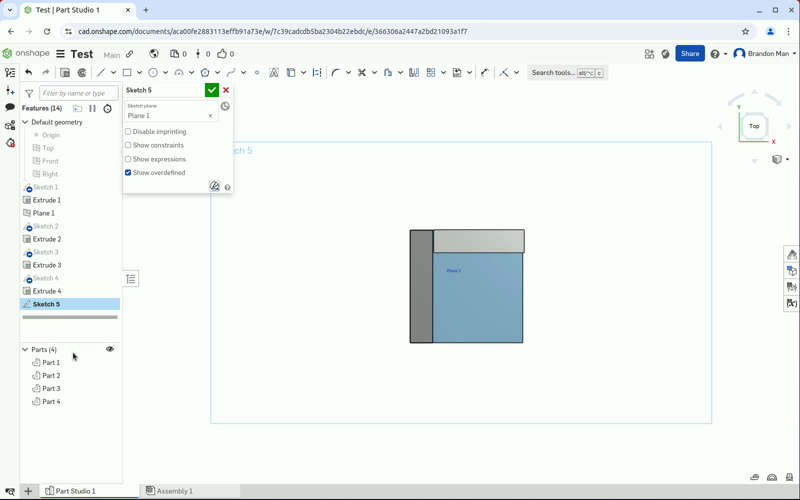
key(y)
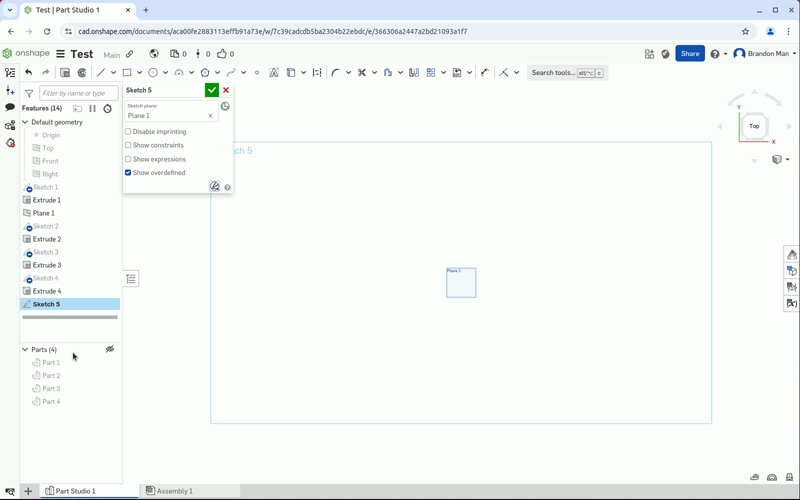
key(l)
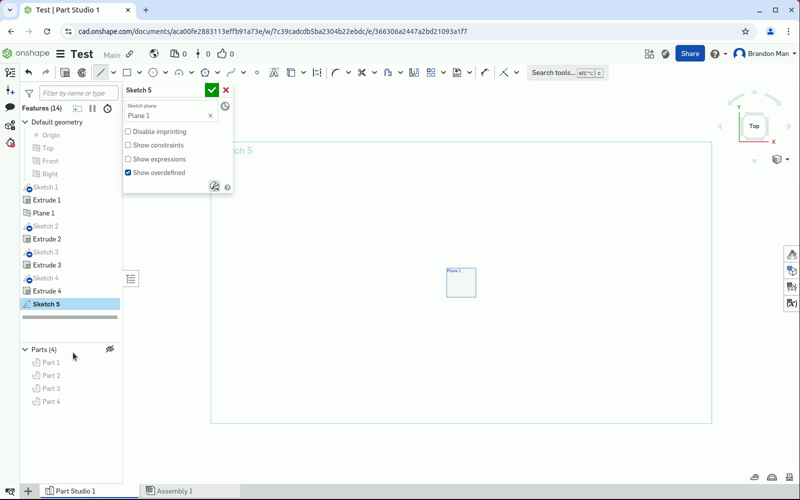
key_down(shift)
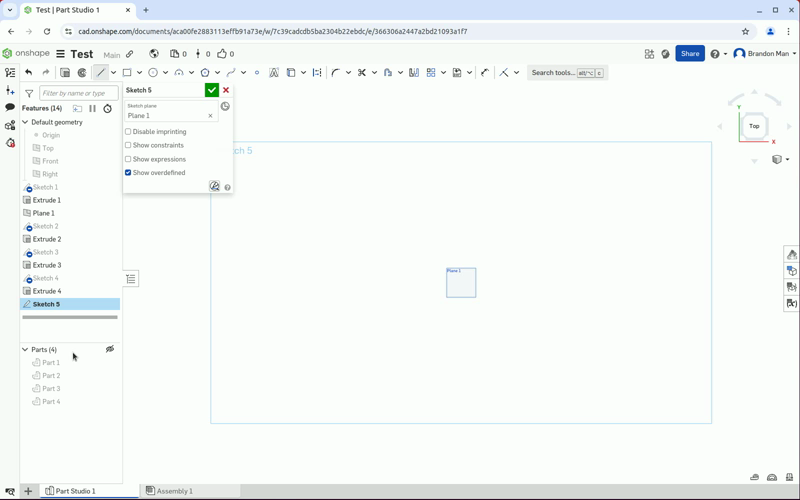
mouse_move(500, 342)
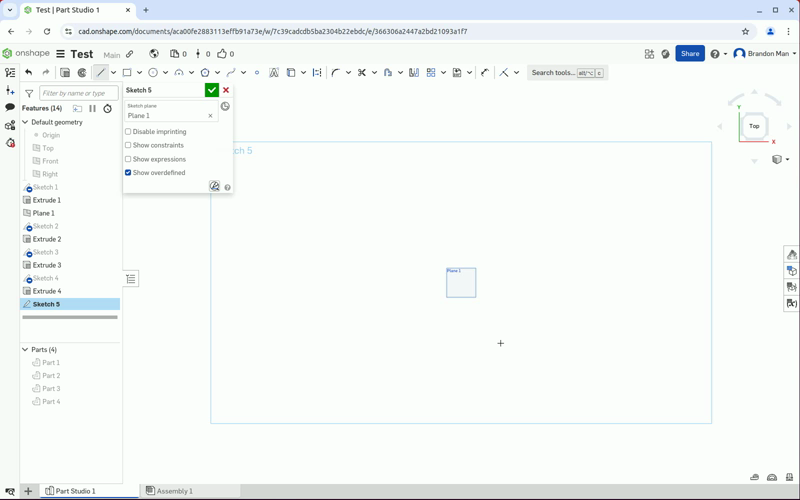
click(500, 342)
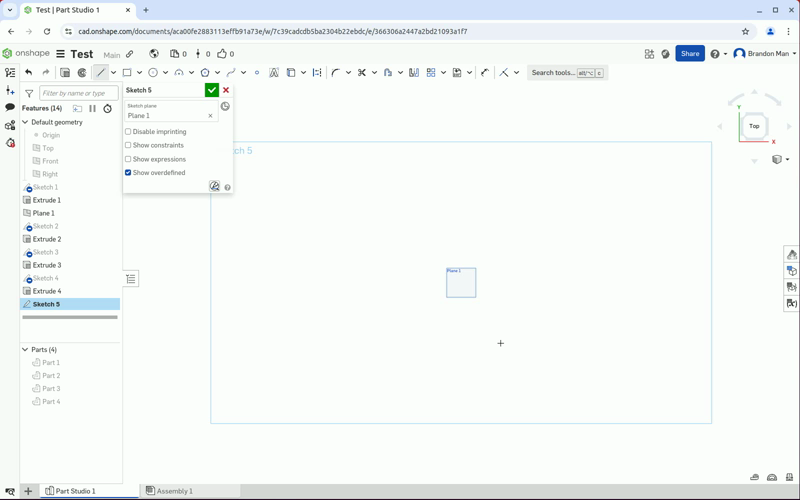
key_up(shift)
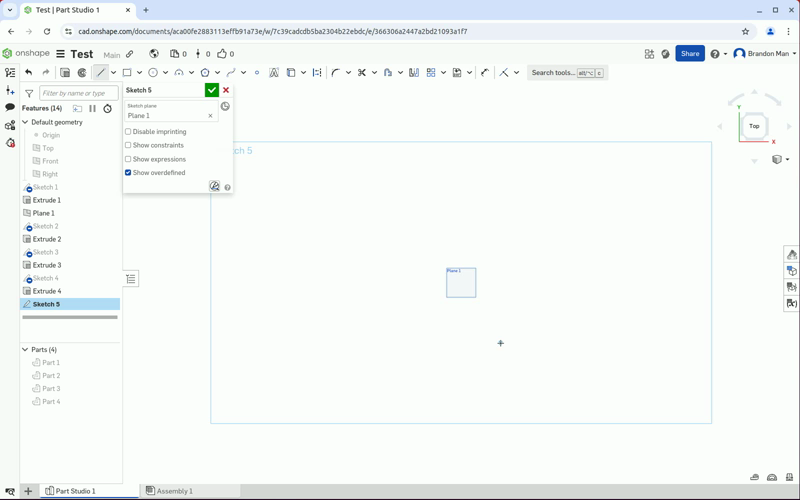
key_down(shift)
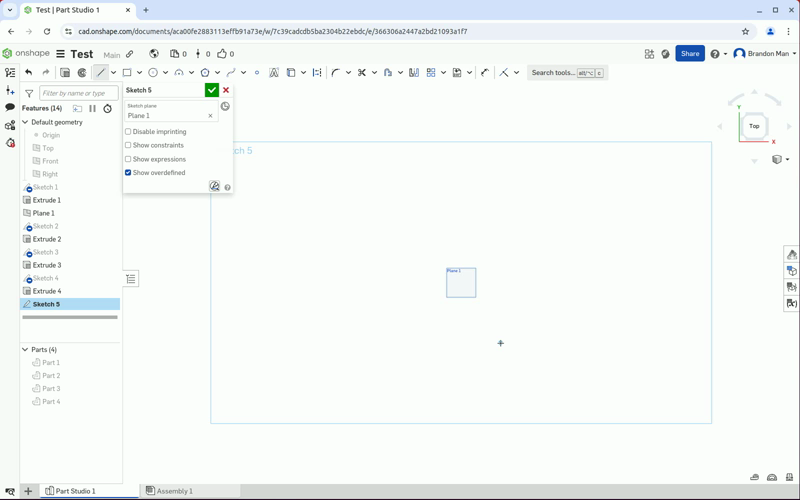
mouse_move(530, 342)
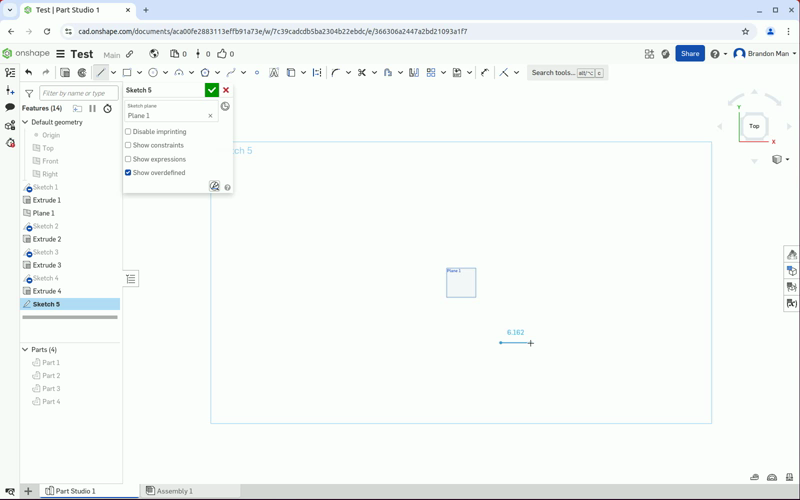
mouse_move(523, 342)
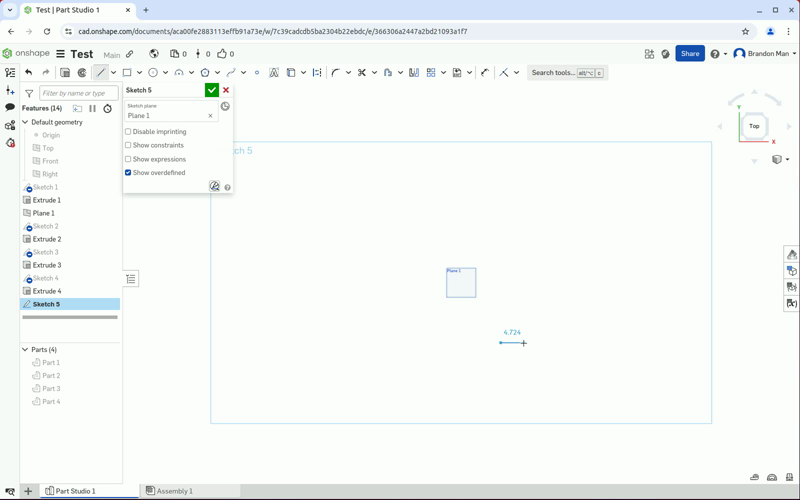
click(523, 342)
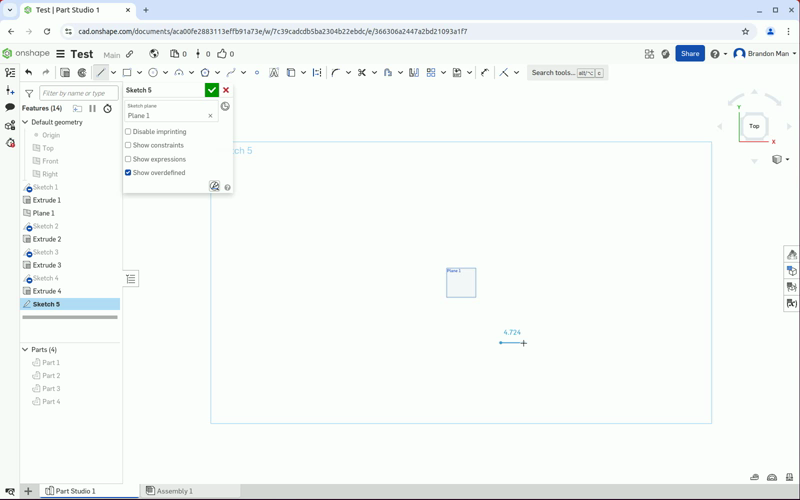
key_up(shift)
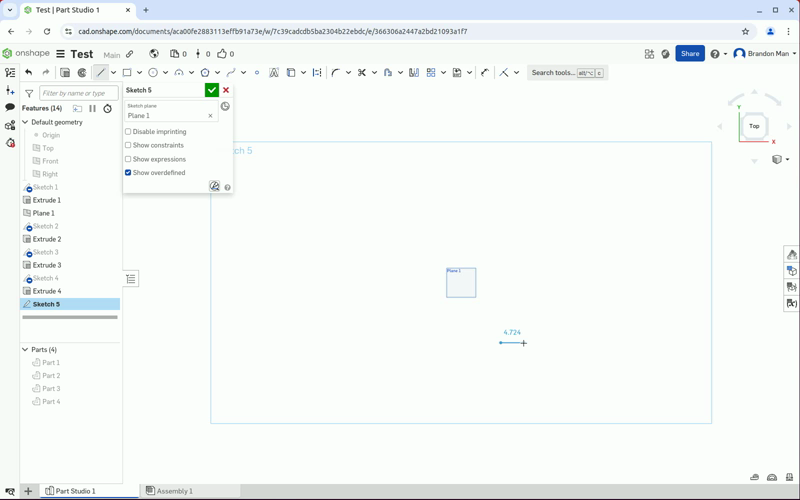
key_down(shift)
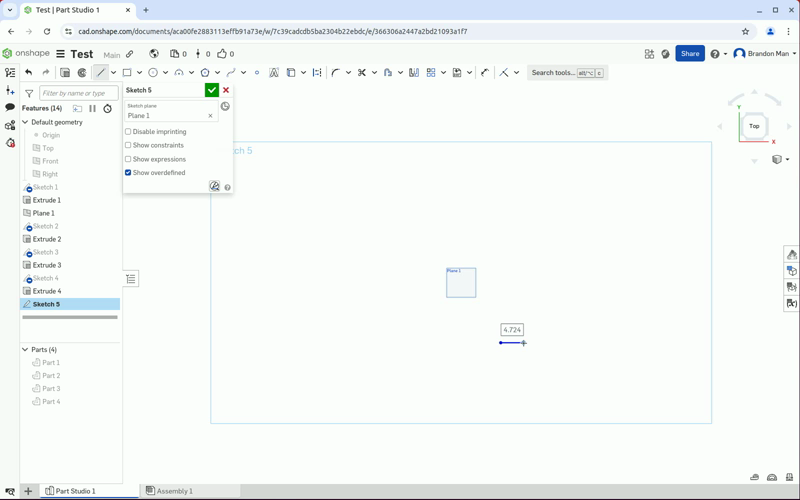
mouse_move(553, 342)
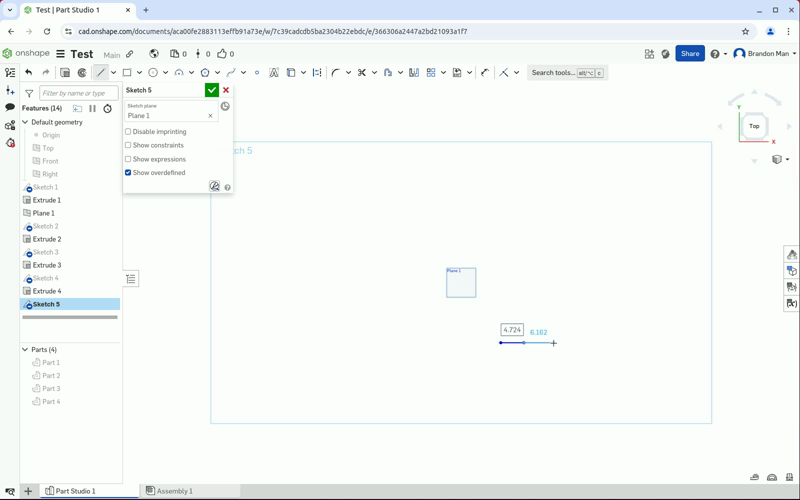
mouse_move(523, 319)
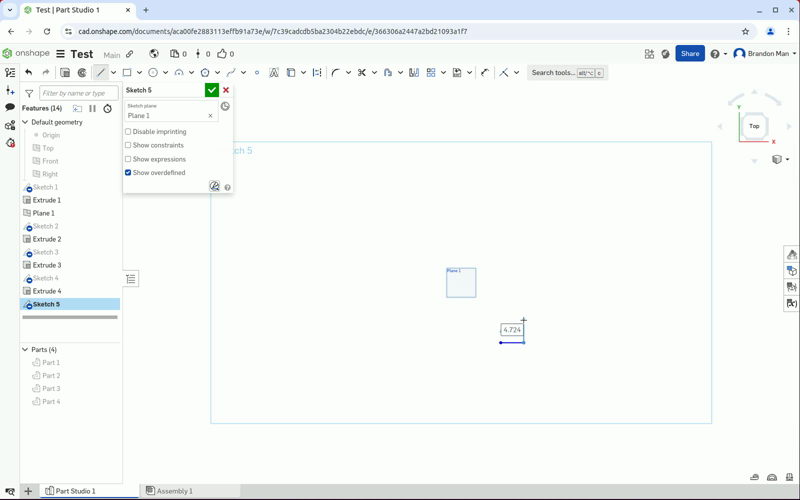
click(523, 319)
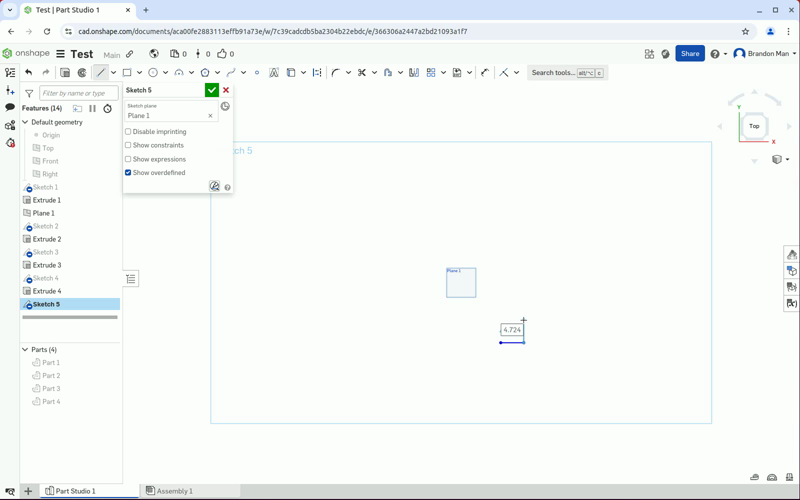
key_up(shift)
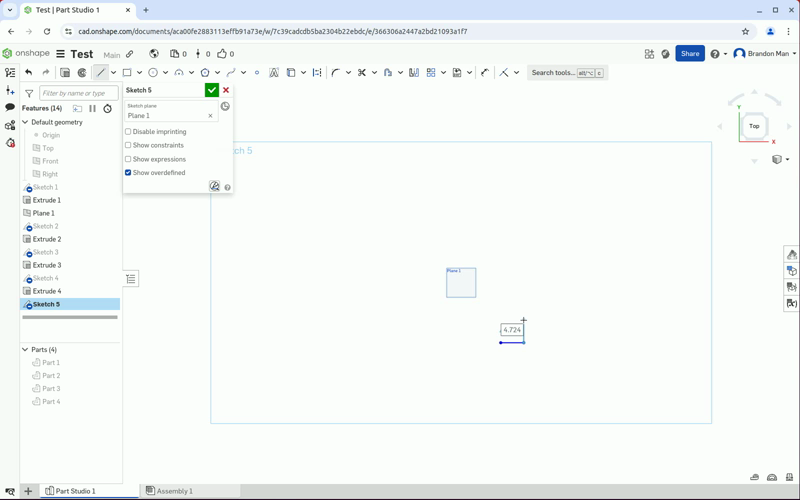
key_down(shift)
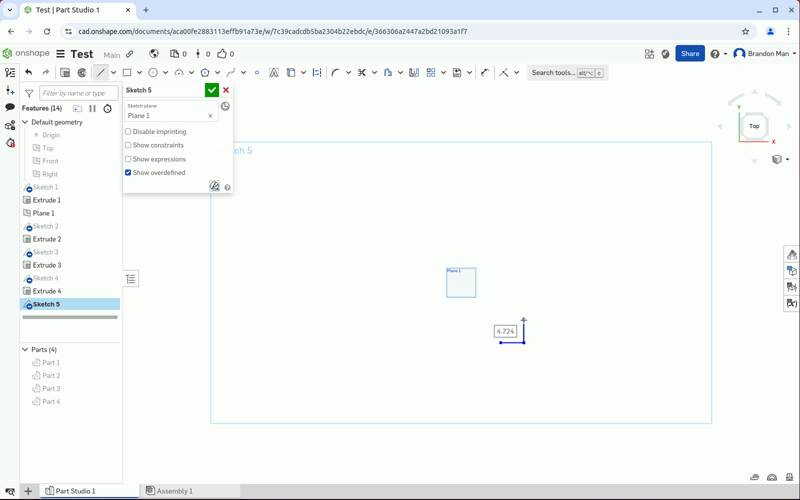
mouse_move(553, 319)
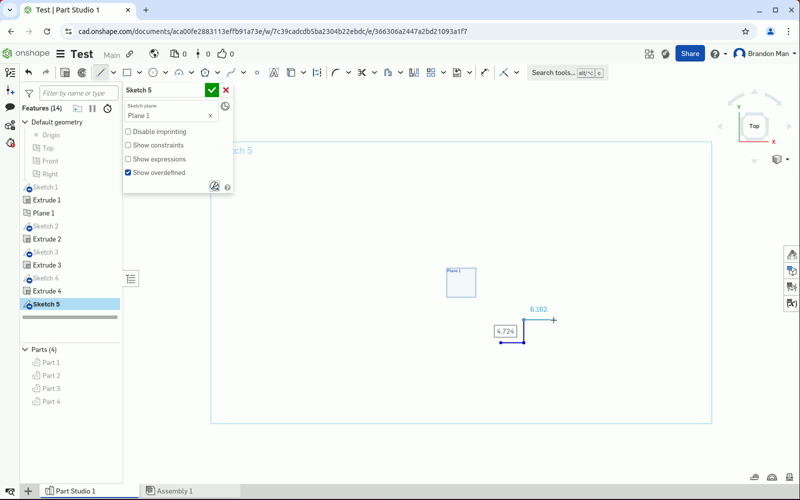
mouse_move(500, 319)
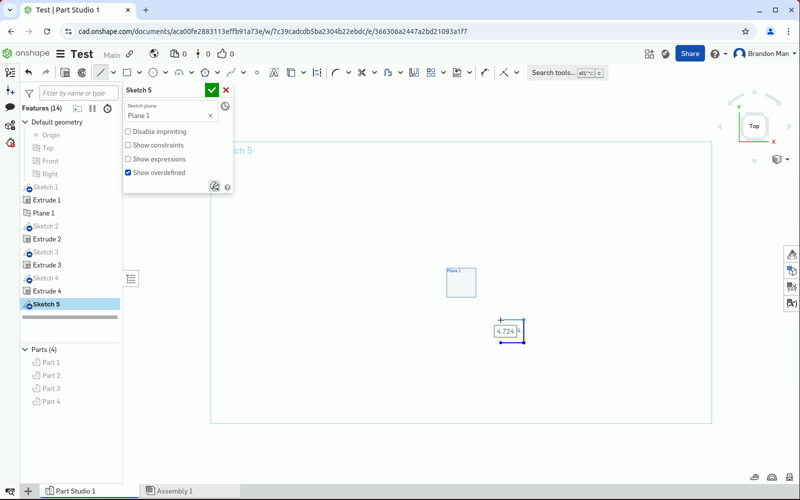
click(500, 319)
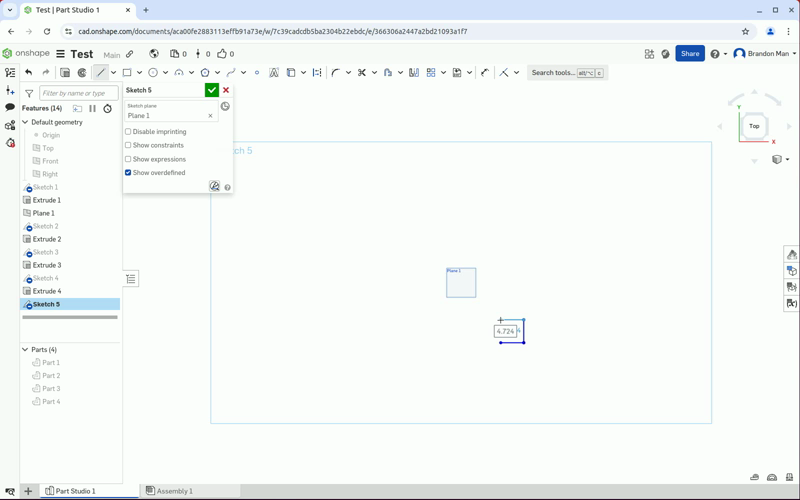
key_up(shift)
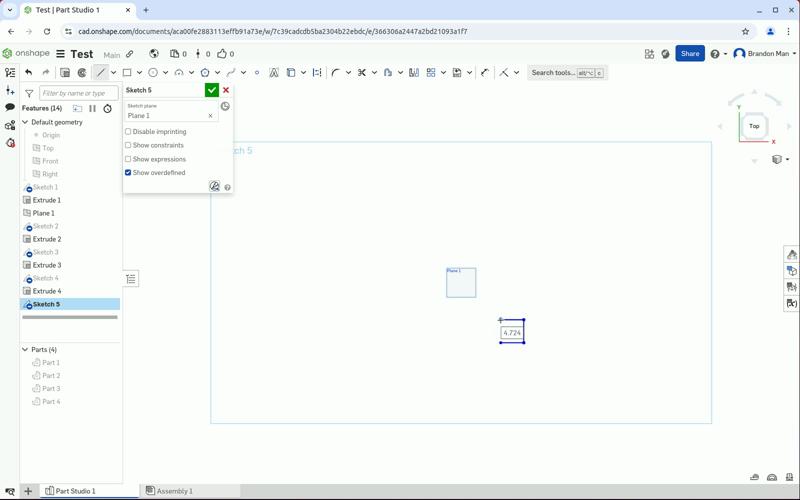
mouse_move(530, 319)
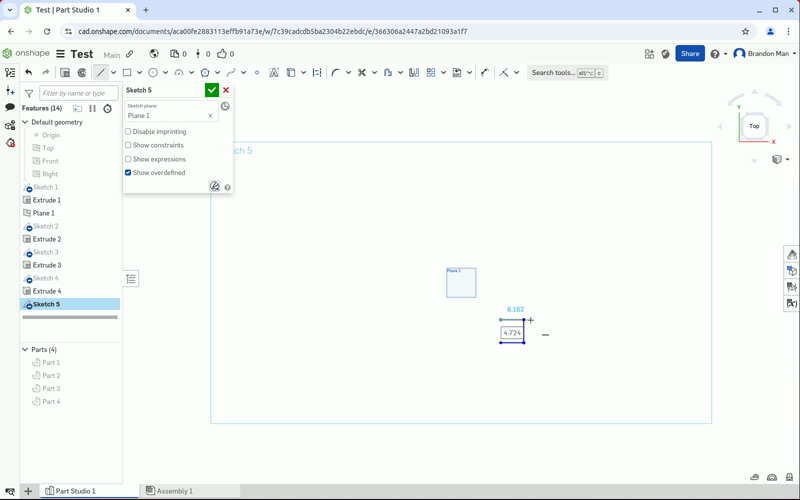
key_down(shift)
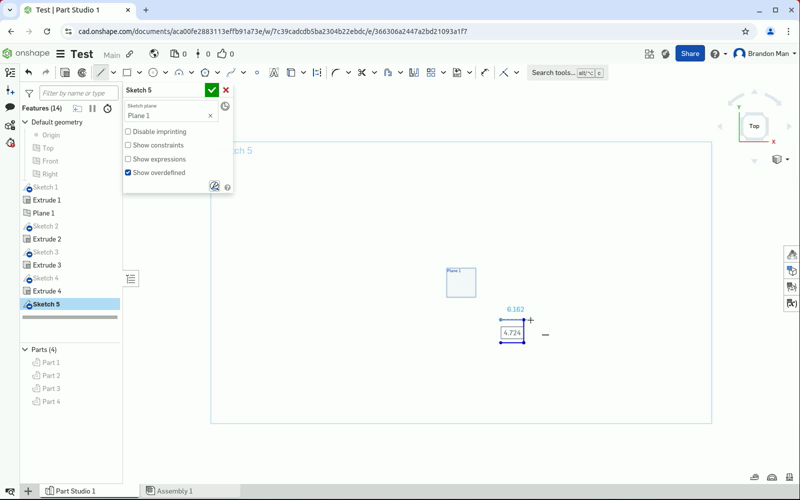
mouse_move(500, 342)
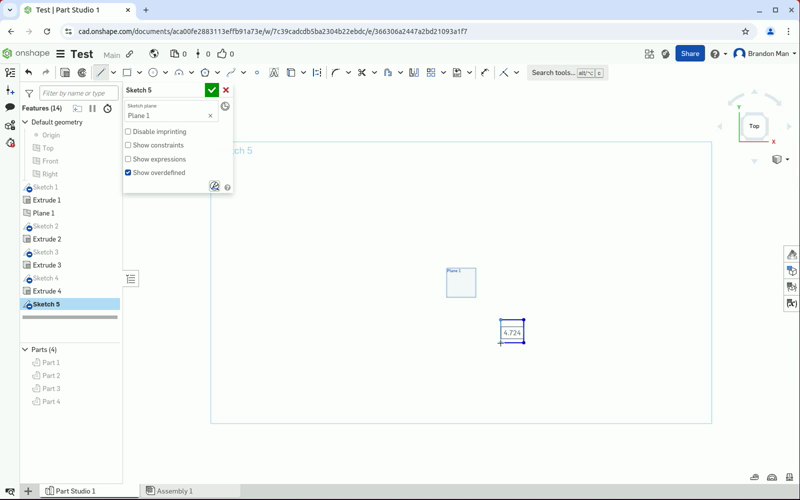
key_up(shift)
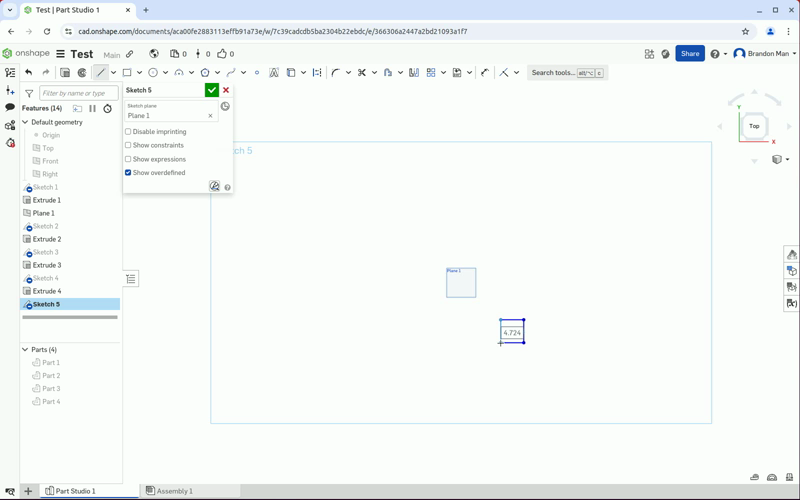
click(500, 342)
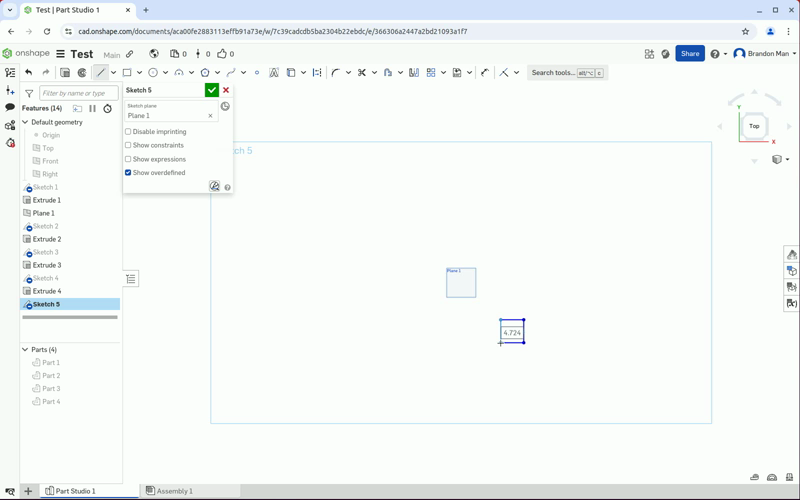
key(esc)
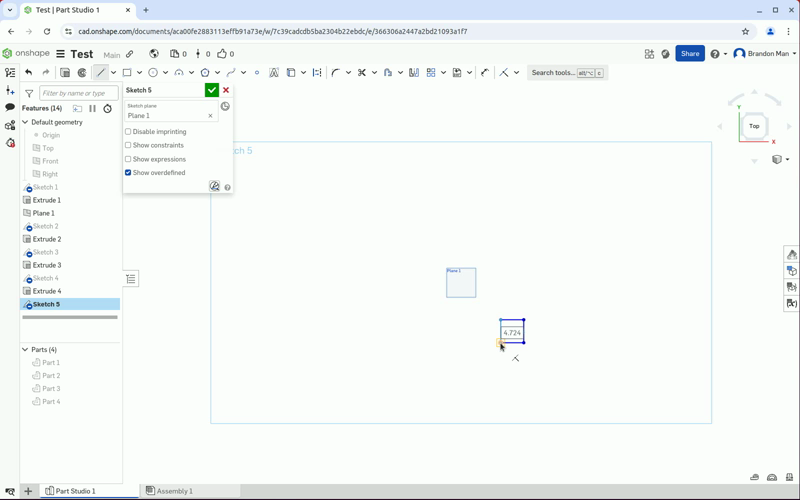
mouse_move(522, 338)
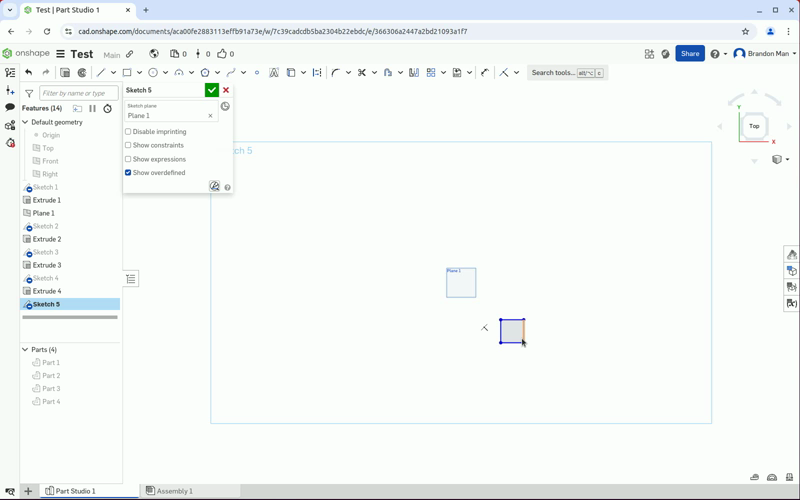
scroll(6)
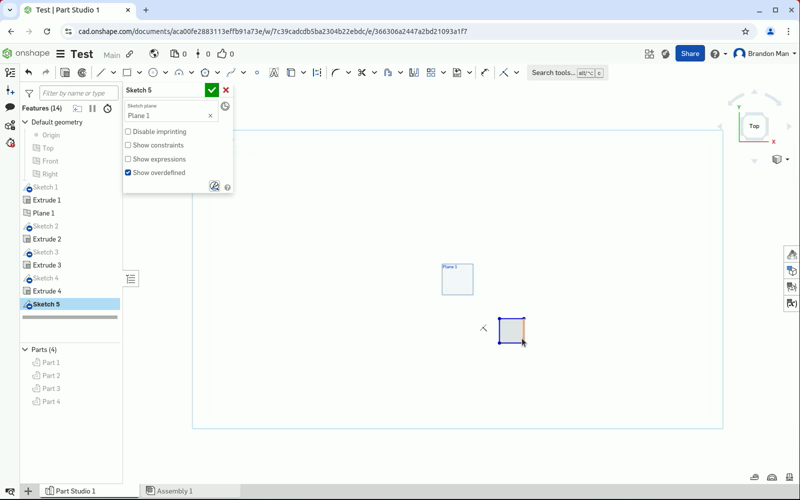
scroll(6)
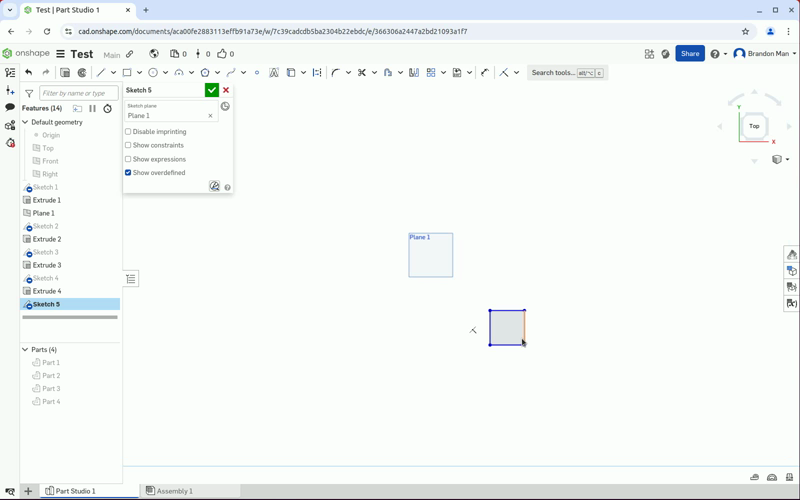
scroll(6)
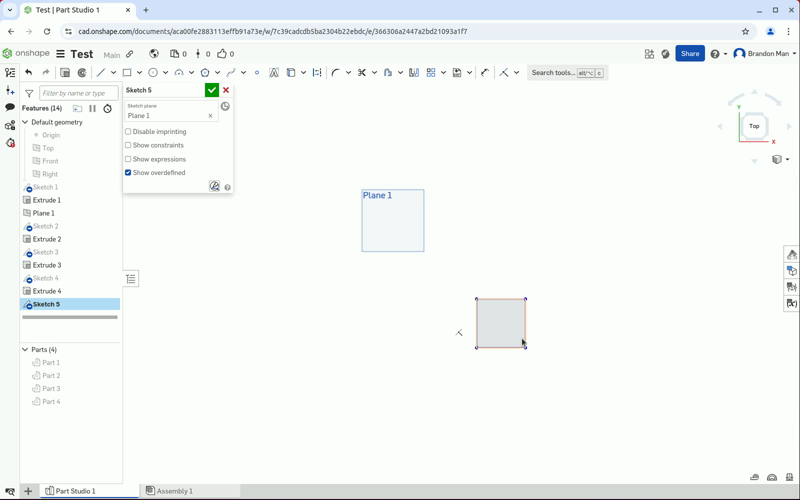
scroll(6)
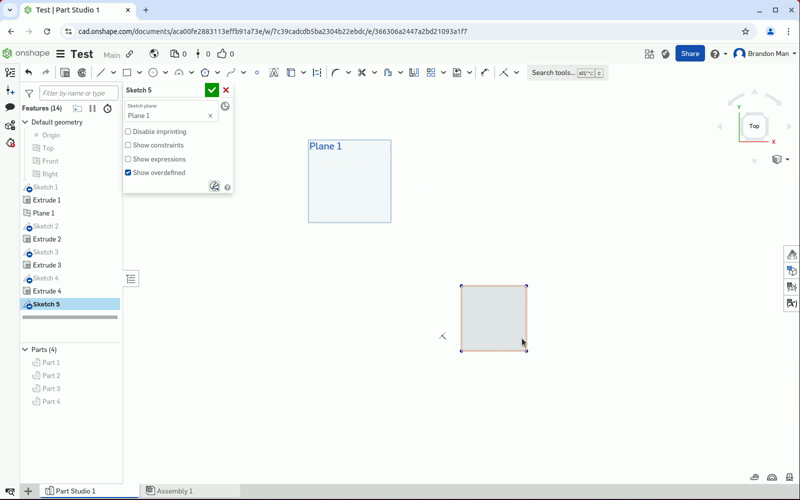
scroll(6)
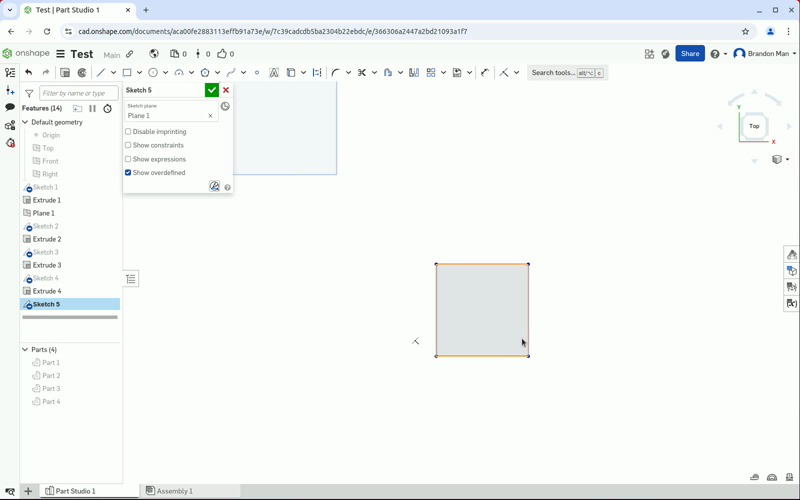
scroll(6)
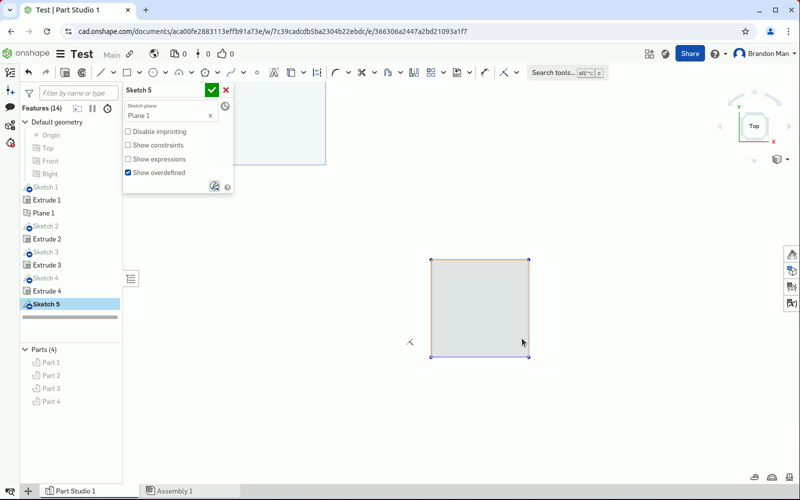
scroll(6)
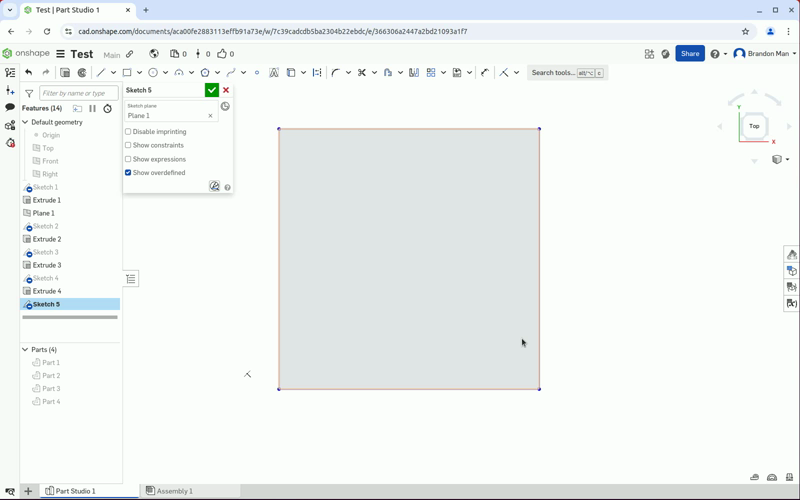
click(522, 338)
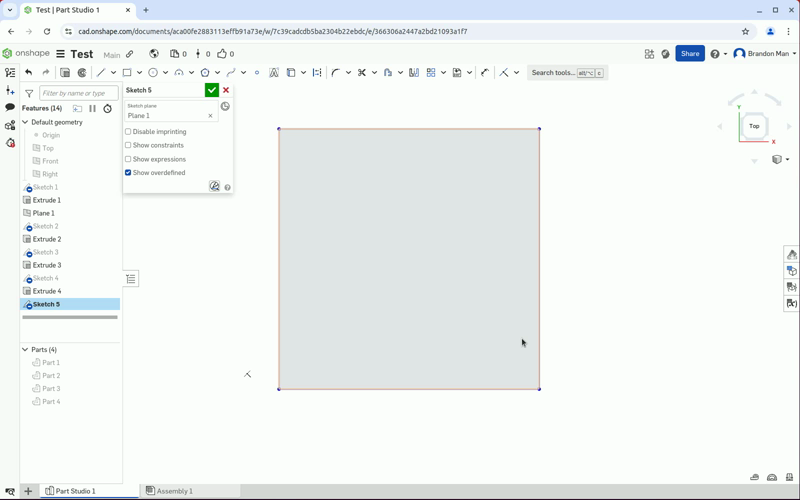
scroll(-6)
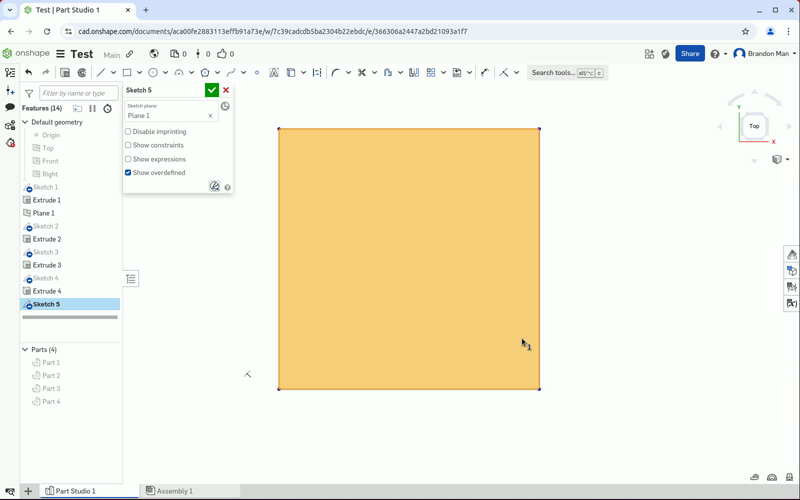
scroll(-6)
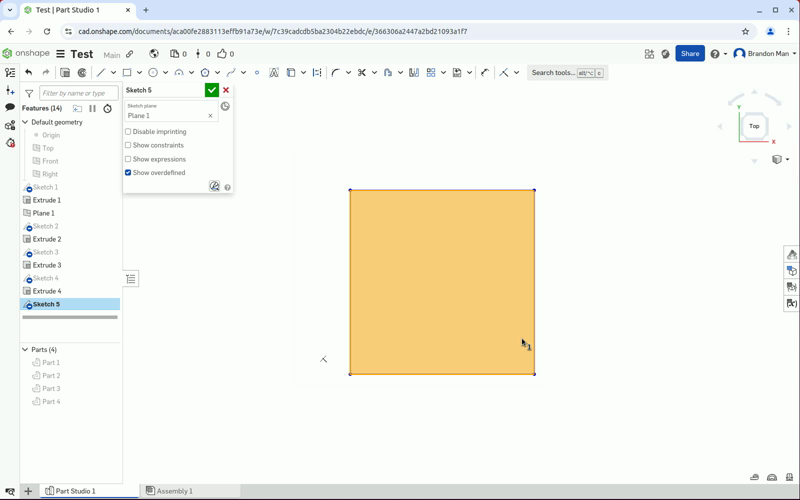
scroll(-6)
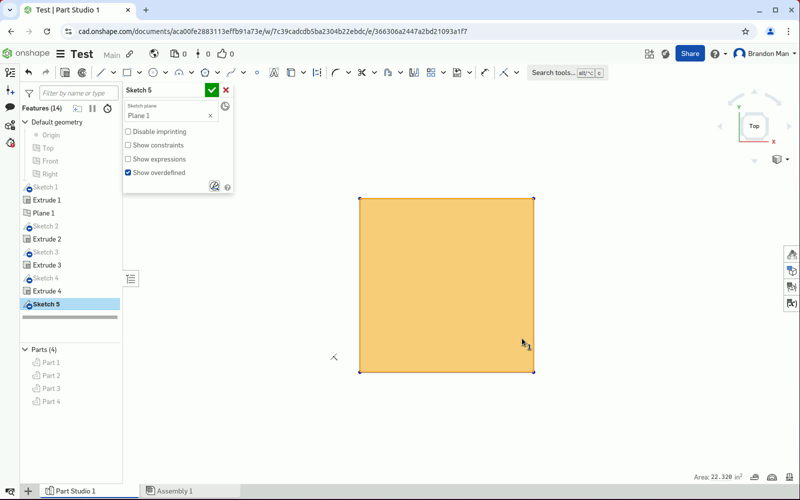
scroll(-6)
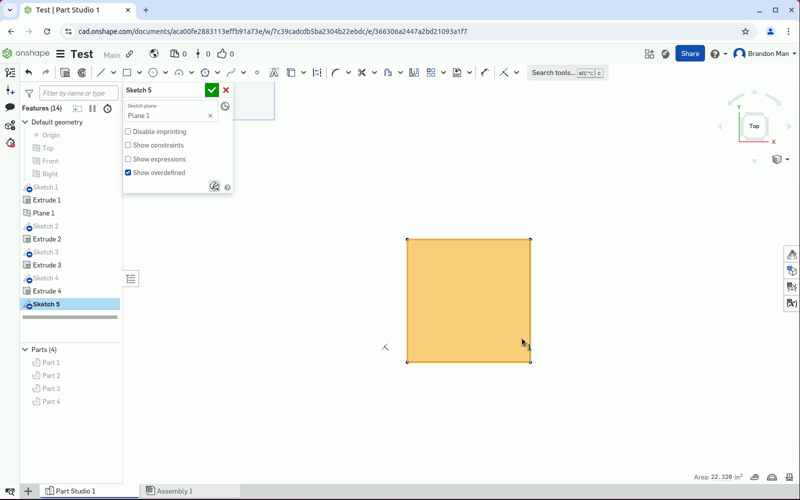
scroll(-6)
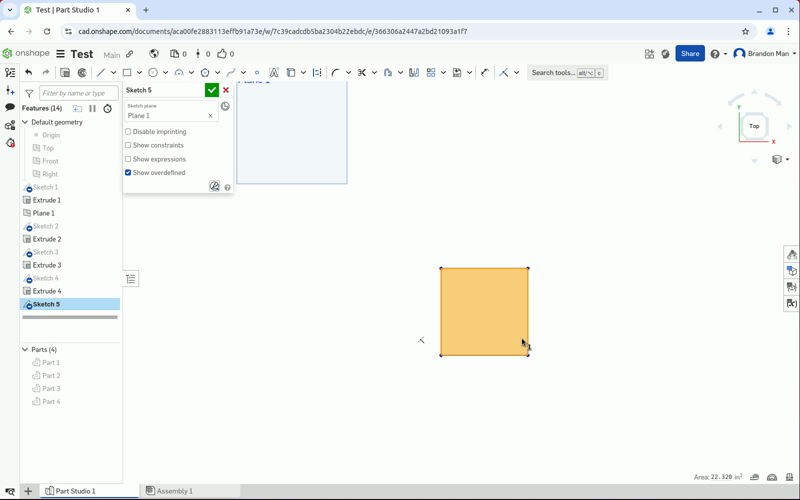
scroll(-6)
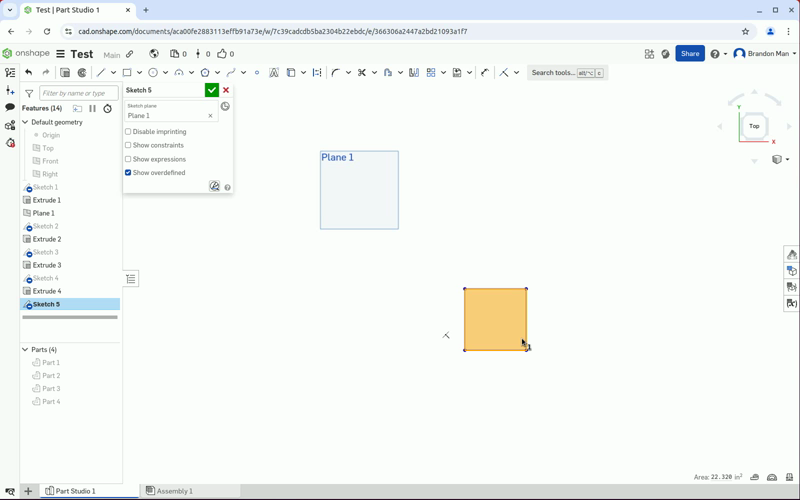
scroll(-6)
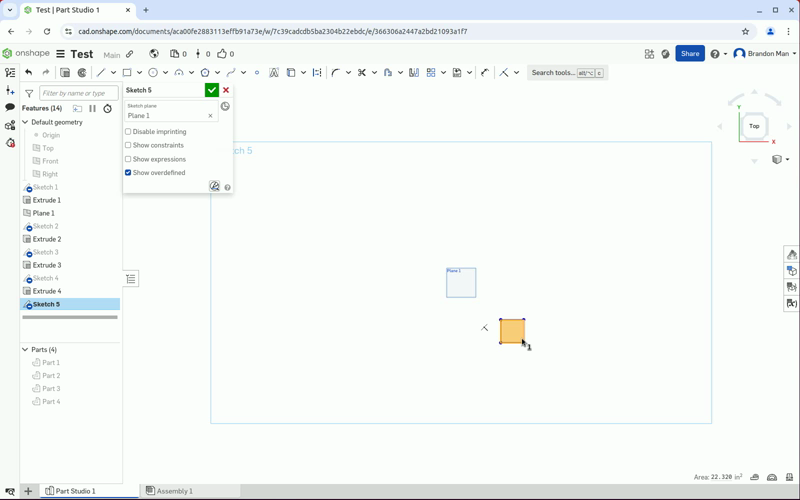
mouse_move(73, 352)
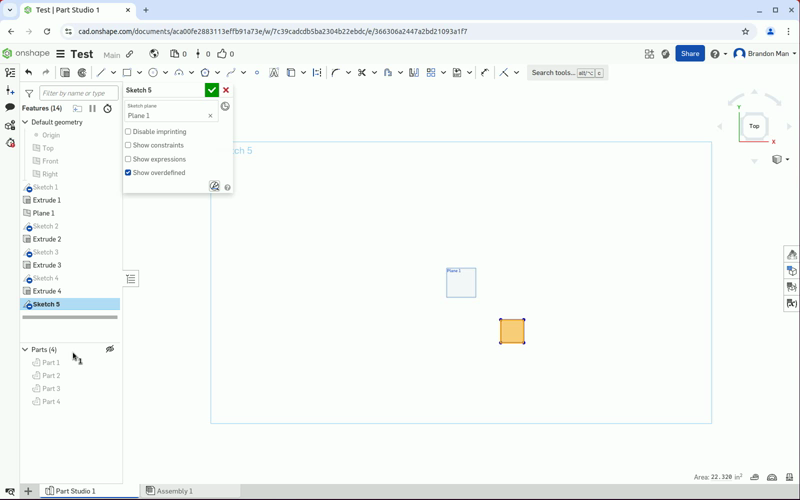
key(shift+y)
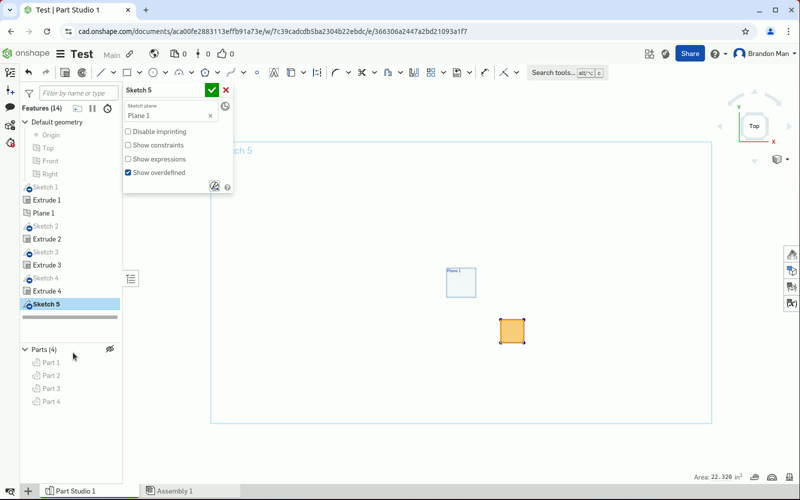
key(shift+e)
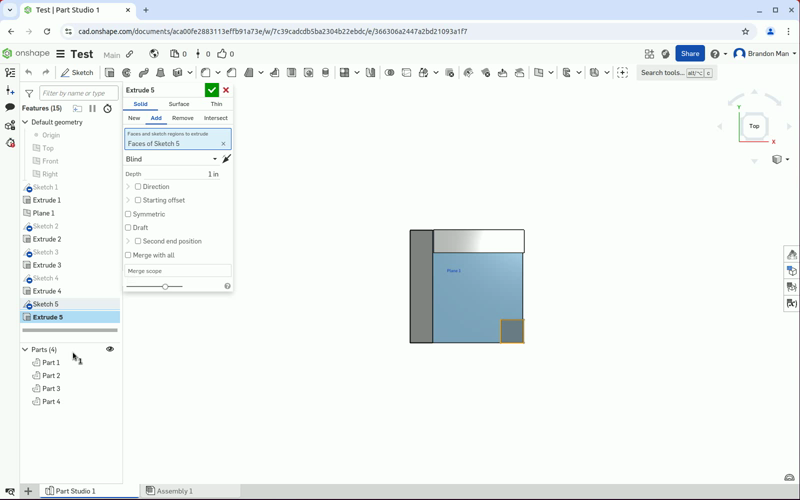
mouse_move(143, 106)
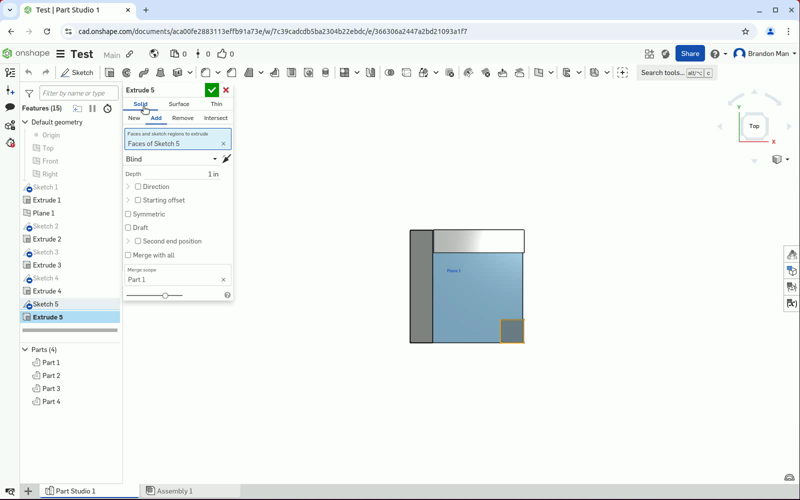
click(143, 106)
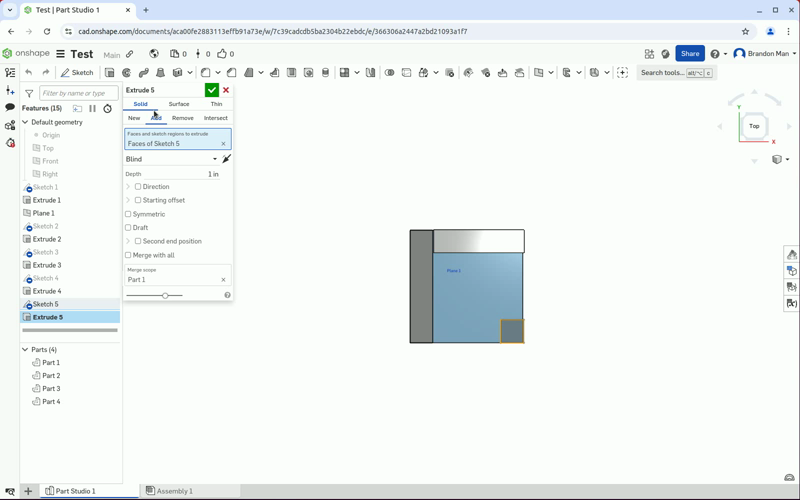
mouse_move(186, 120)
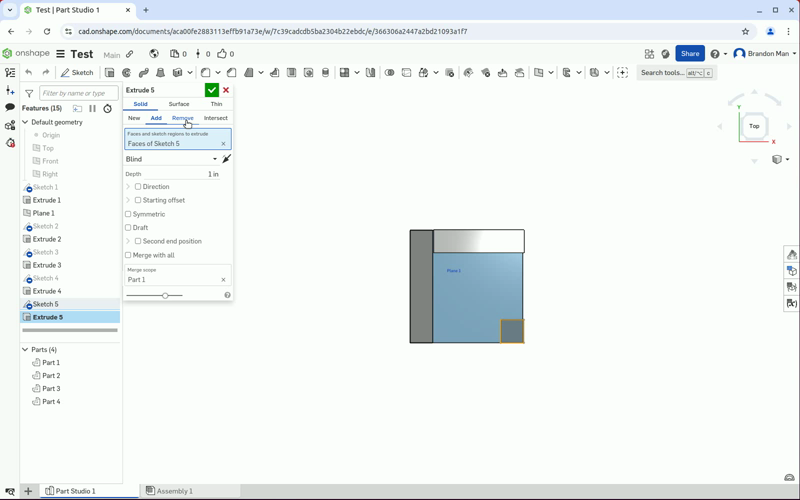
click(186, 120)
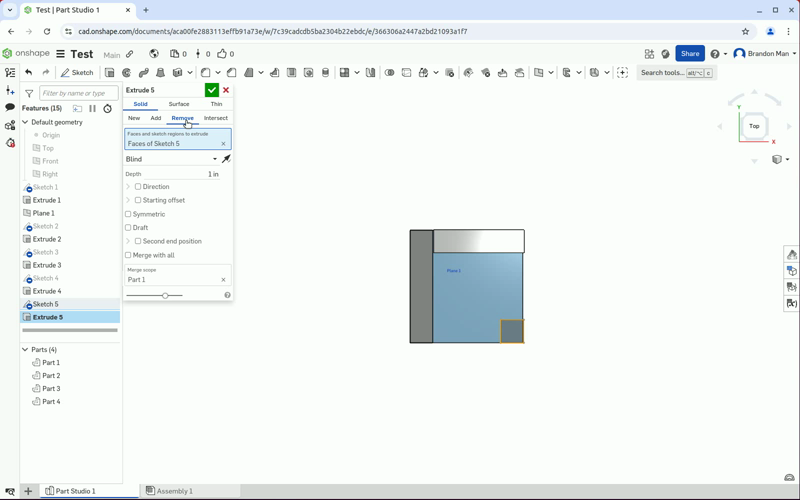
key(tab, 4)
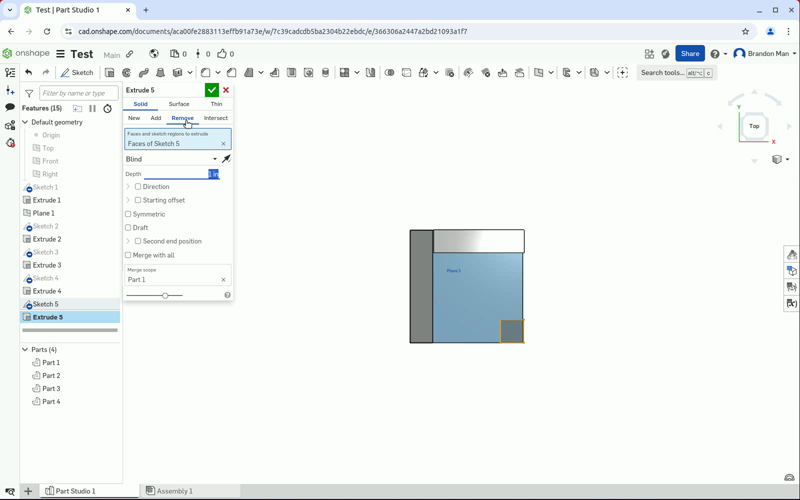
text(4.574)
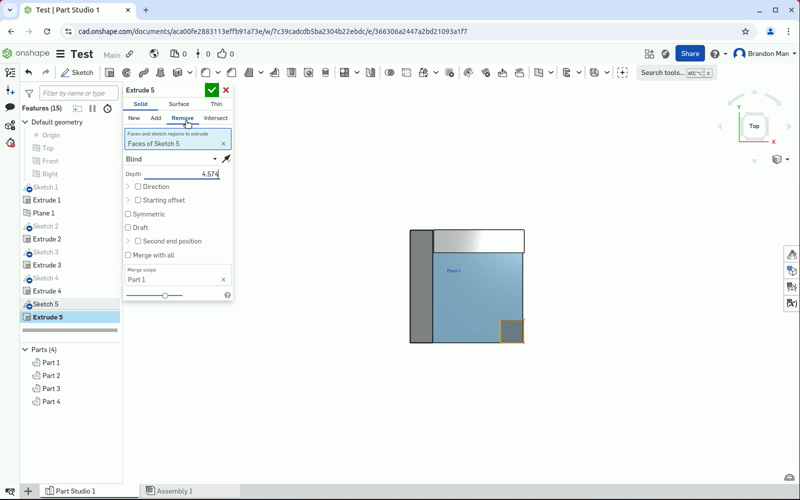
key(tab, 6)
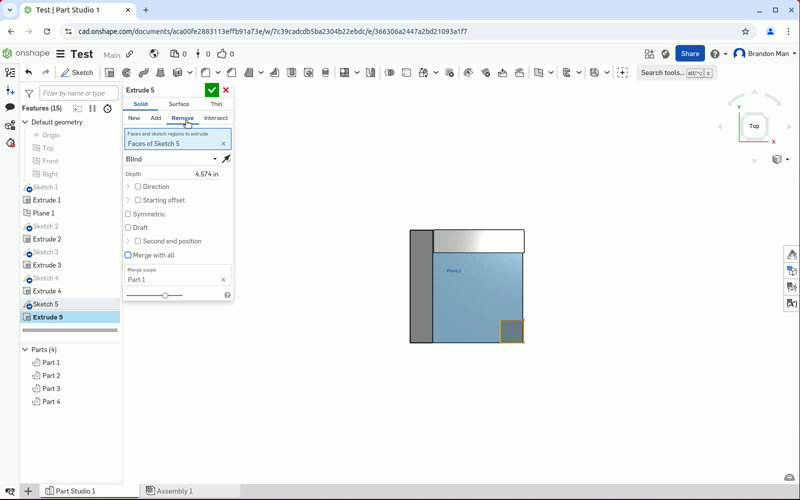
key(space)
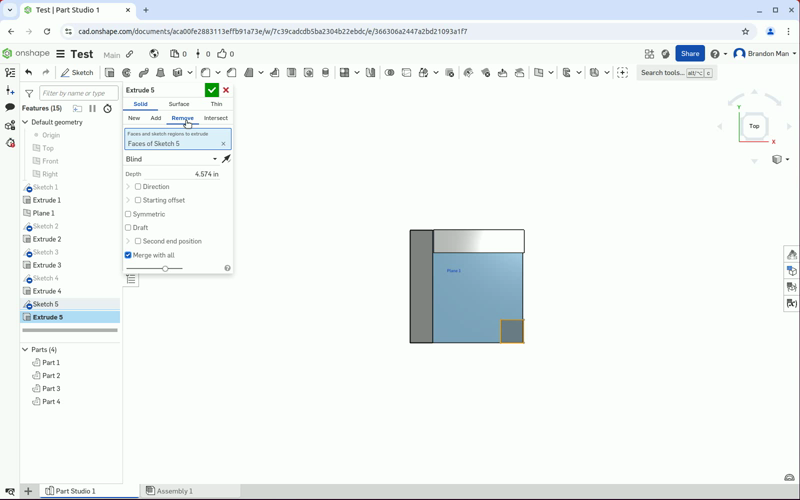
key(enter)
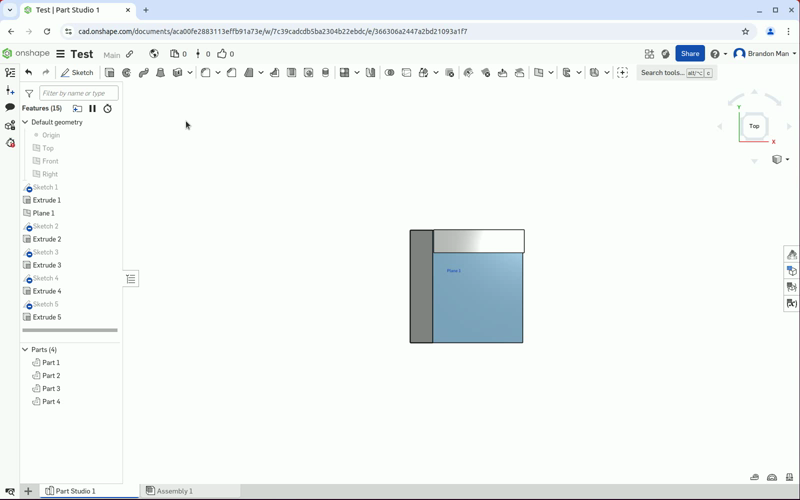
key(shift+h)
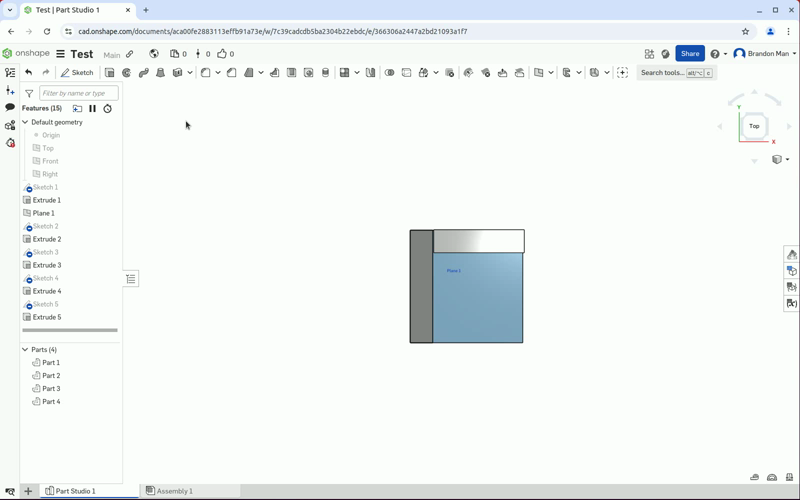
key(shift+h)
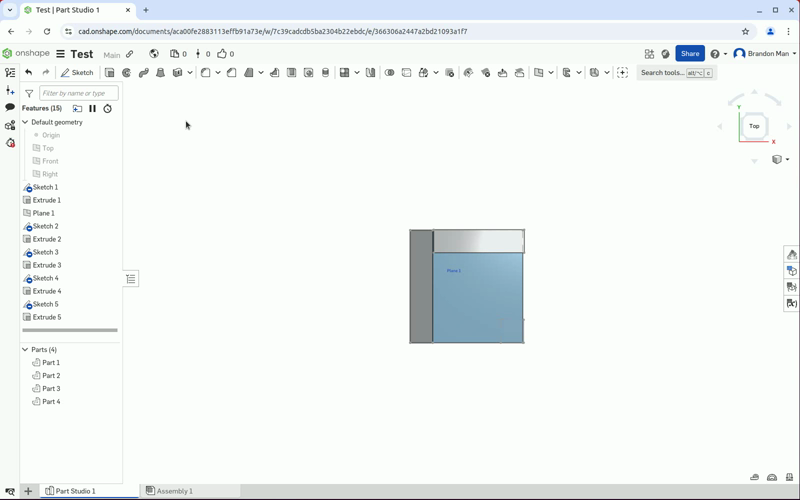
key(shift+7)
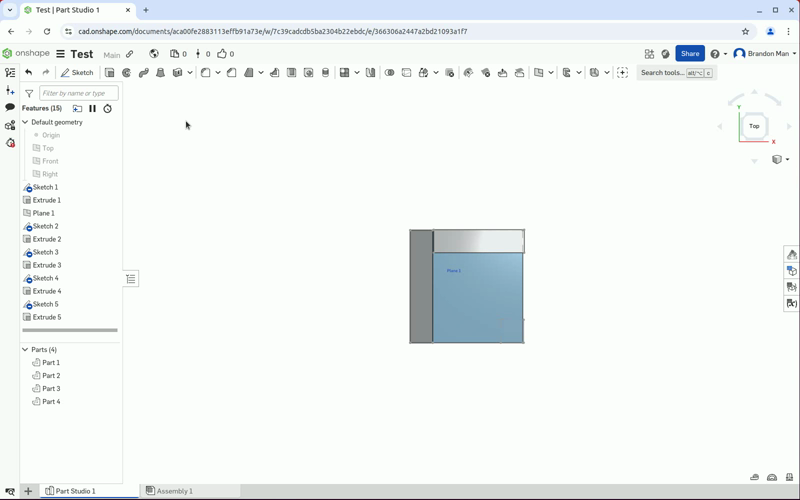
key(up, 3)
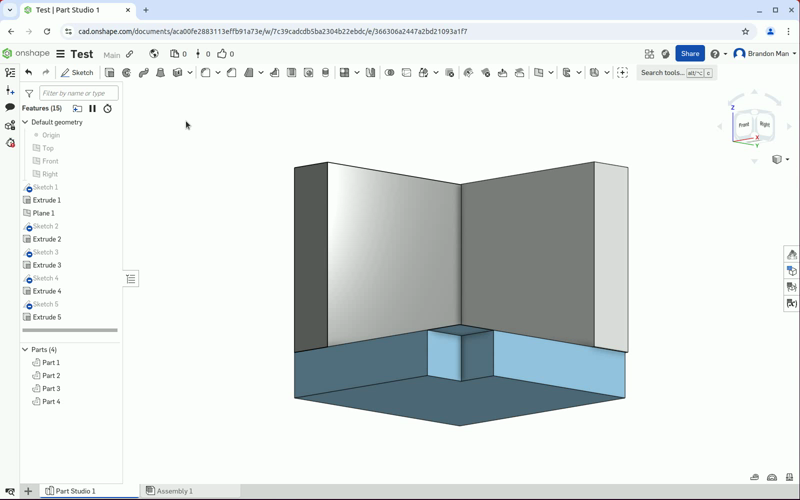
key(left, 3)
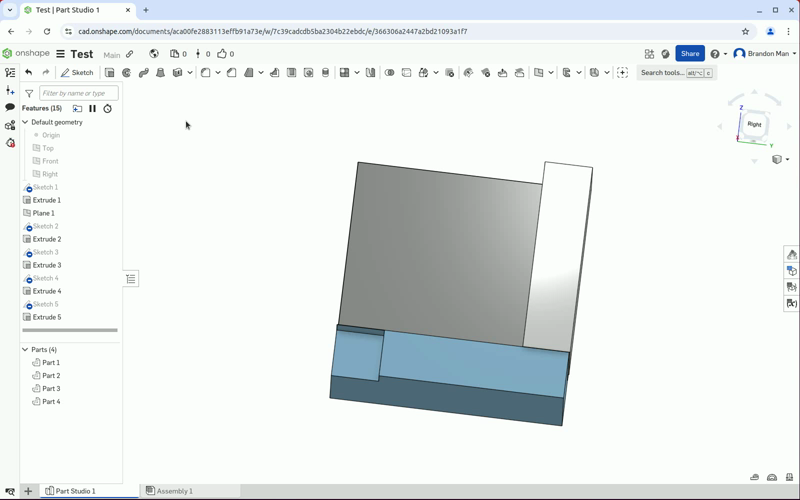
key(right, 3)
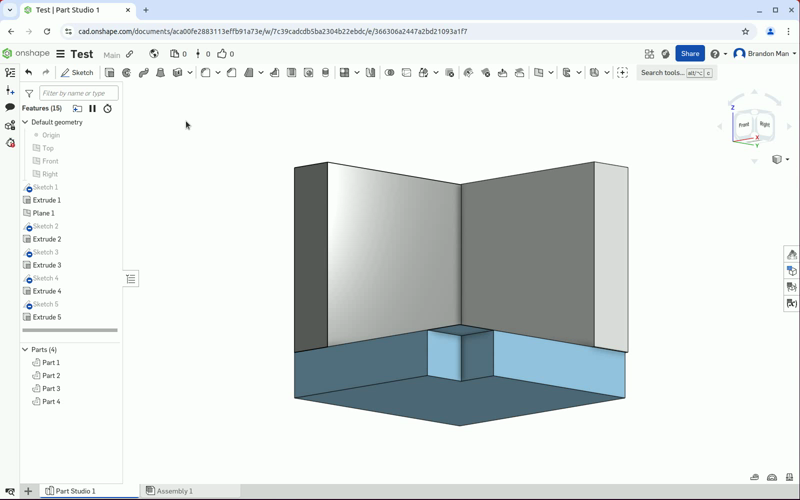
key(down, 3)
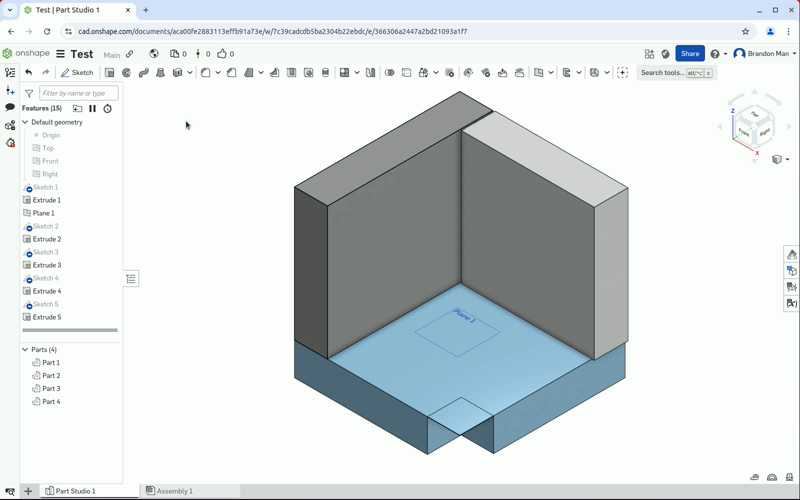
mouse_move(73, 189)
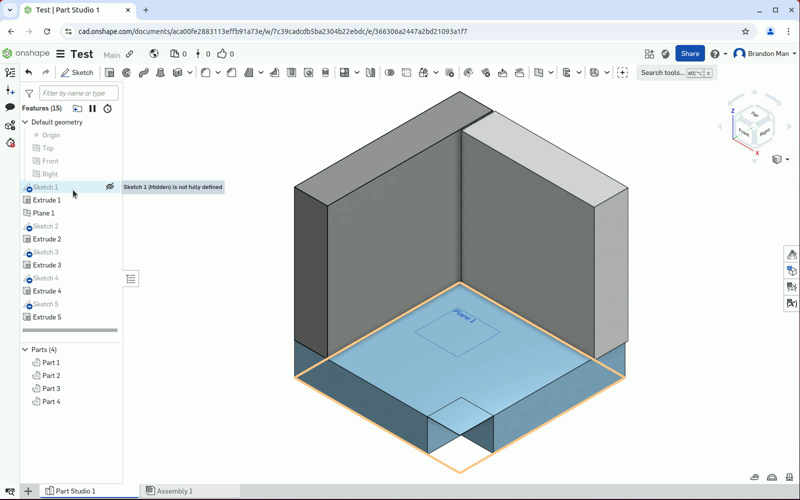
click(73, 189)